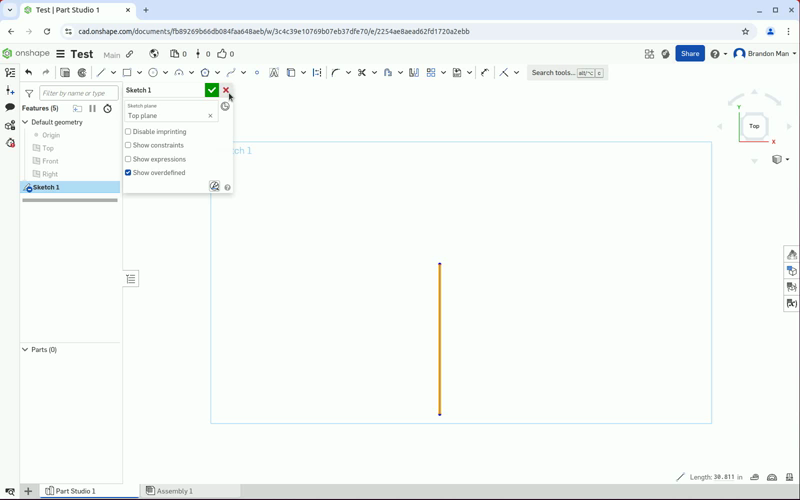
key(shift+h)
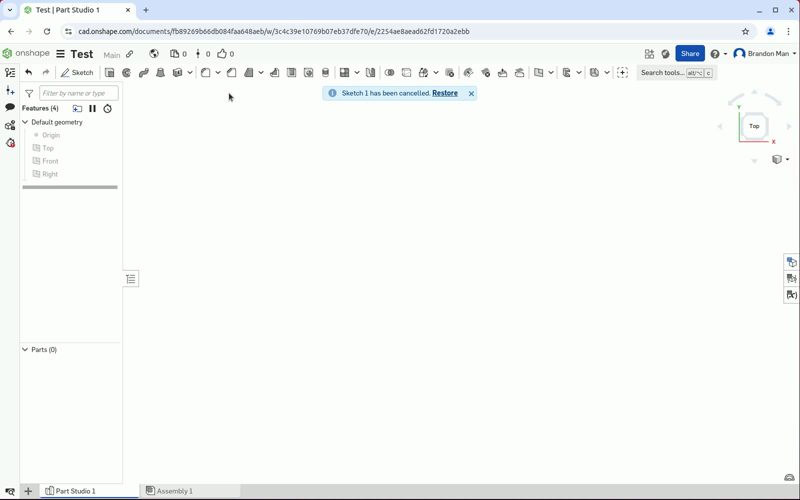
mouse_move(73, 352)
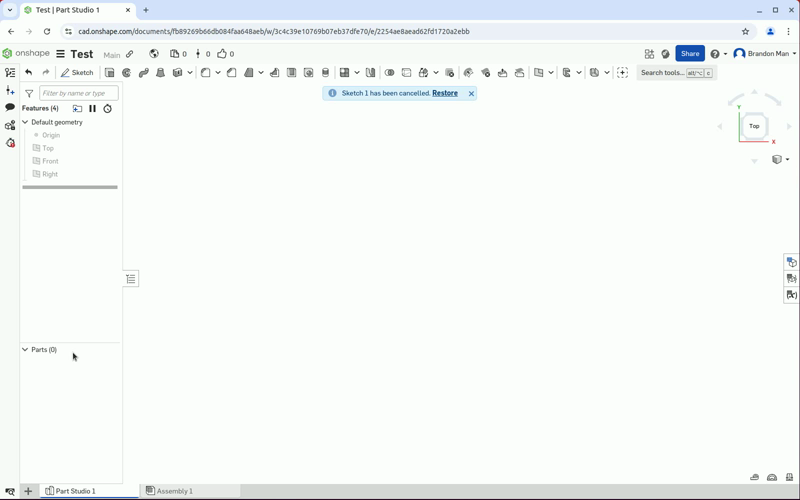
key(y)
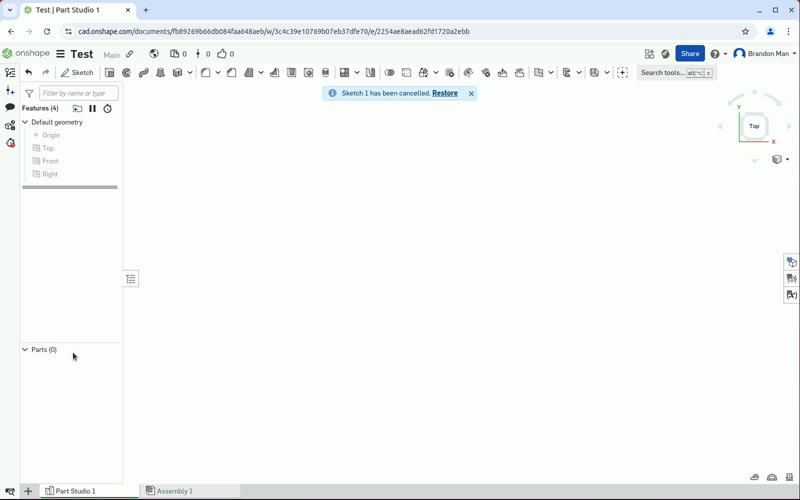
key(shift+p)
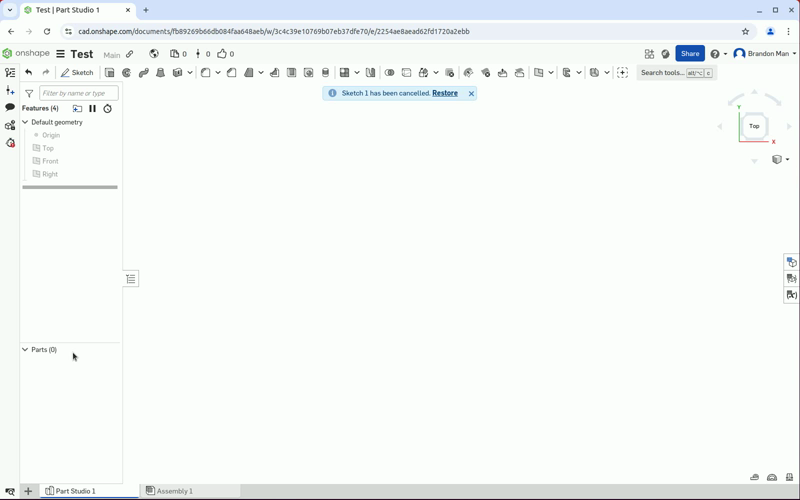
key(space)
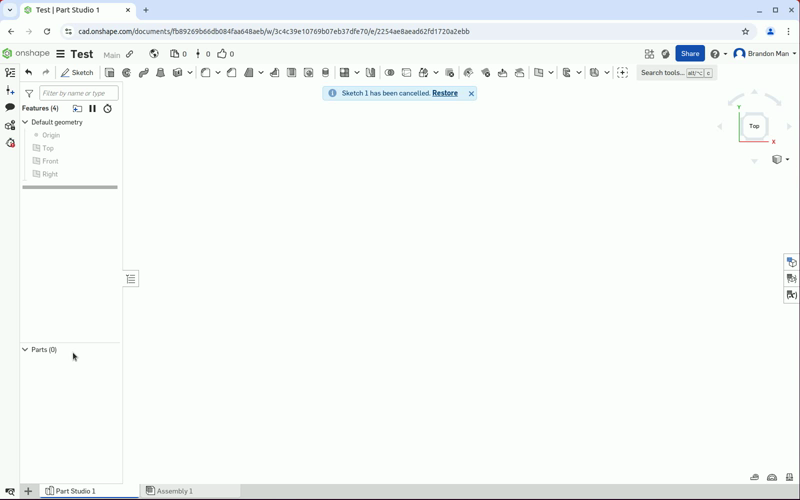
key_down(shift)
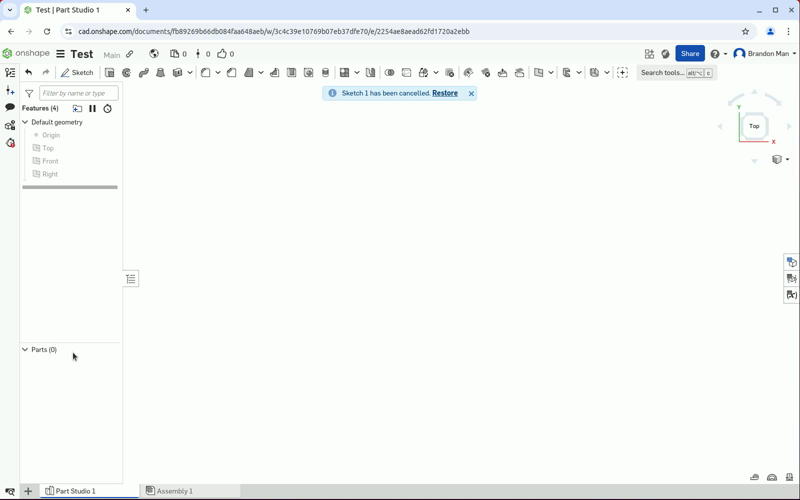
key(up)
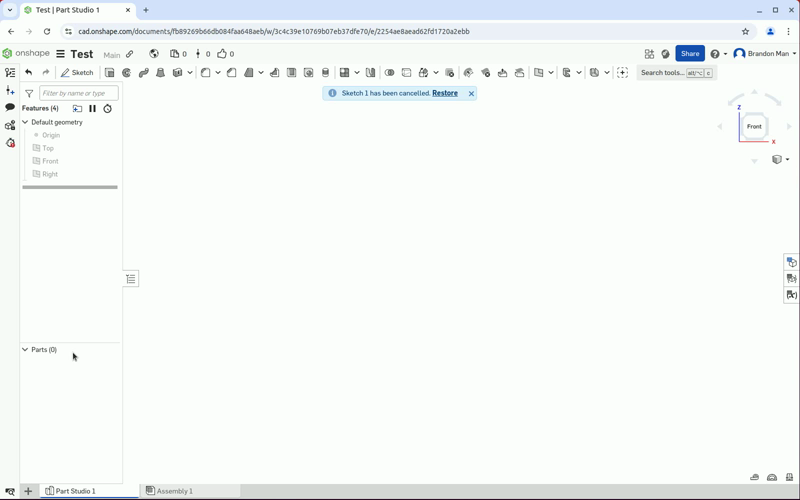
key_up(shift)
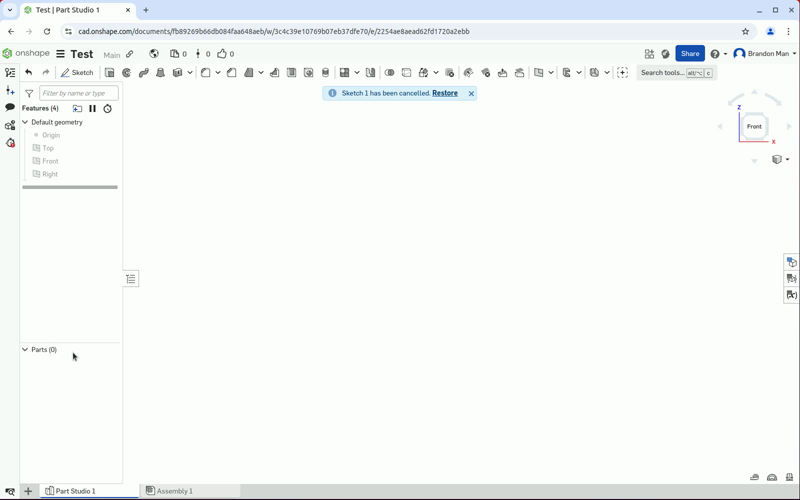
mouse_move(73, 352)
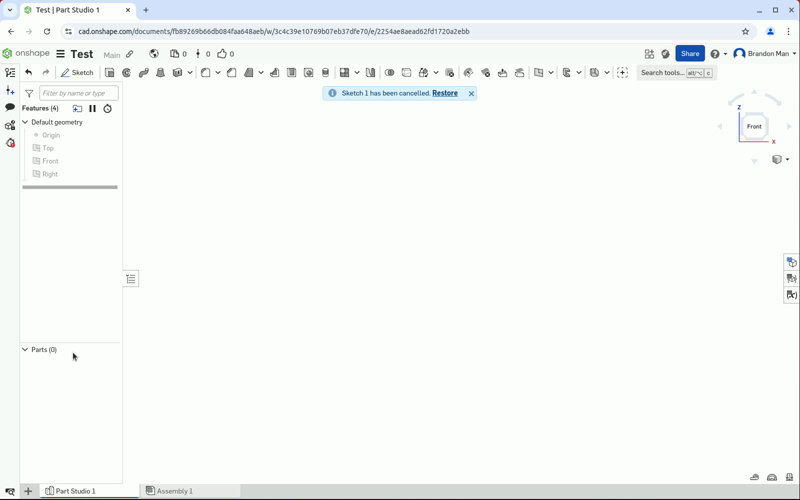
key(shift+y)
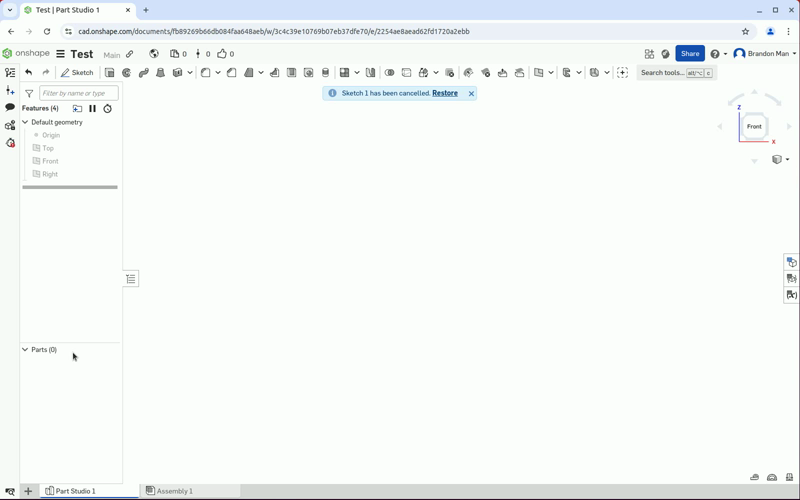
key(shift+s)
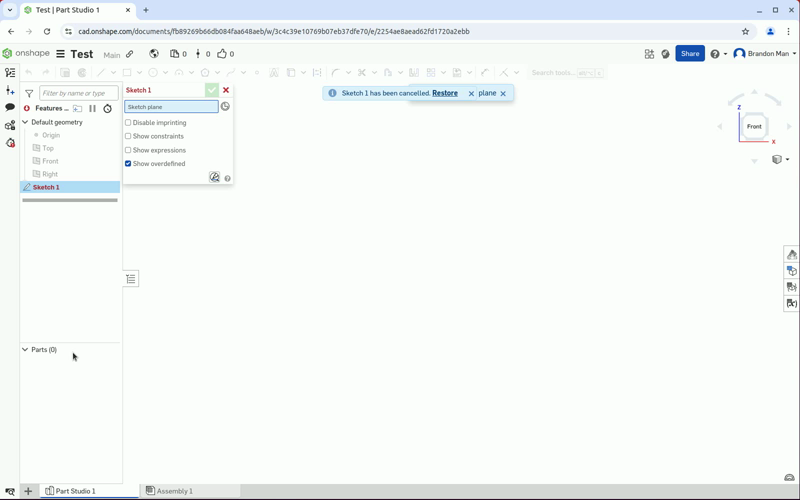
mouse_move(73, 163)
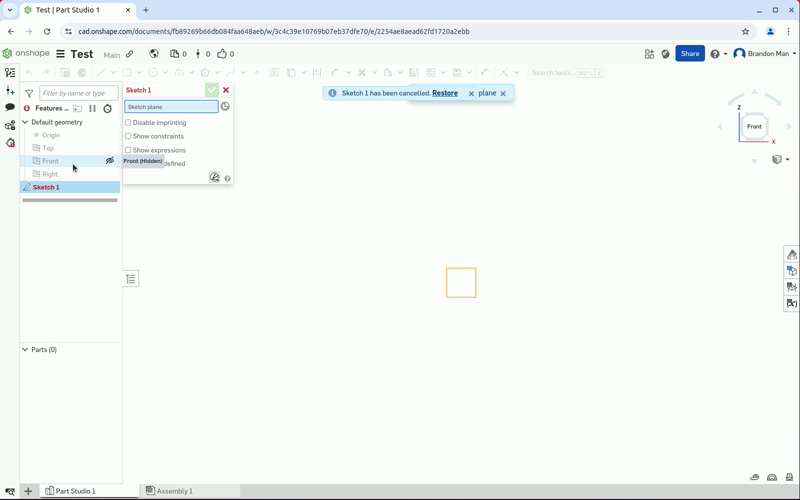
click(73, 163)
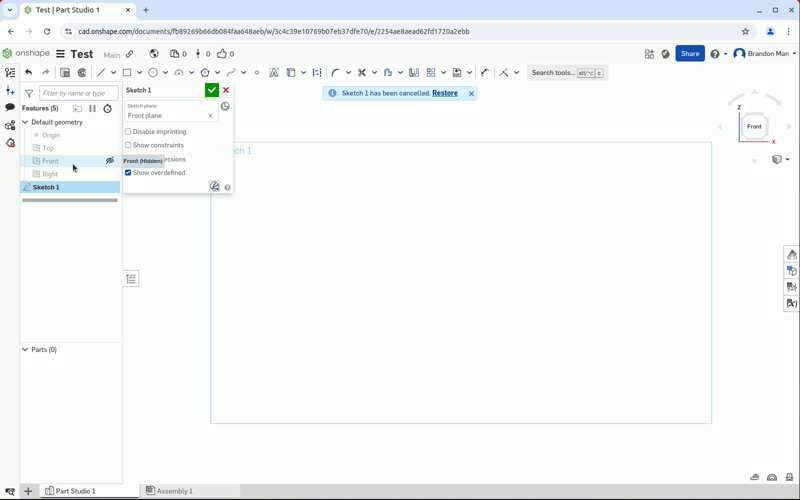
mouse_move(73, 352)
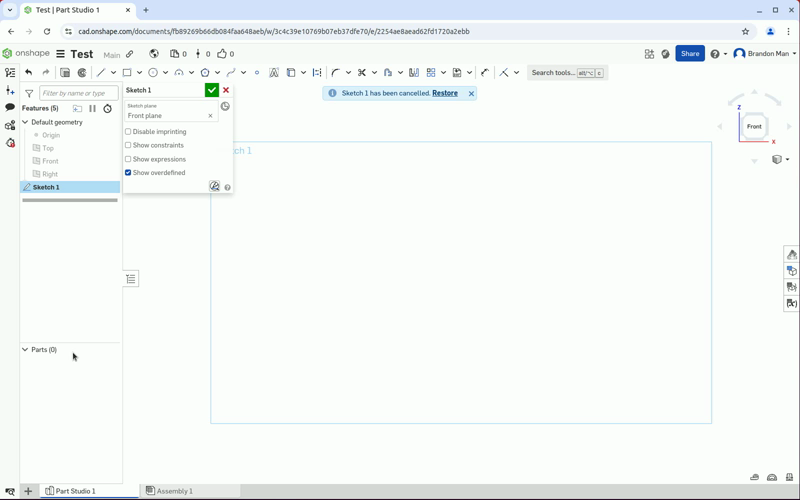
key(y)
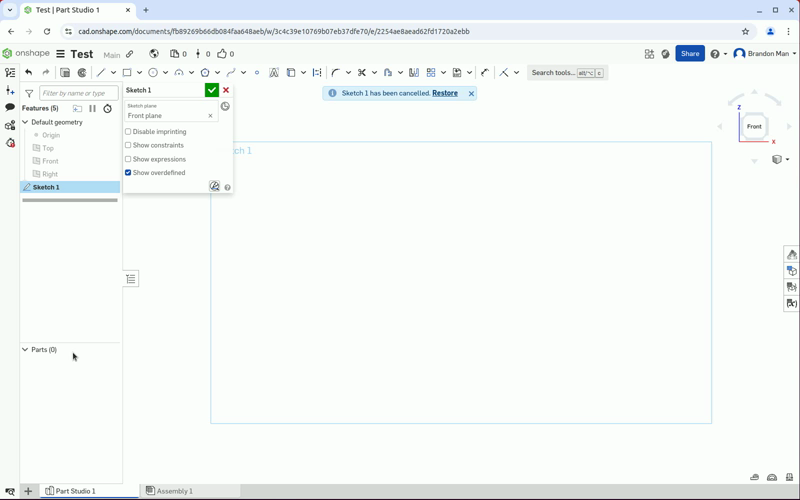
key(c)
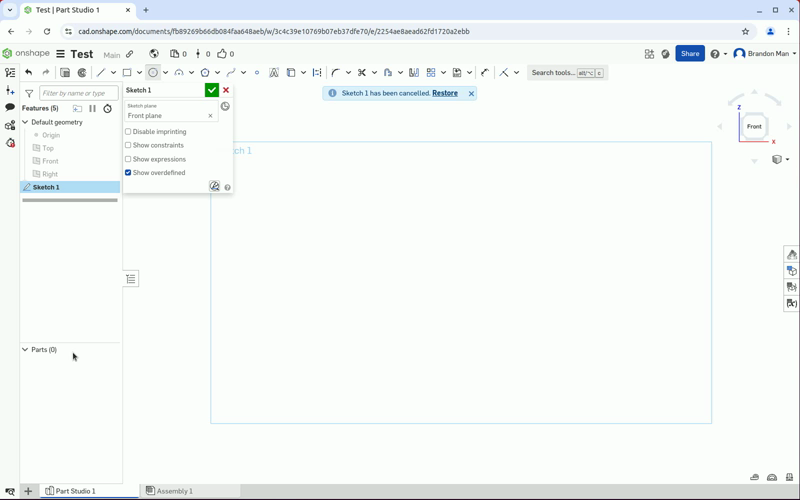
key_down(shift)
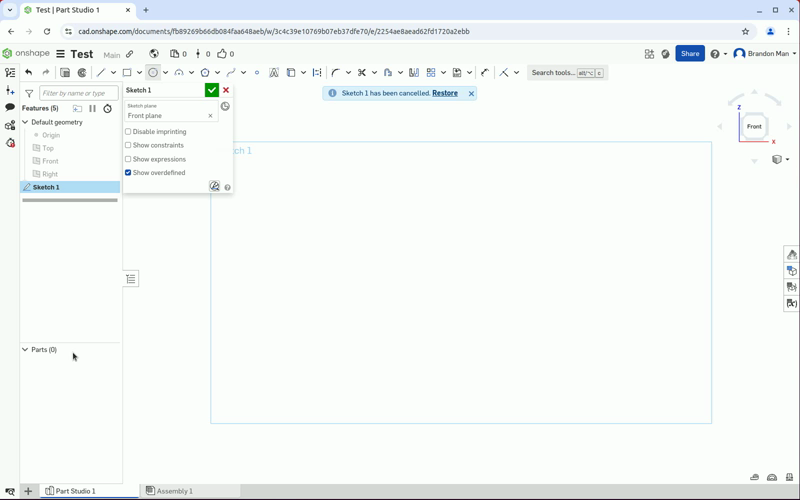
mouse_move(461, 282)
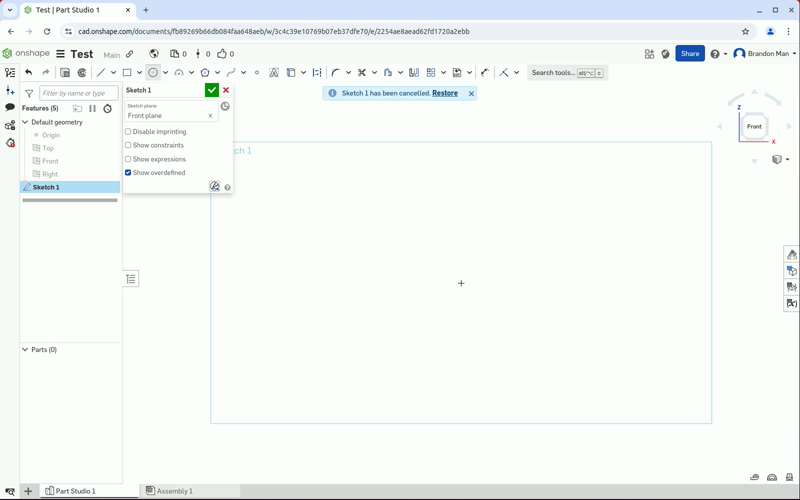
click(461, 282)
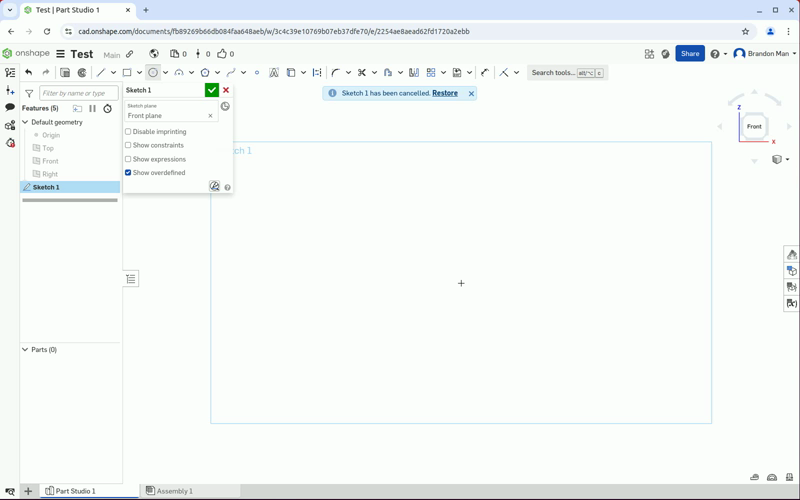
key_up(shift)
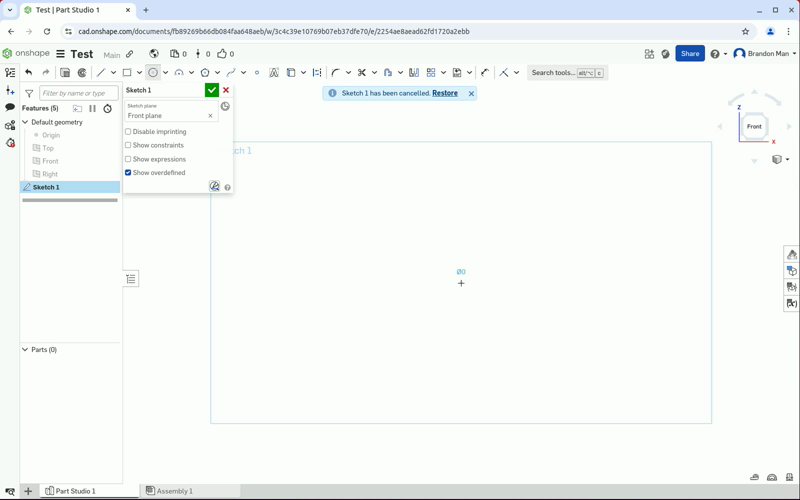
mouse_move(574, 282)
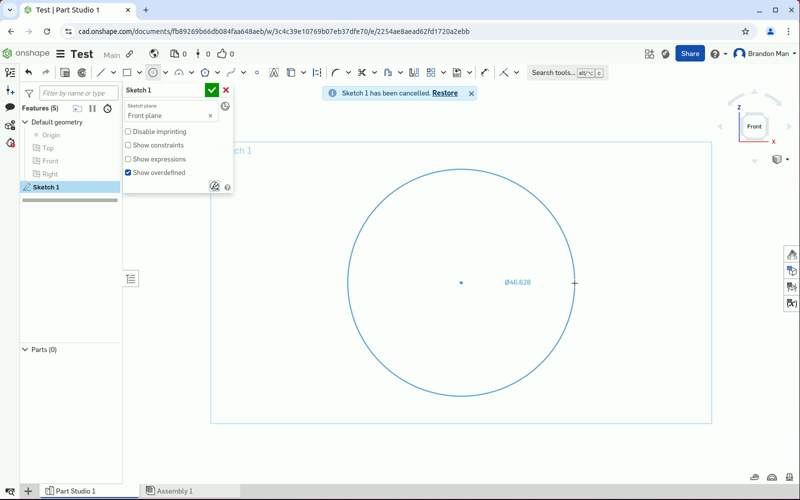
click(574, 282)
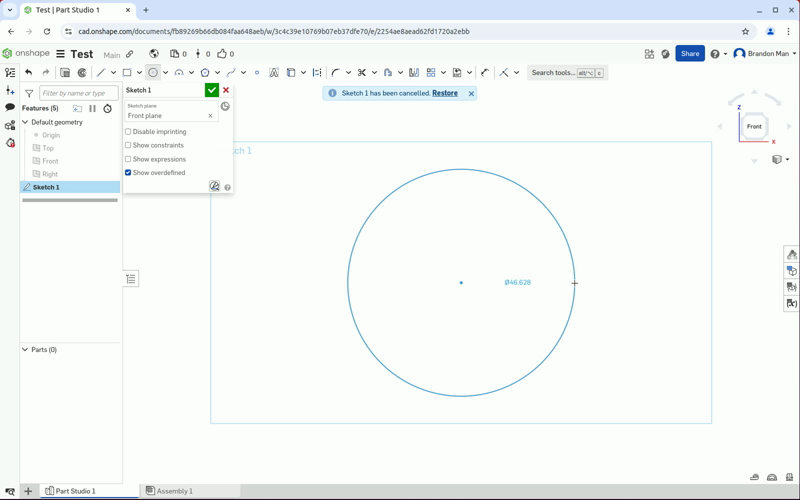
key(esc)
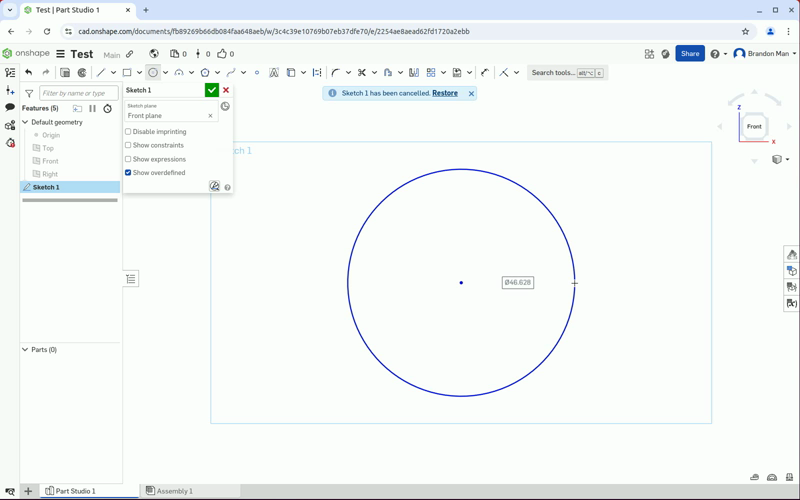
key(c)
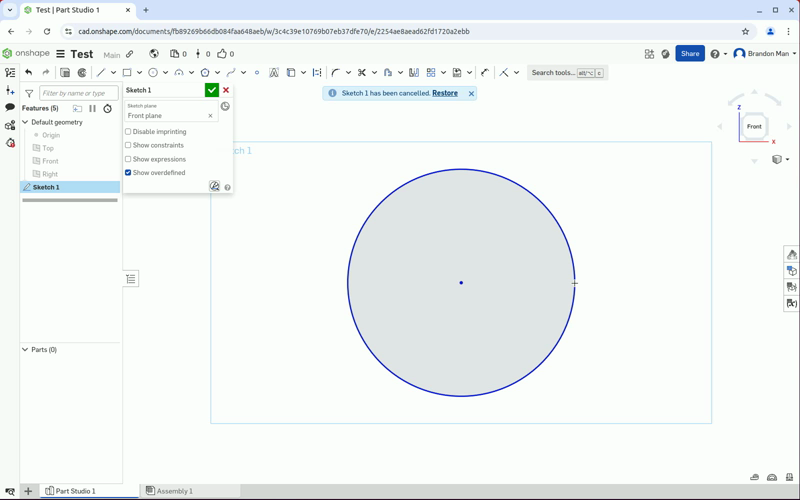
key_down(shift)
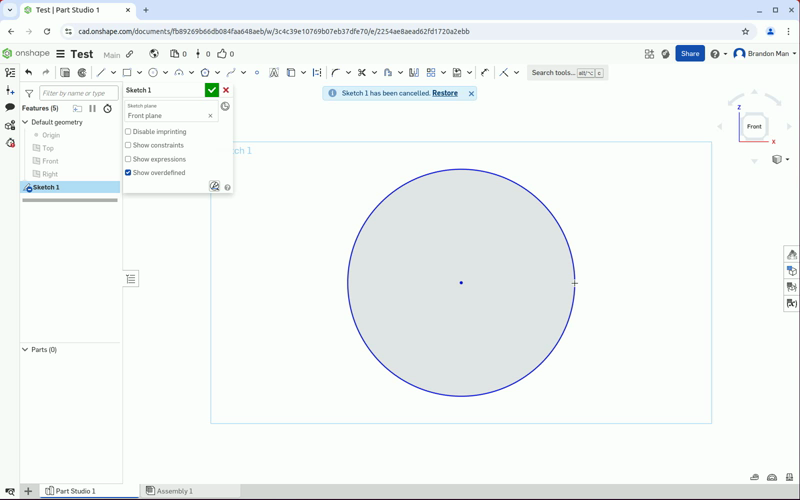
mouse_move(461, 282)
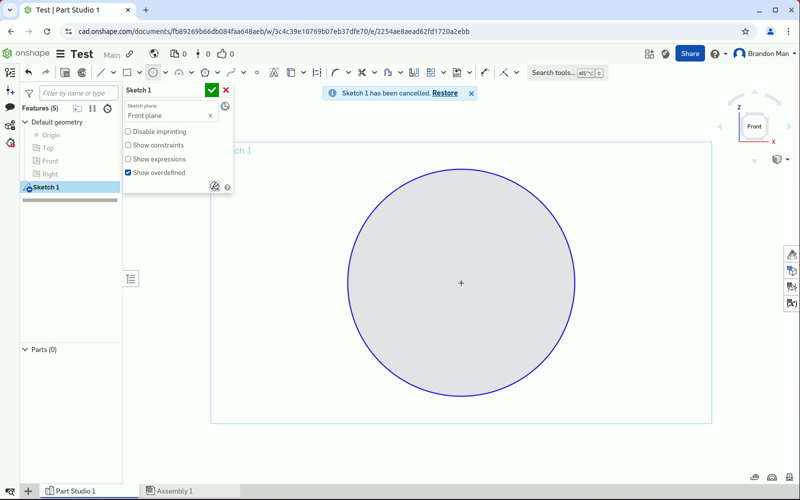
click(461, 282)
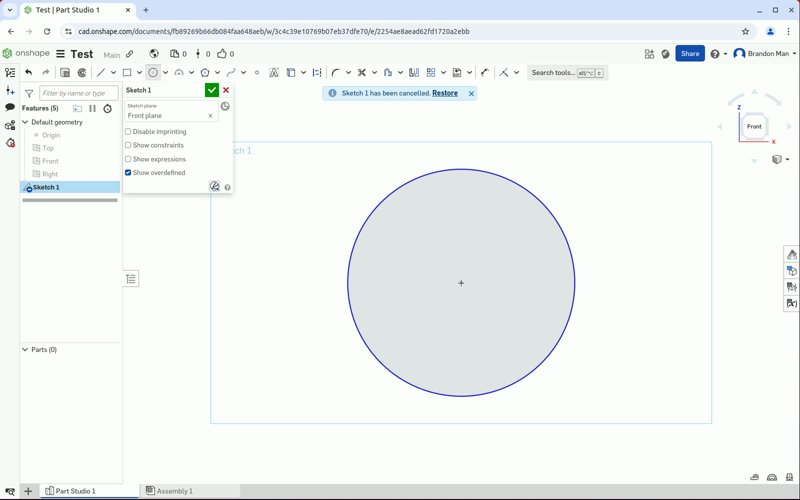
key_up(shift)
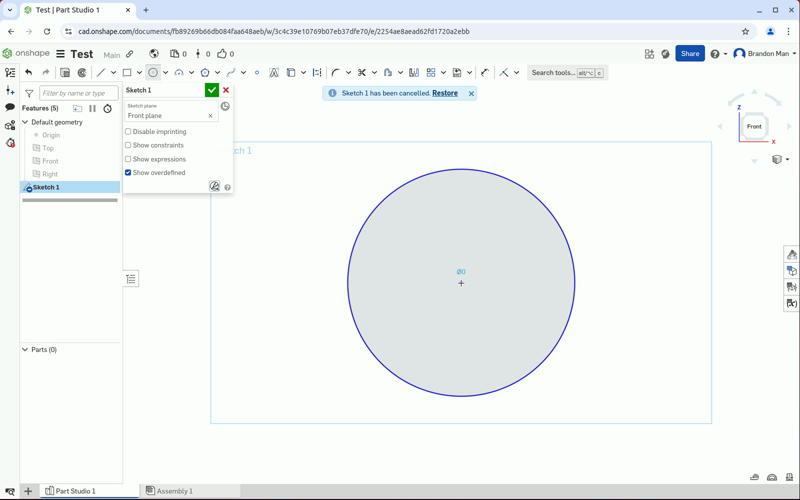
mouse_move(536, 282)
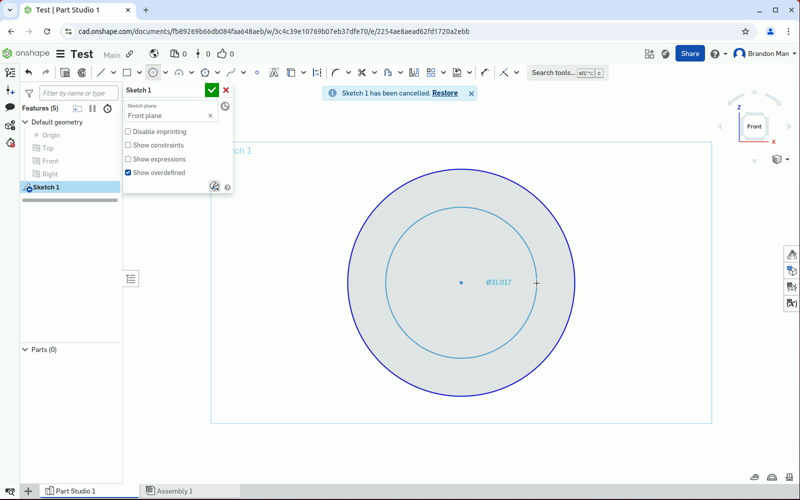
click(536, 282)
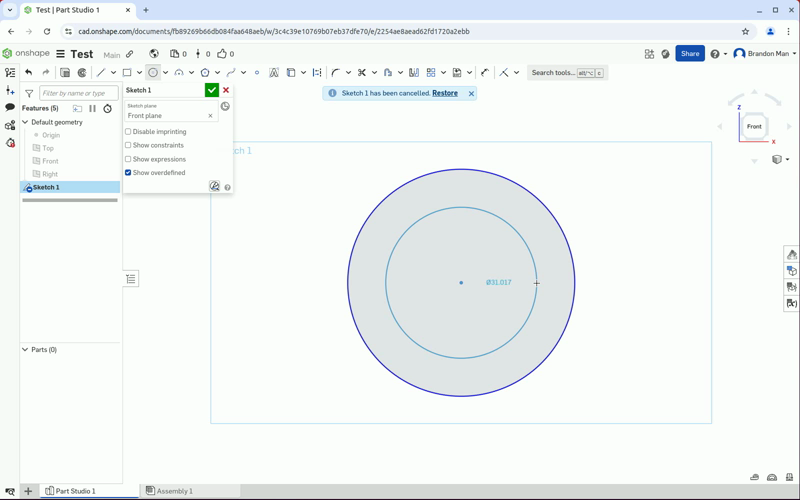
key(esc)
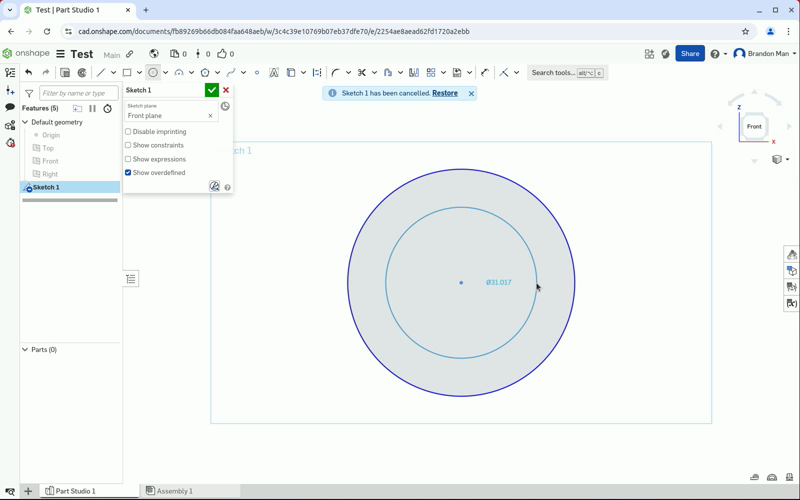
mouse_move(450, 192)
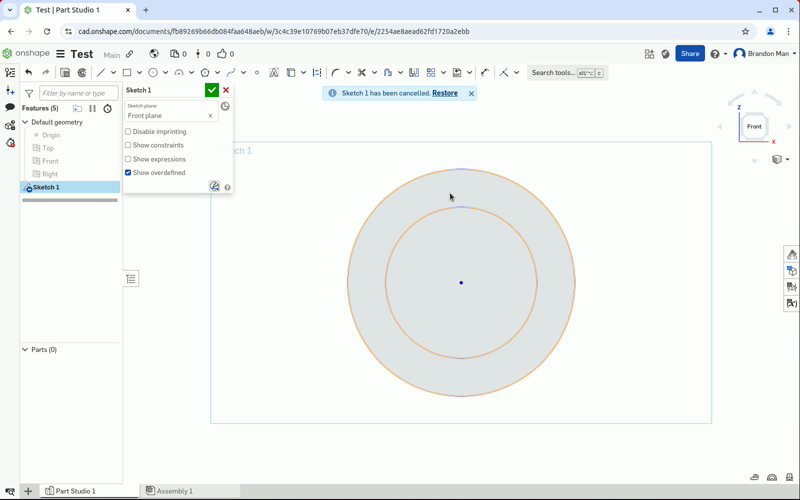
click(450, 192)
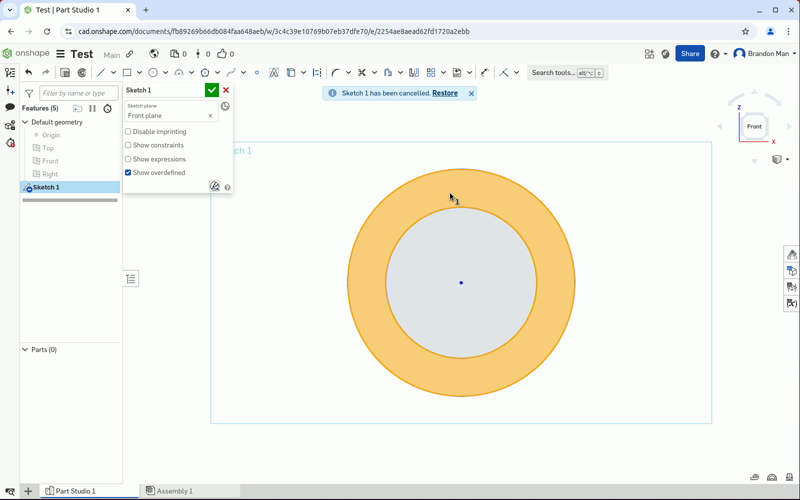
mouse_move(73, 352)
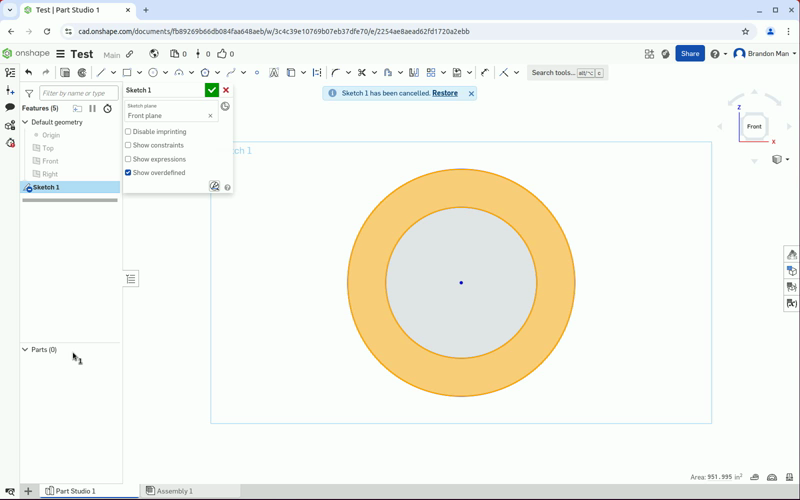
key(shift+y)
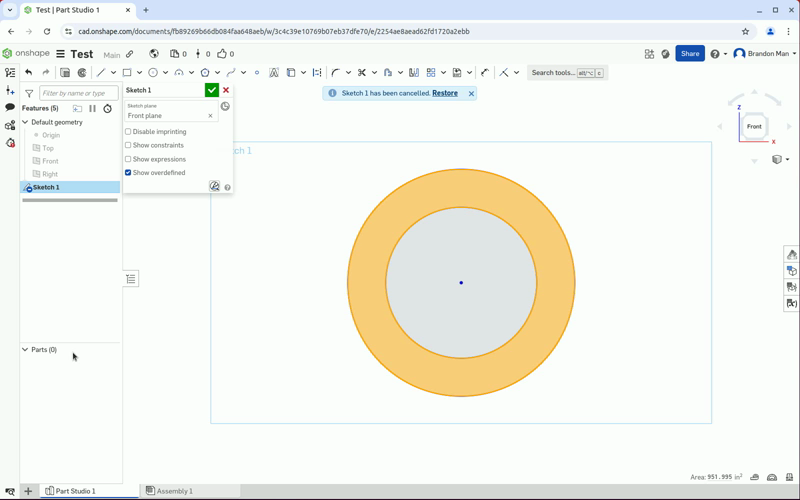
key(shift+e)
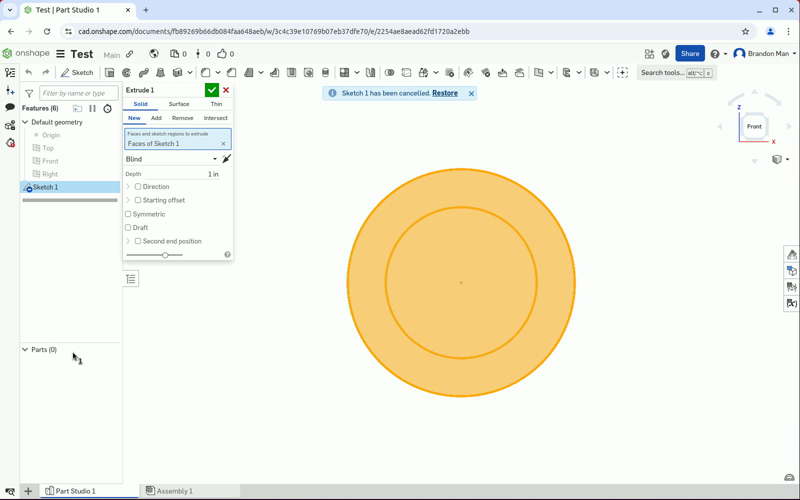
mouse_move(143, 106)
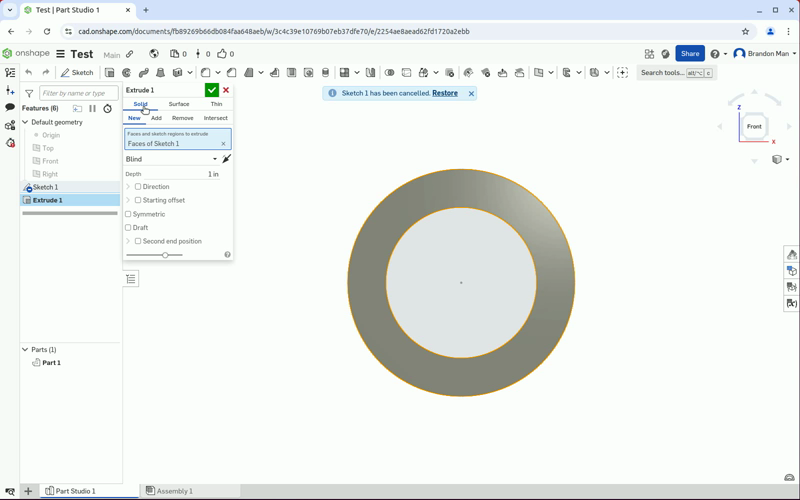
click(143, 106)
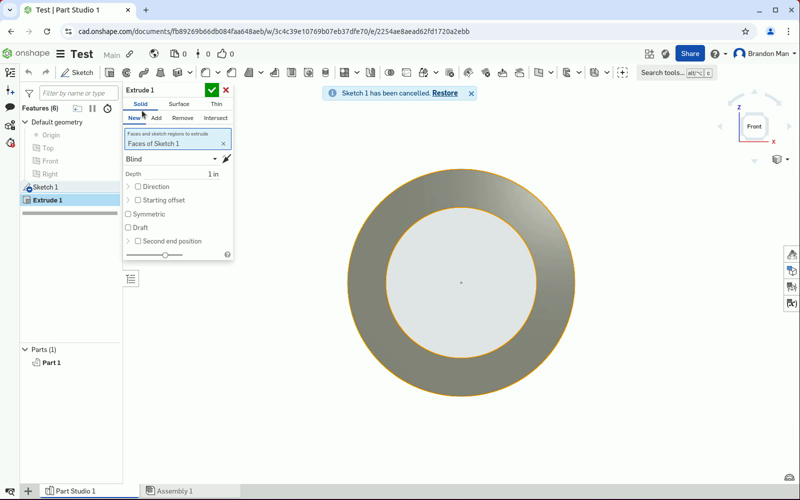
mouse_move(137, 120)
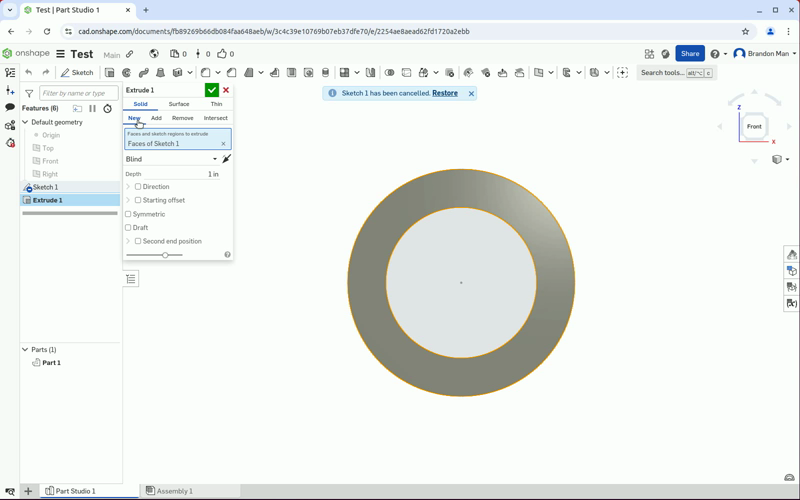
click(137, 120)
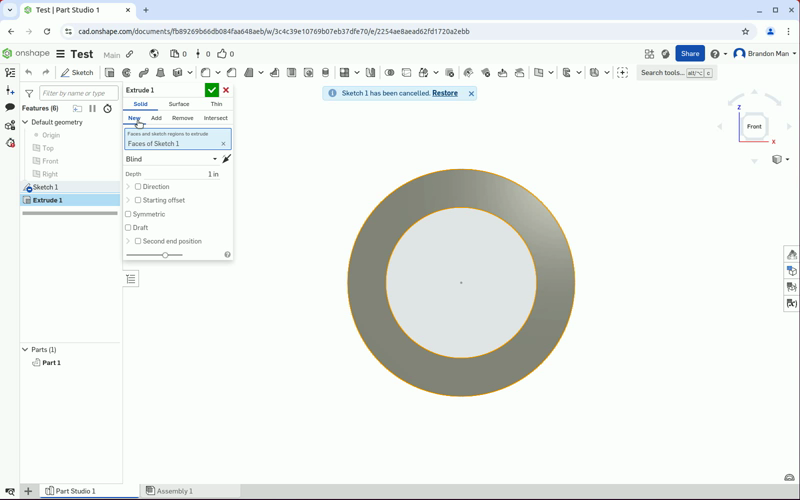
key(tab, 4)
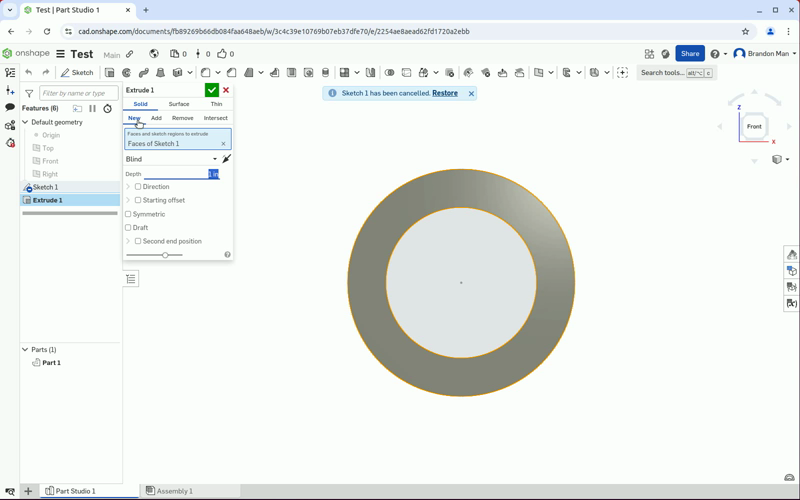
text(30.81)
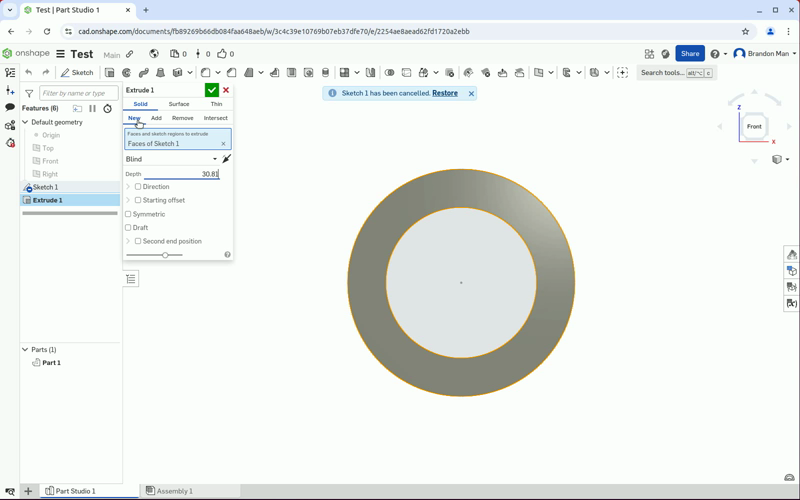
key(tab, 3)
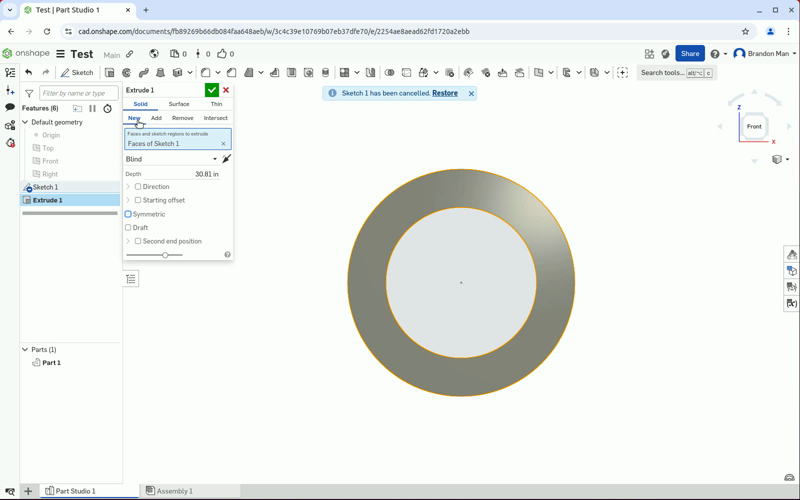
key(space)
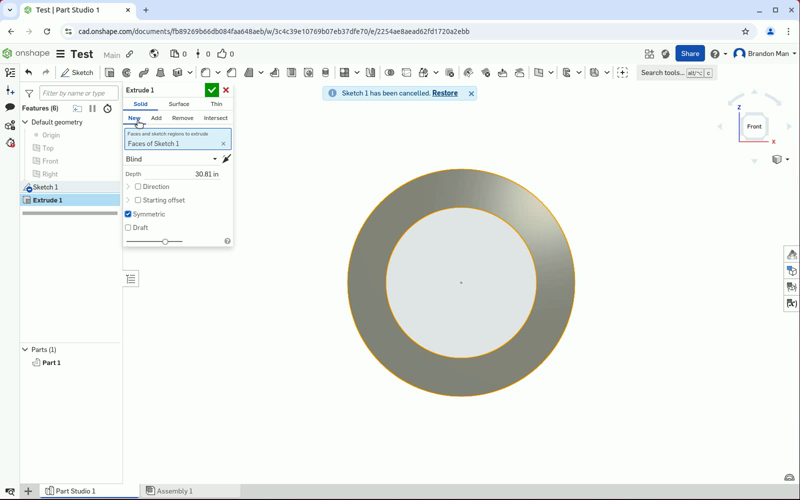
key(enter)
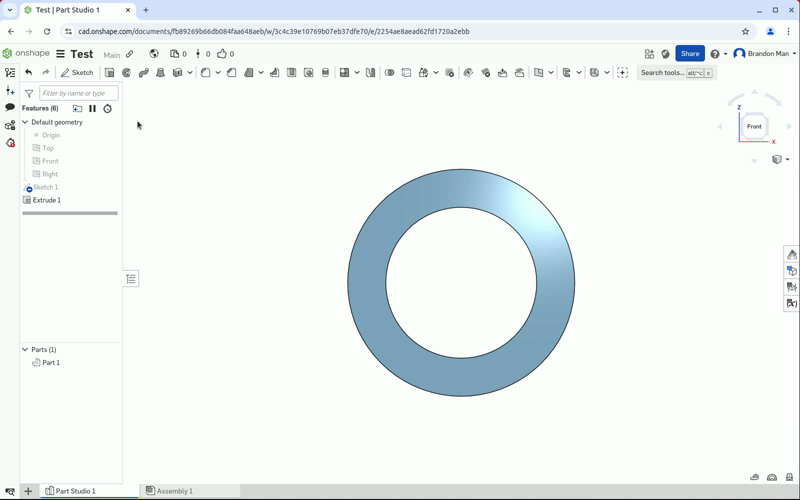
key(shift+h)
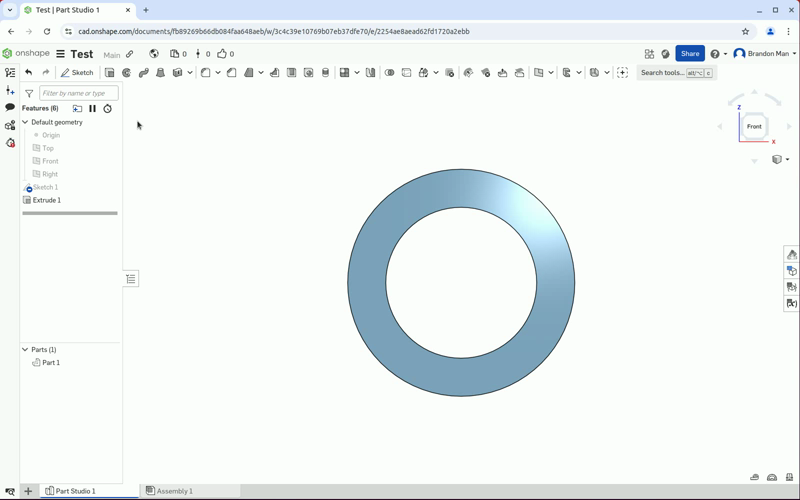
key(shift+h)
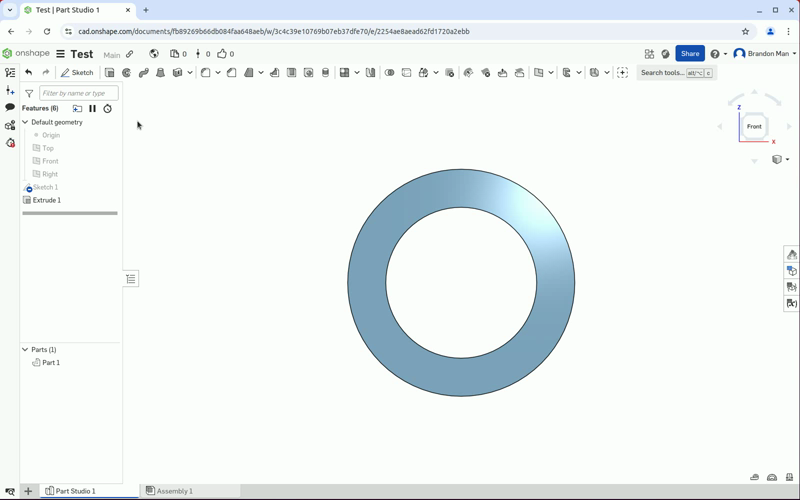
mouse_move(73, 189)
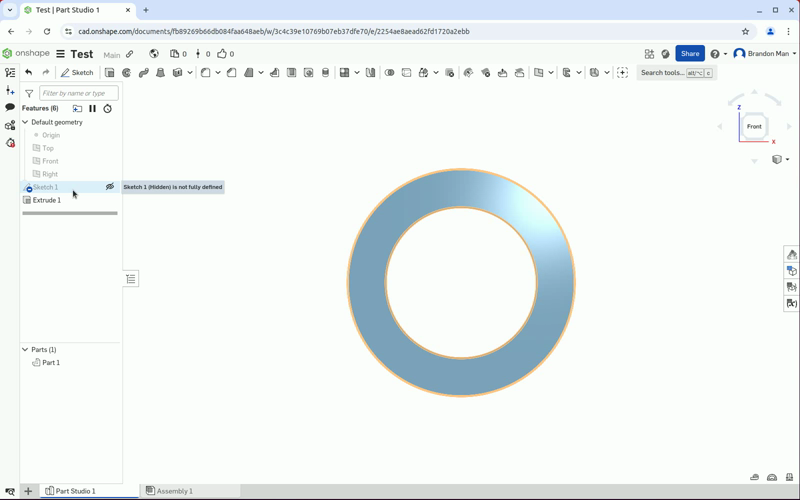
click(73, 189)
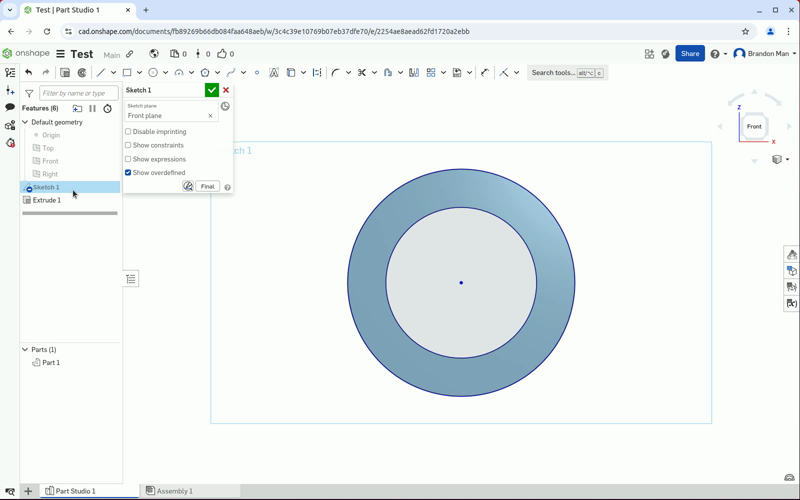
mouse_move(229, 92)
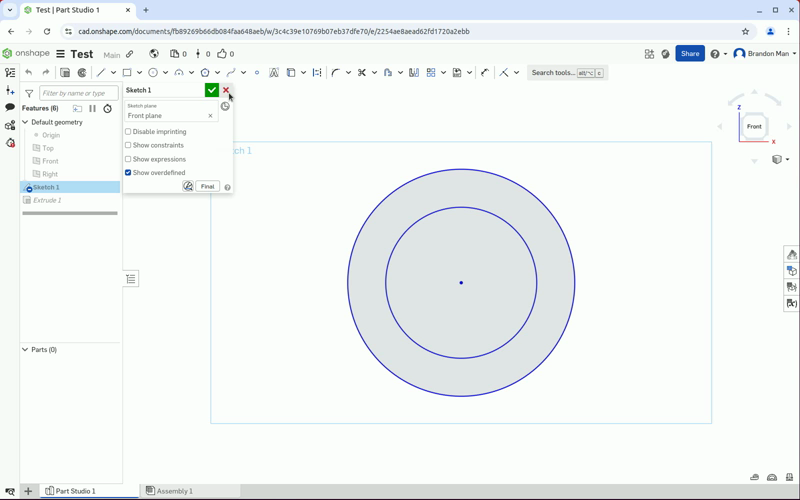
click(229, 92)
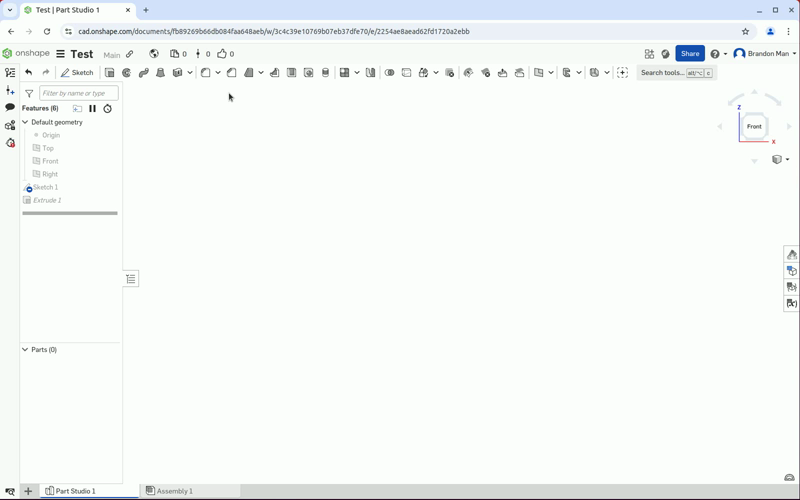
mouse_move(73, 352)
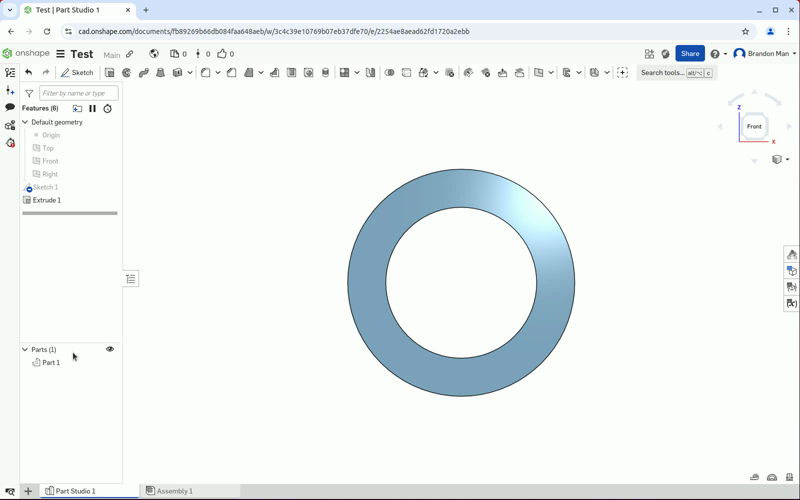
key(y)
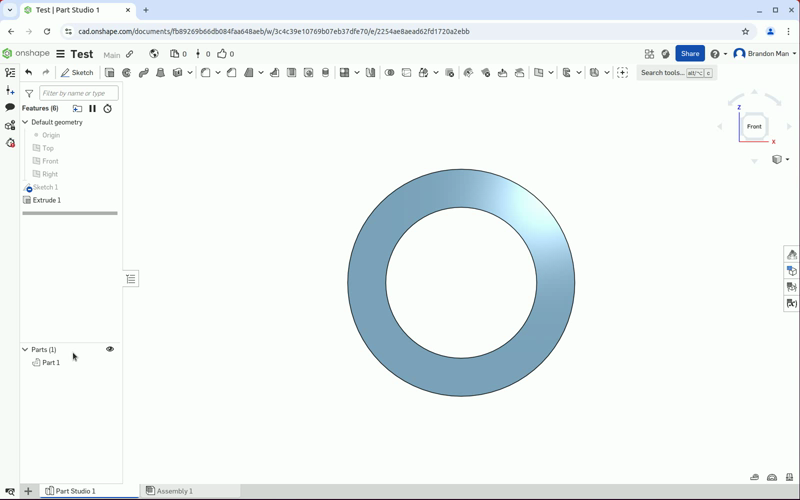
key(shift+p)
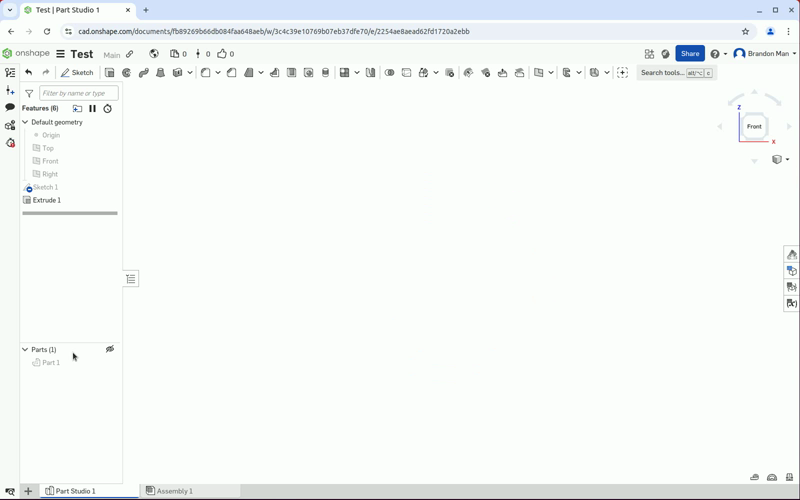
key(space)
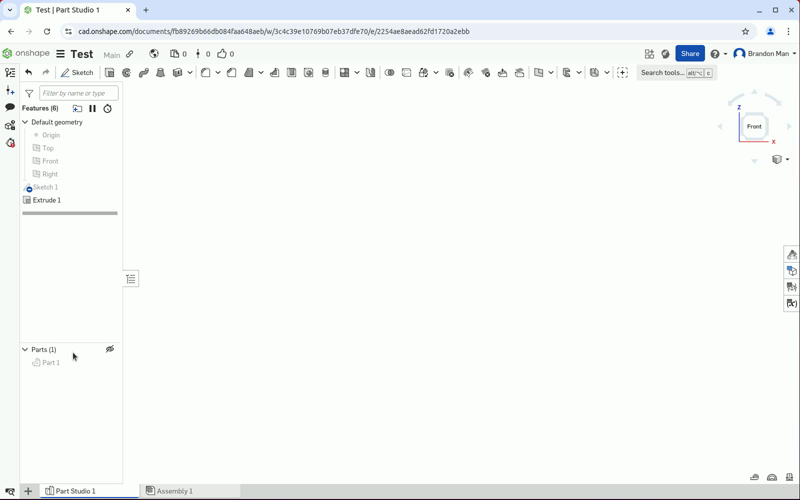
key_down(shift)
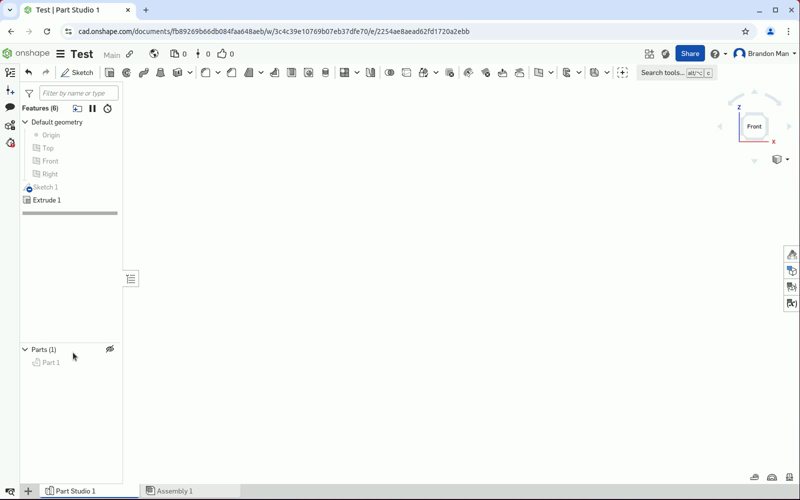
key(down)
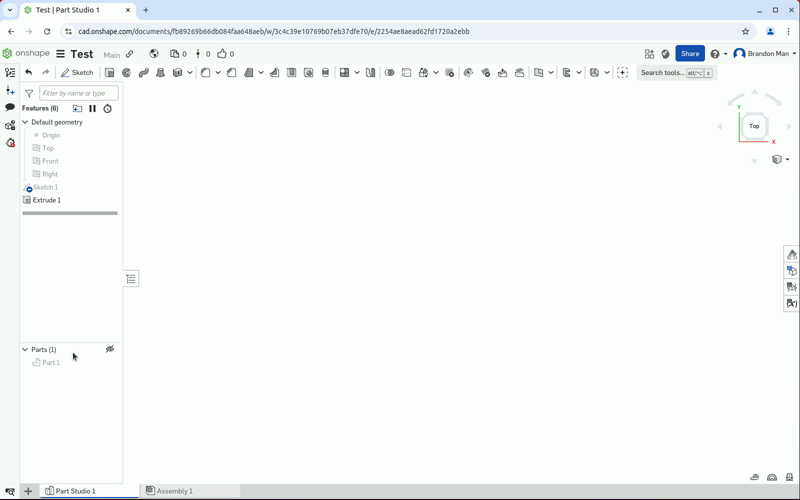
key_up(shift)
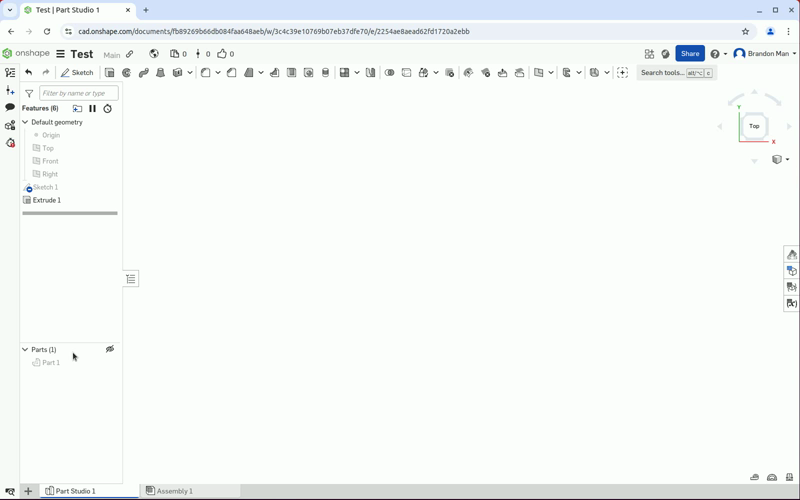
mouse_move(73, 352)
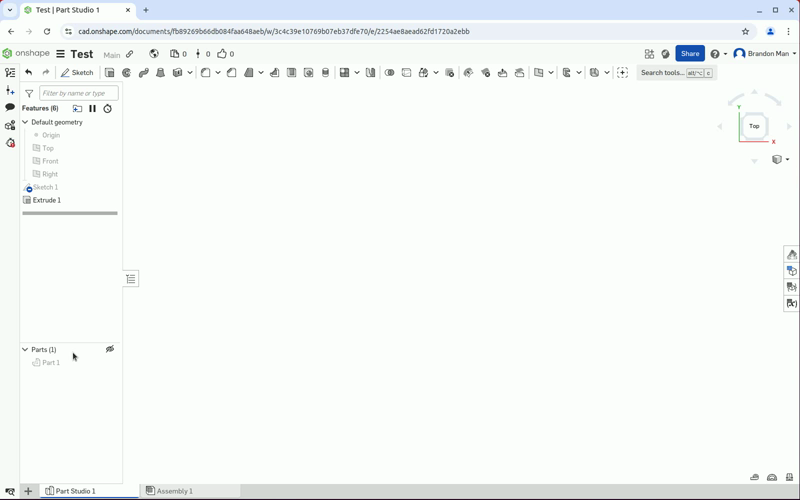
key(shift+y)
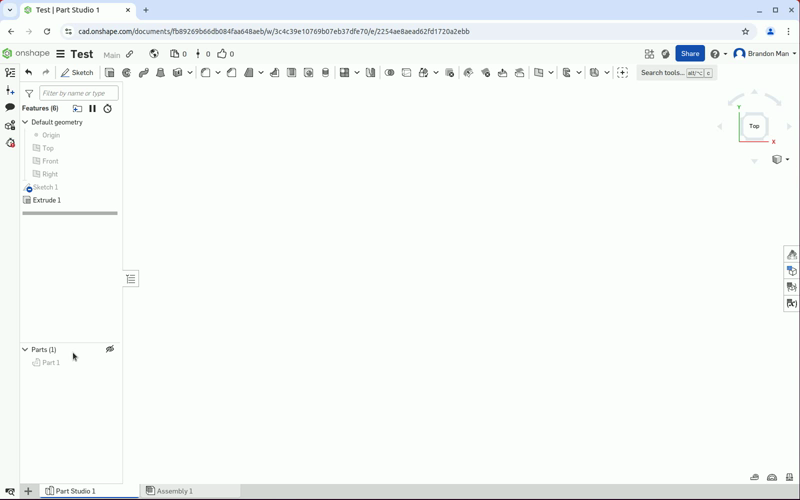
key(shift+s)
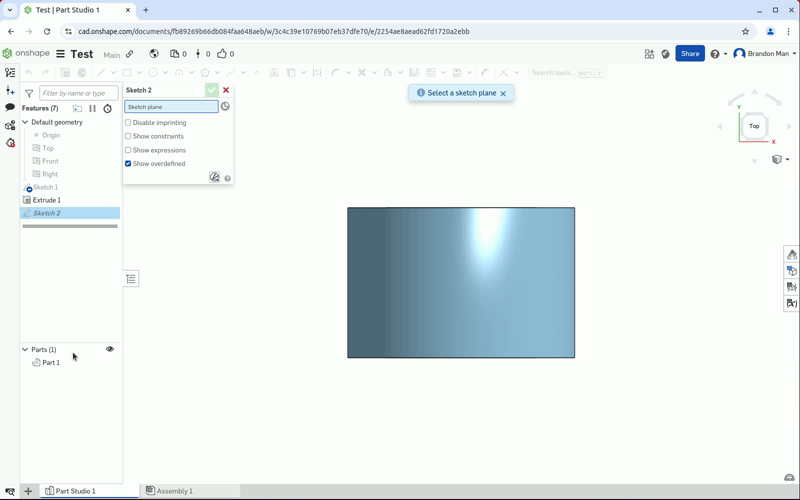
mouse_move(73, 150)
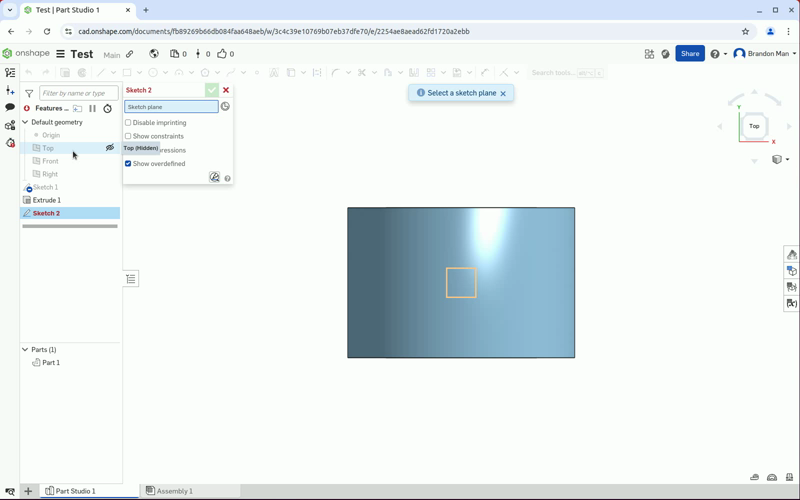
click(73, 150)
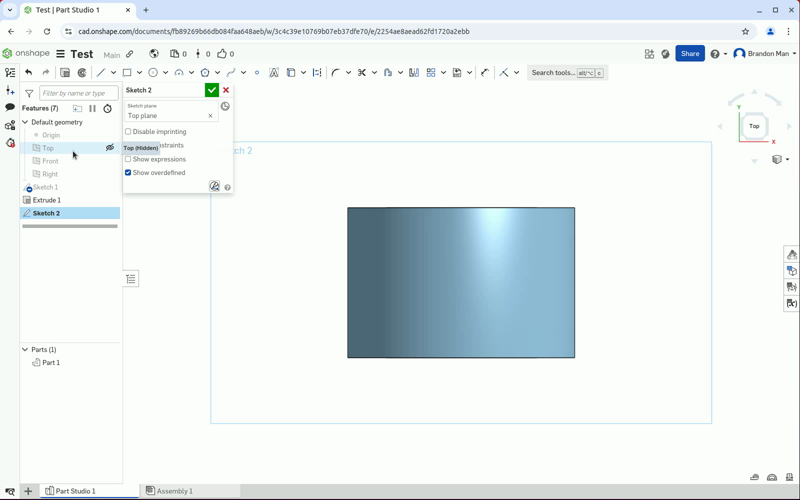
mouse_move(73, 352)
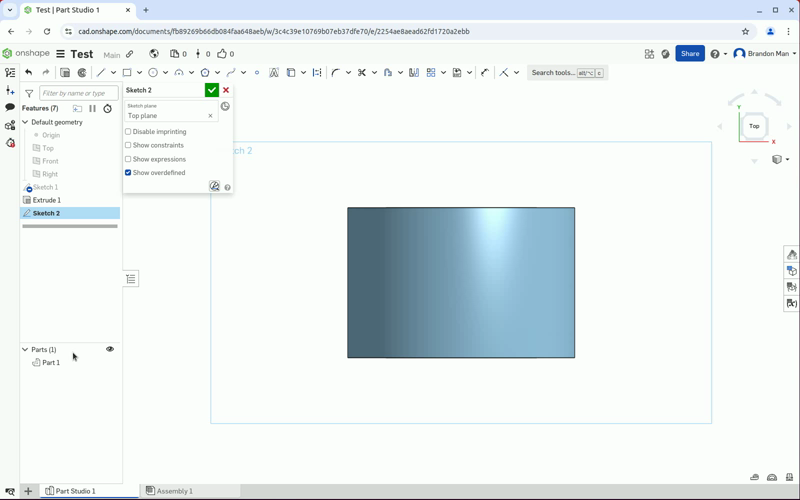
key(y)
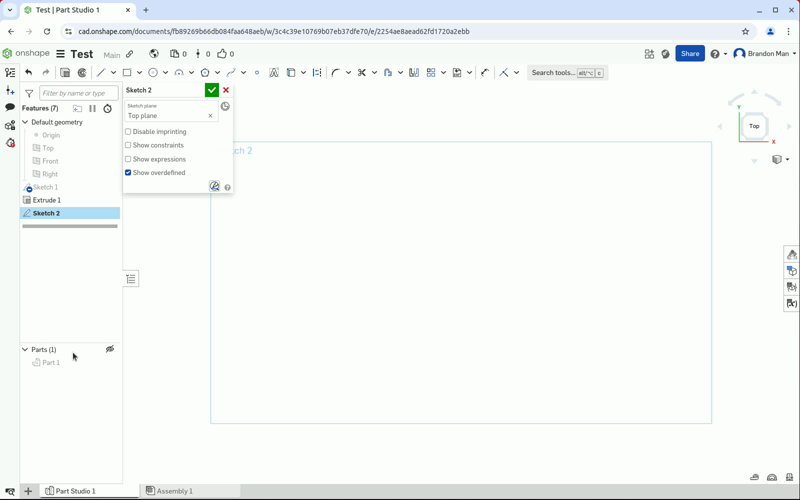
key(l)
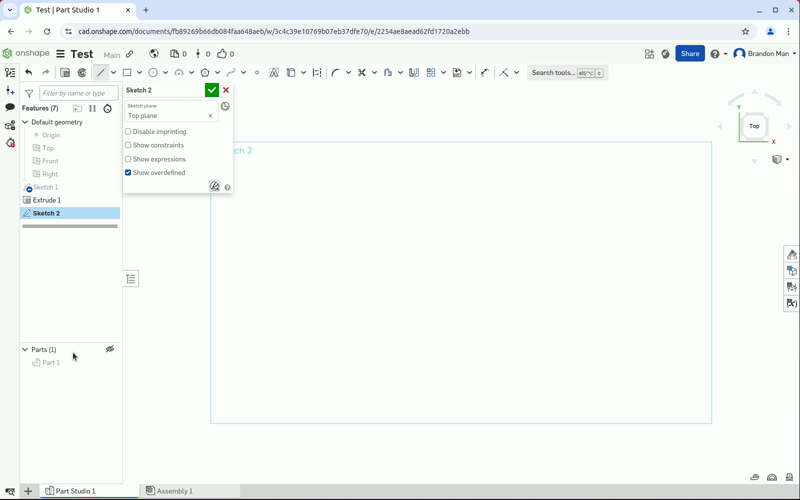
key_down(shift)
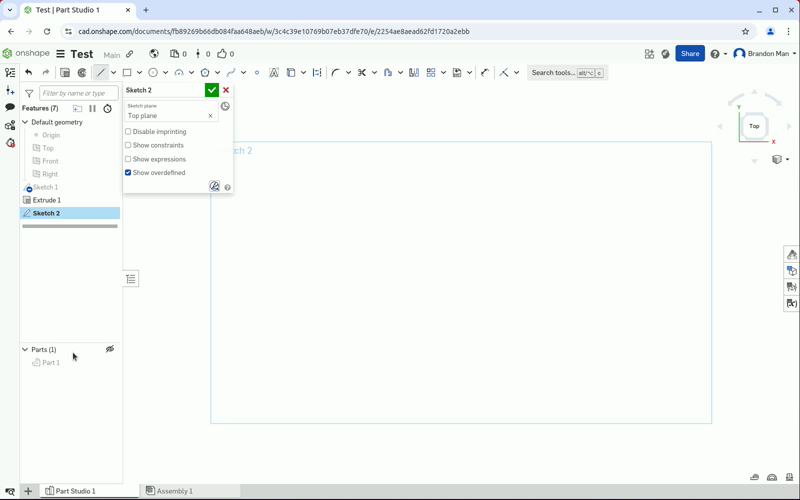
mouse_move(348, 313)
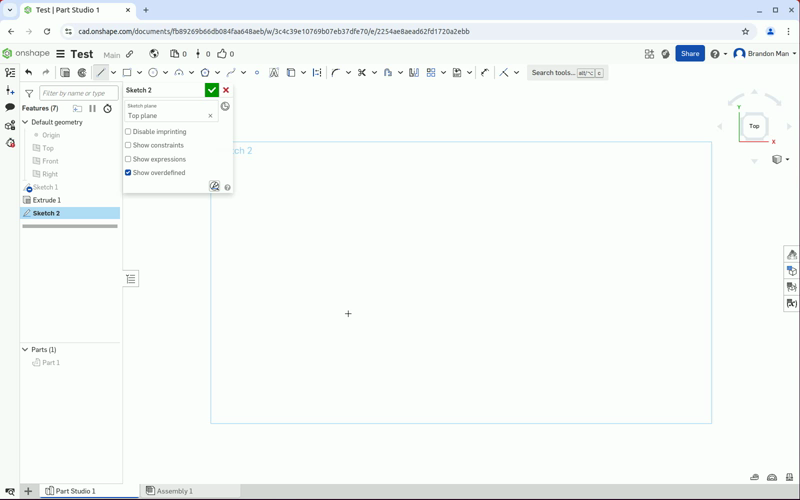
click(348, 313)
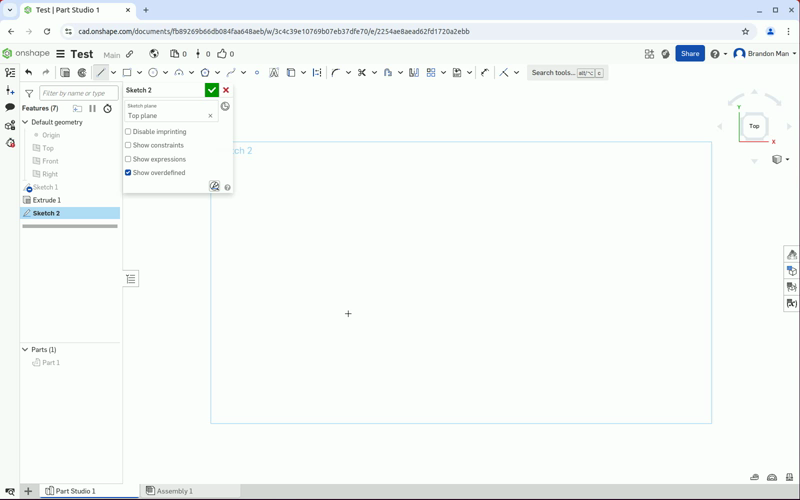
key_up(shift)
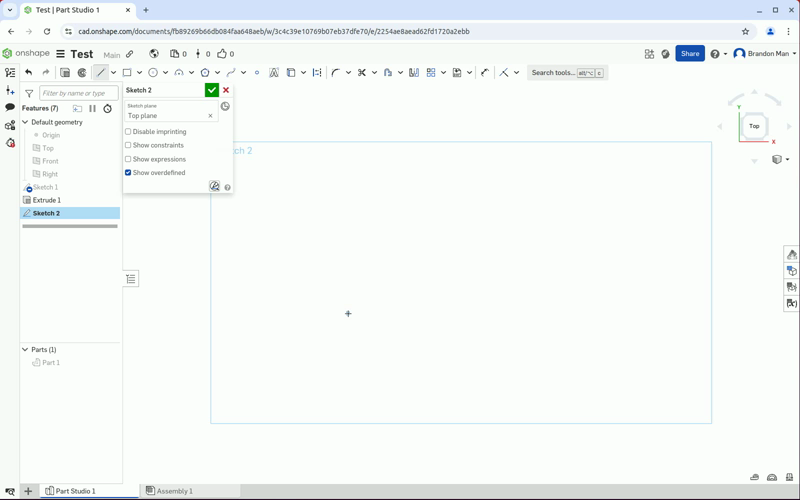
key_down(shift)
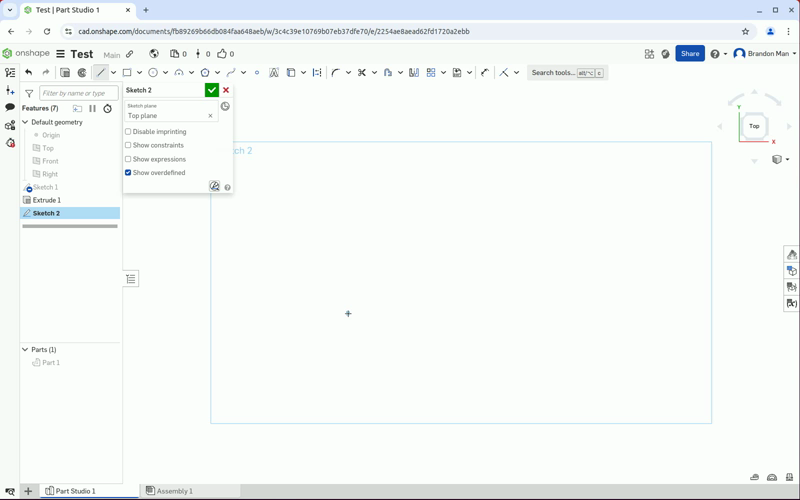
mouse_move(378, 313)
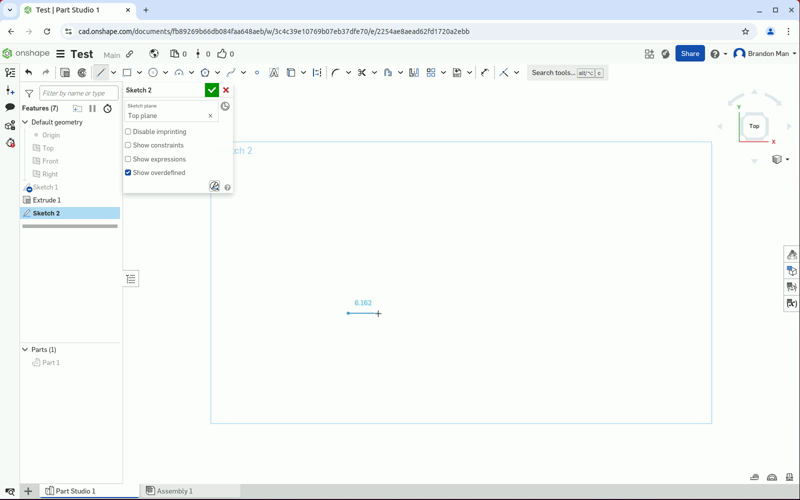
mouse_move(363, 313)
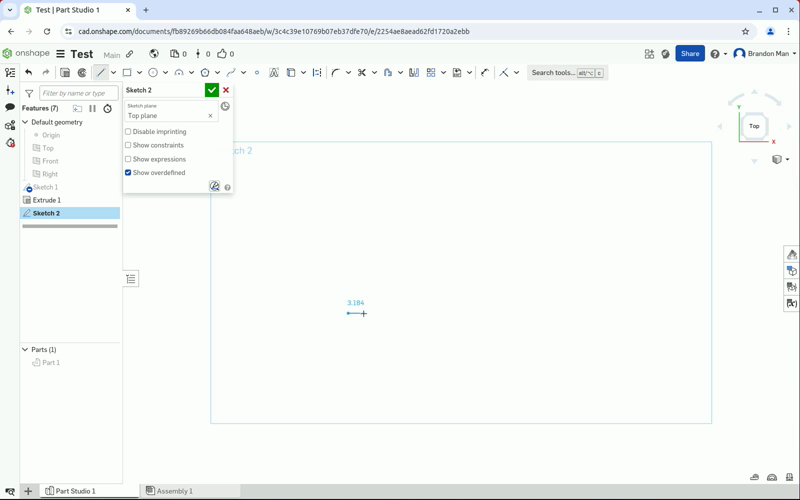
click(363, 313)
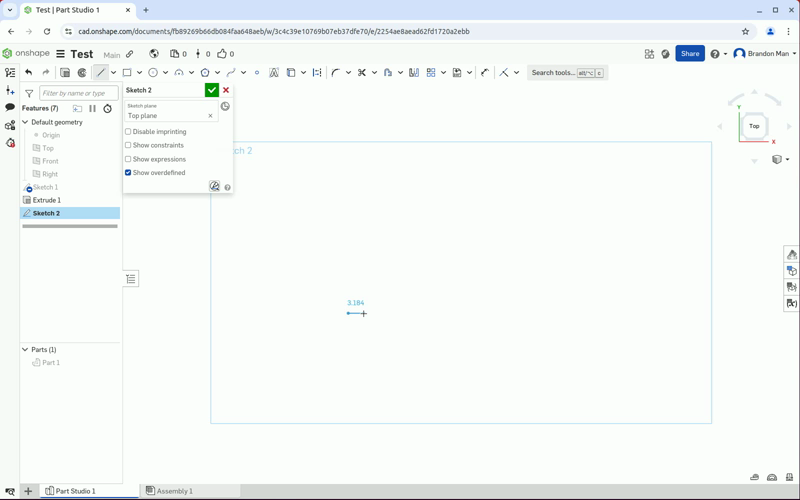
key_up(shift)
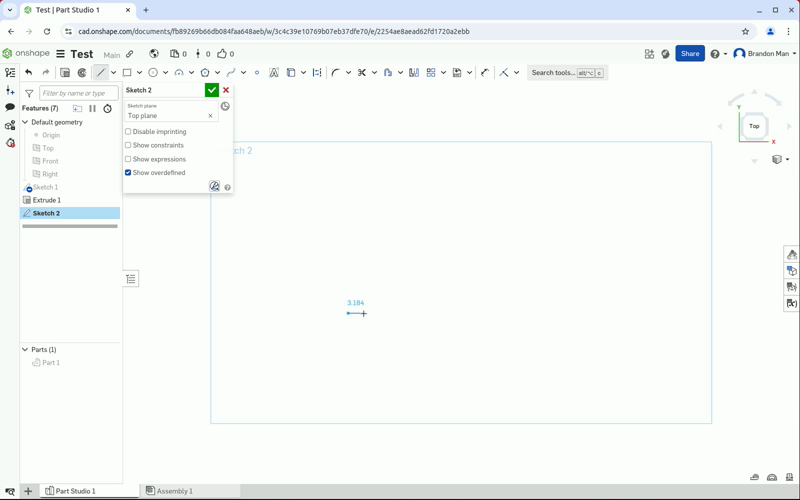
key_down(shift)
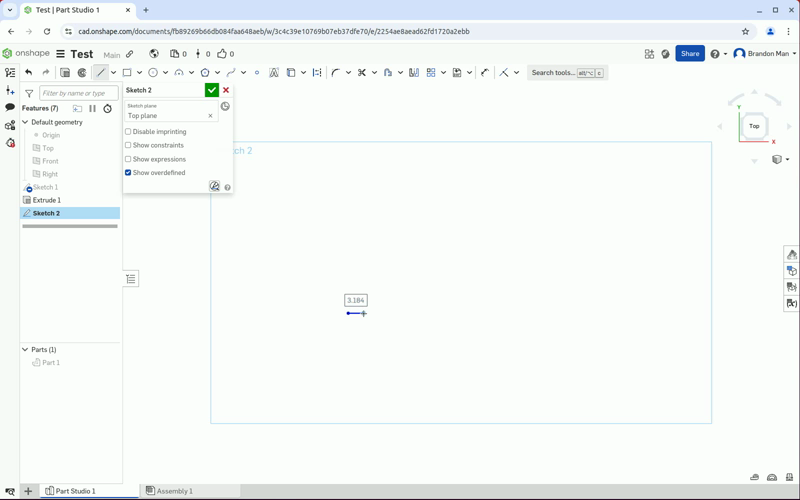
mouse_move(363, 252)
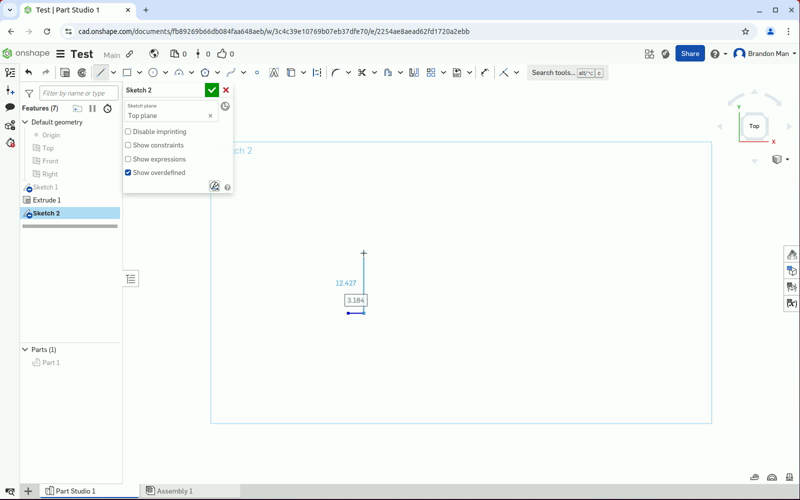
click(363, 252)
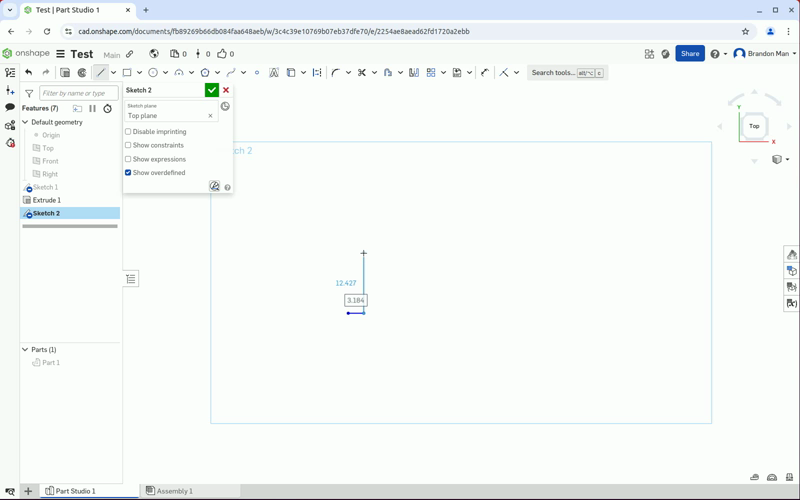
key_up(shift)
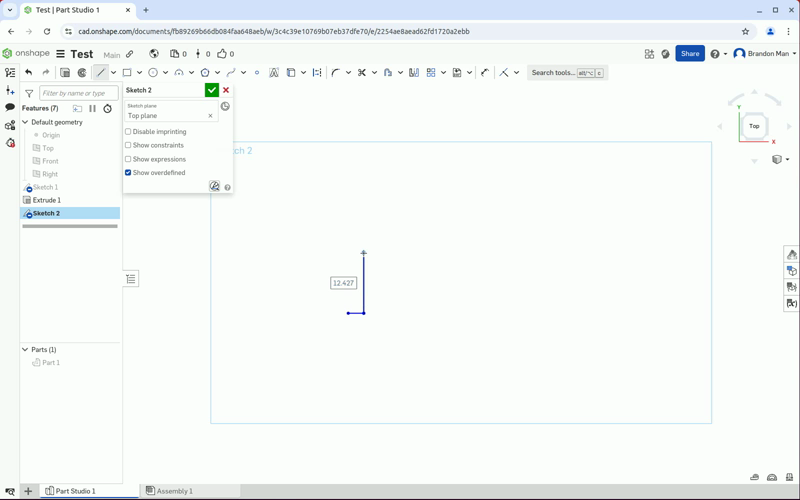
key_down(shift)
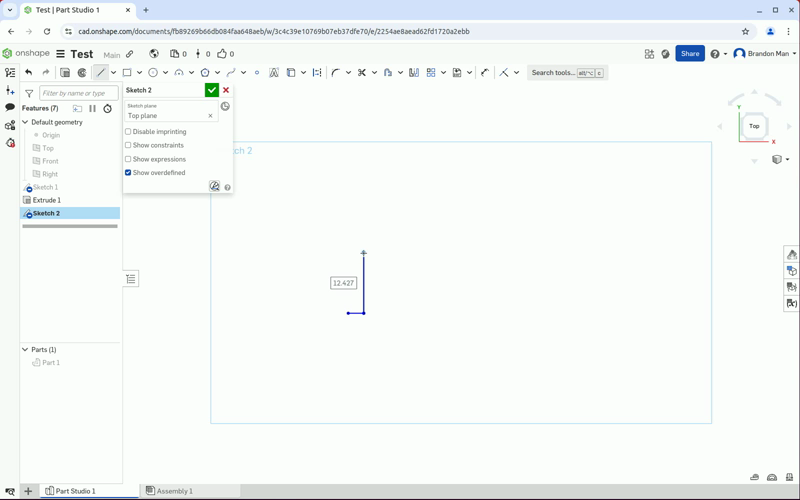
mouse_move(393, 252)
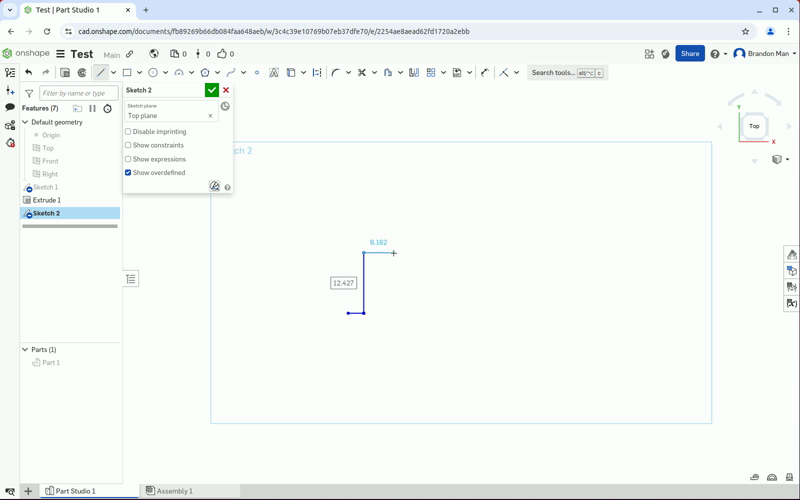
mouse_move(348, 252)
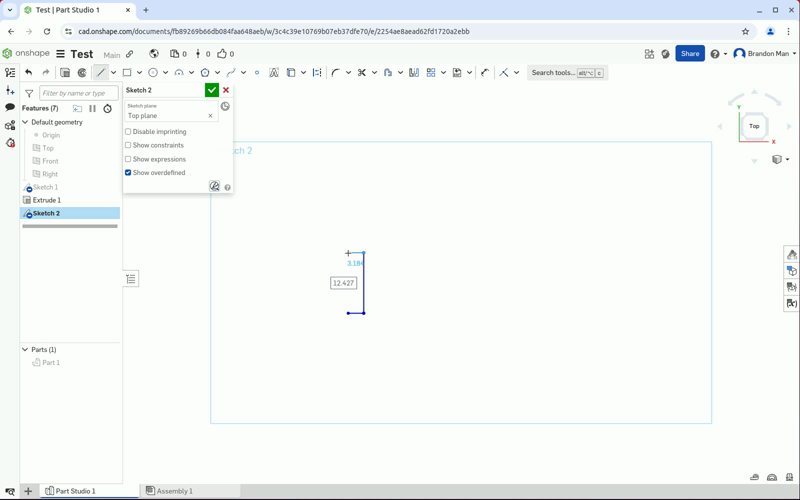
click(348, 252)
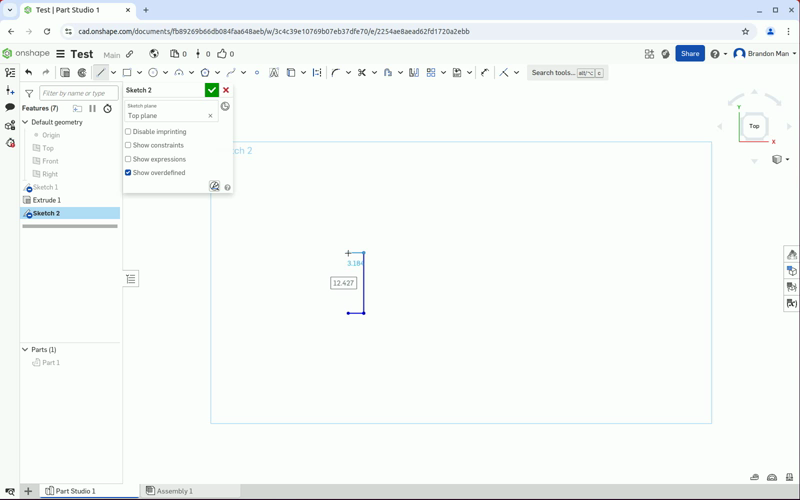
key_up(shift)
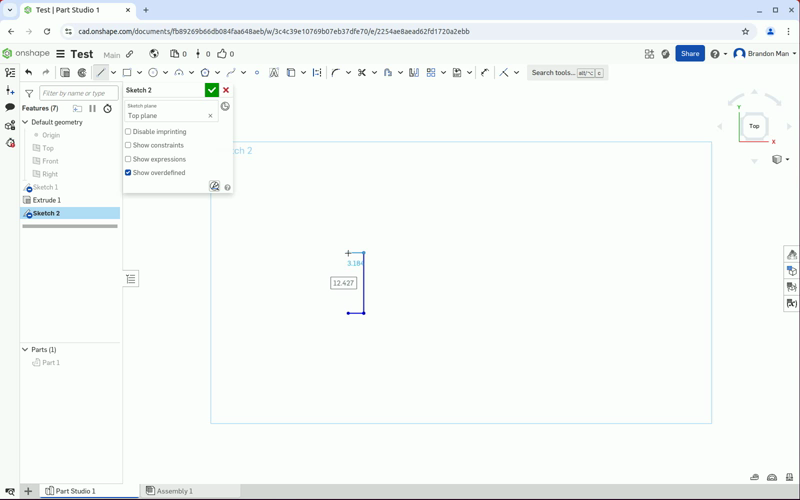
key_down(shift)
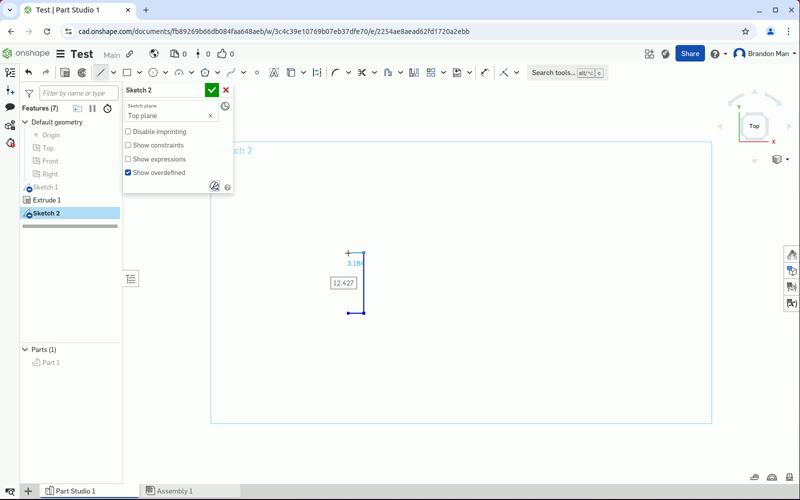
mouse_move(348, 313)
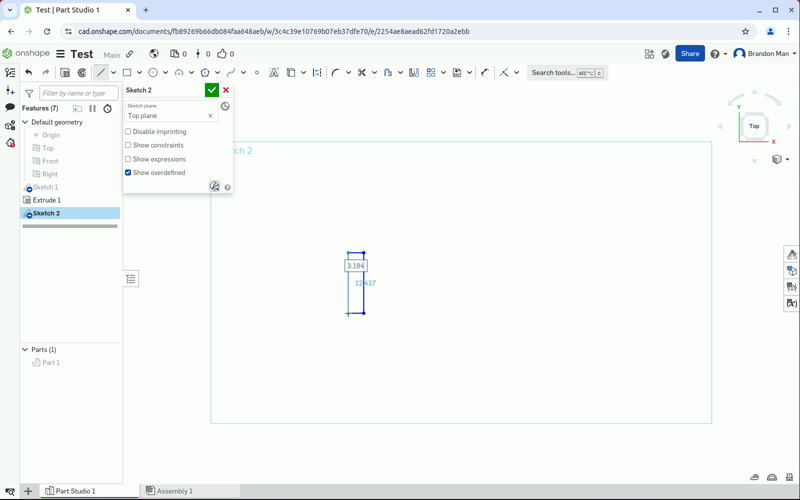
key_up(shift)
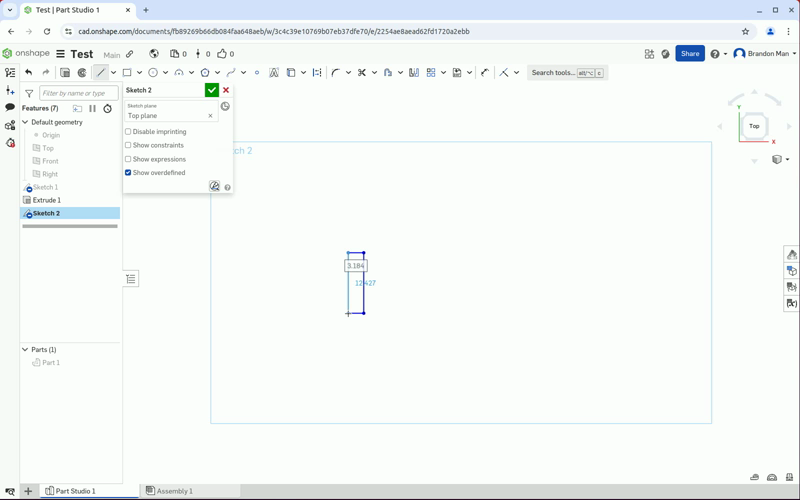
click(348, 313)
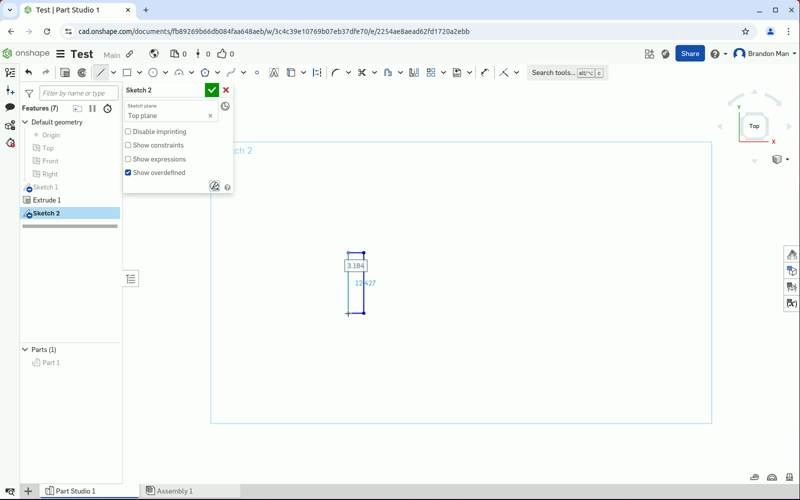
key(esc)
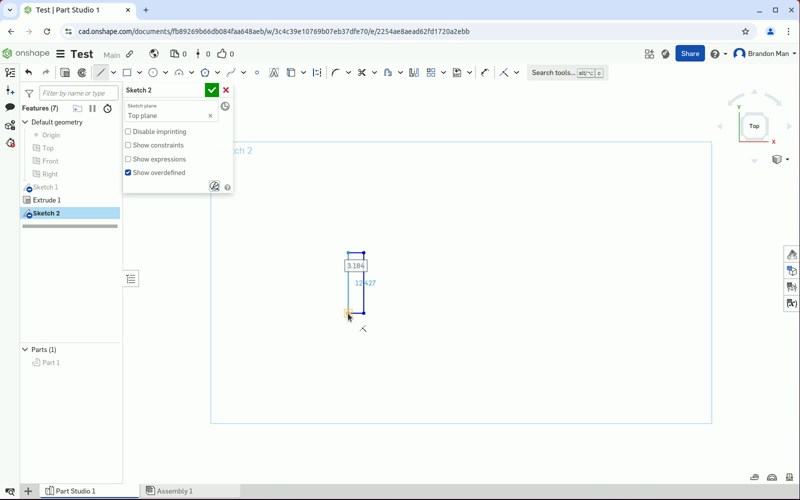
mouse_move(360, 277)
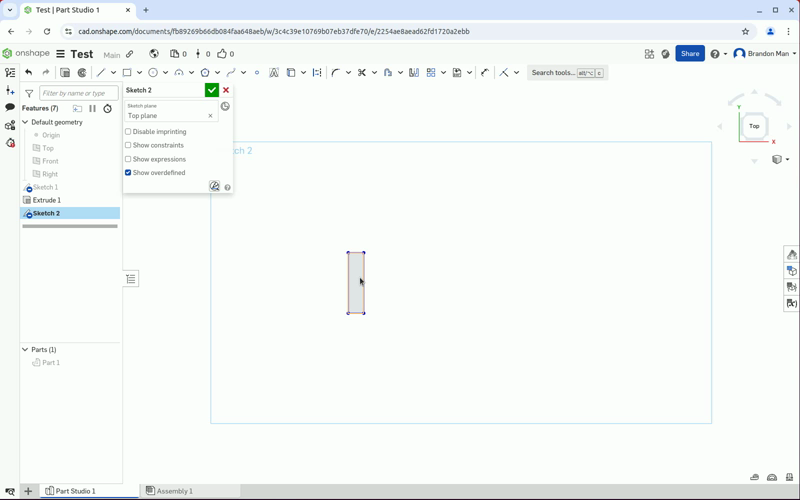
scroll(6)
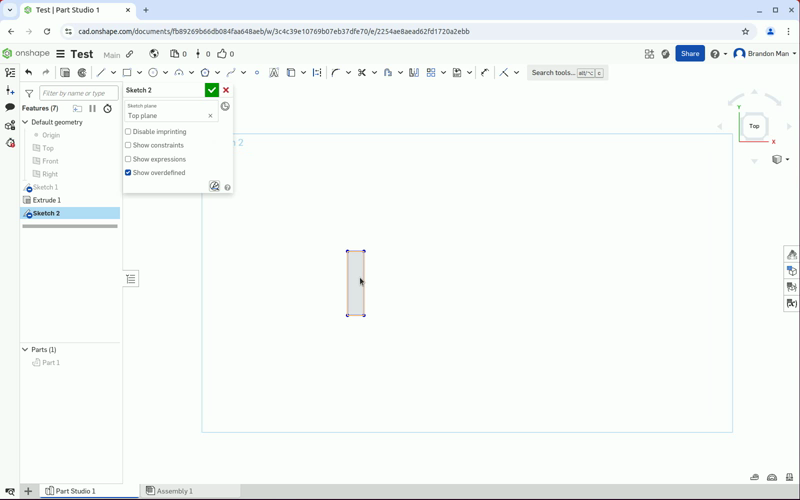
scroll(6)
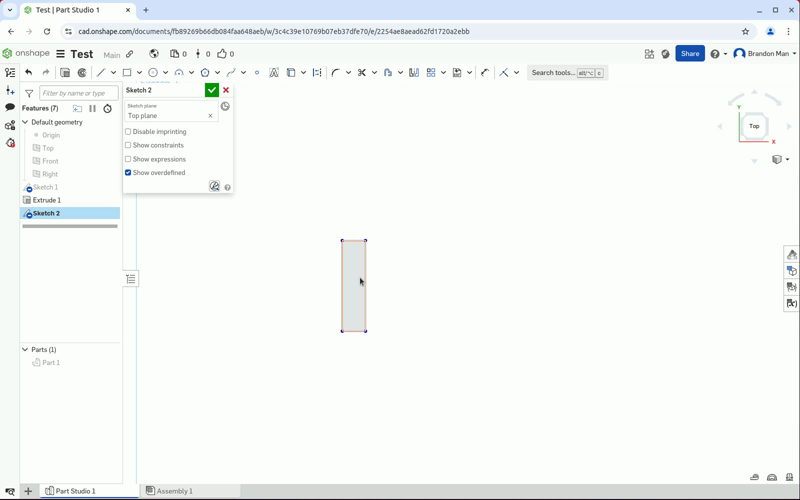
scroll(6)
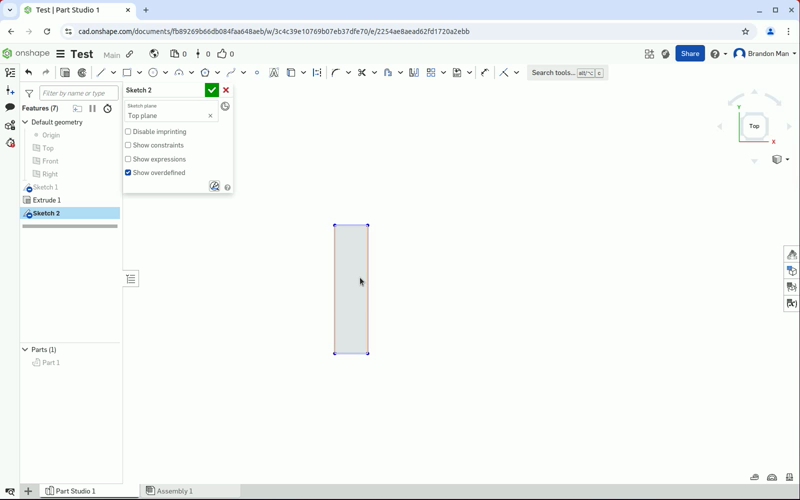
scroll(6)
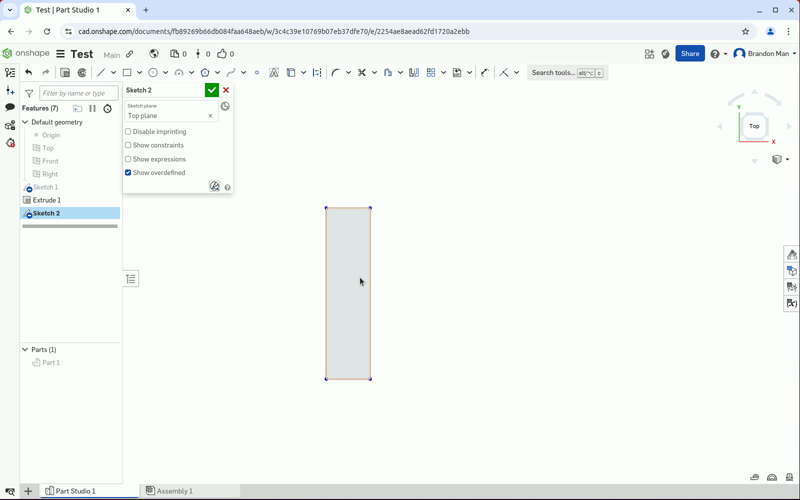
scroll(6)
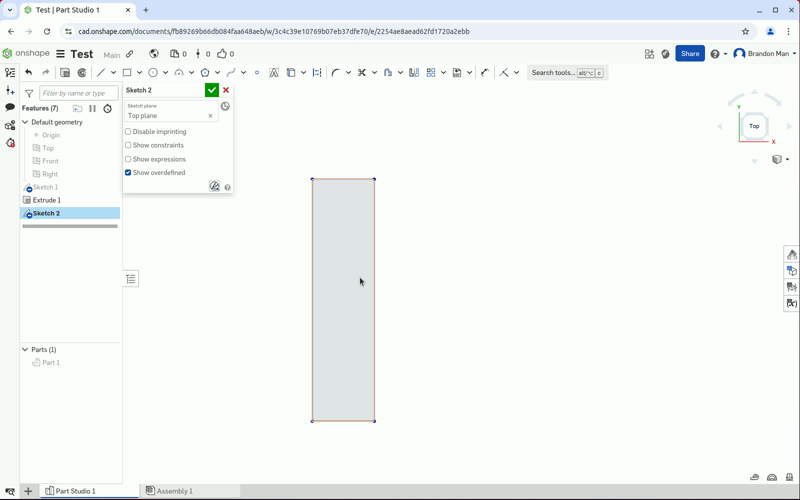
scroll(6)
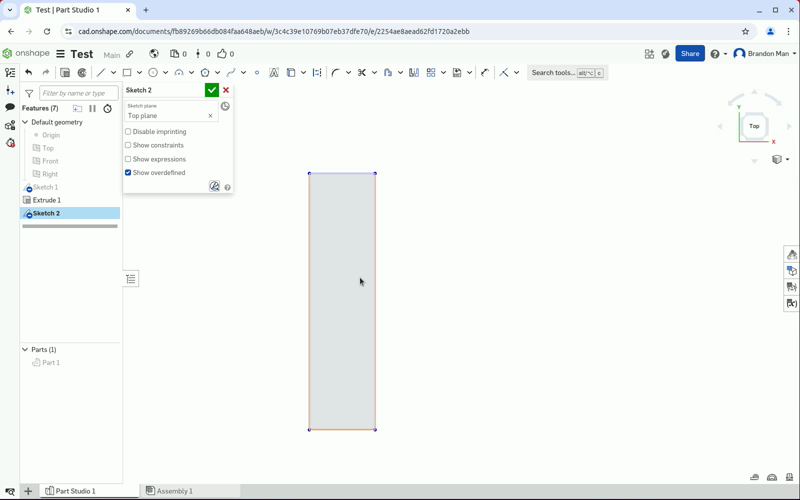
scroll(6)
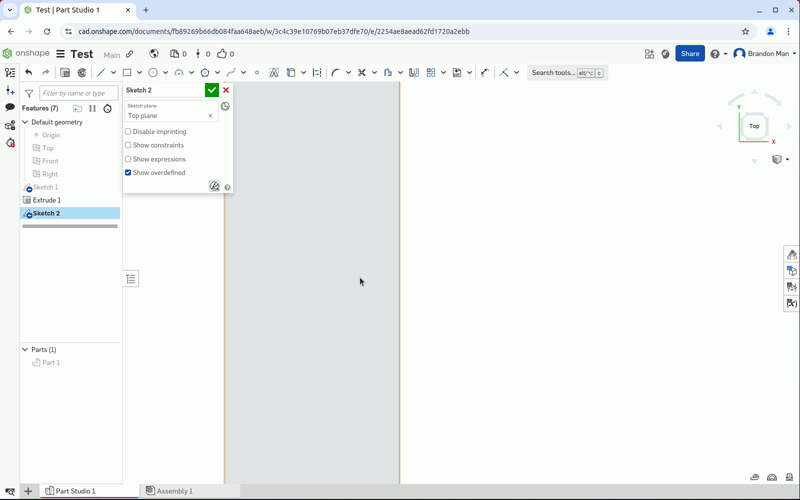
click(360, 277)
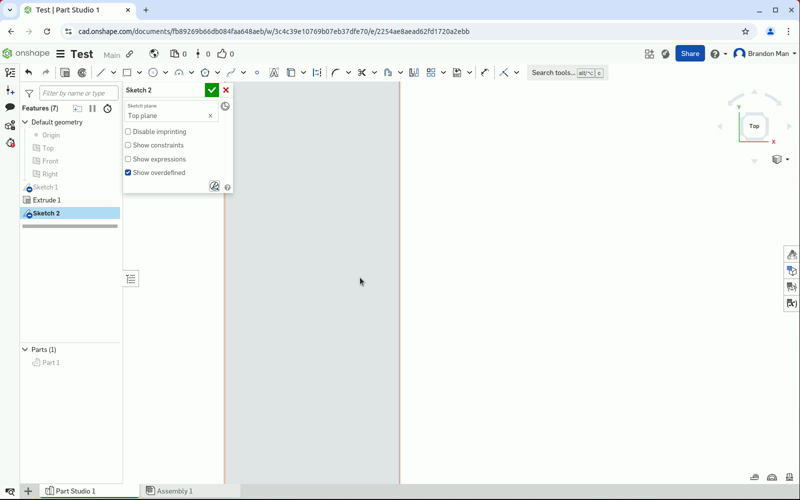
scroll(-6)
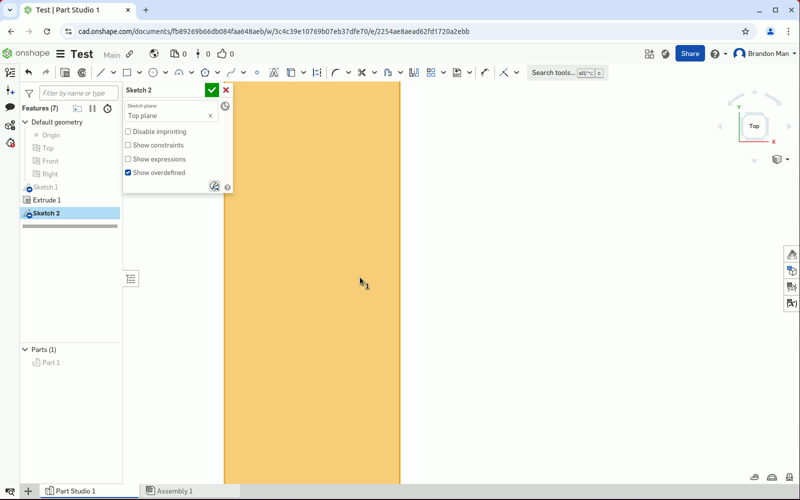
scroll(-6)
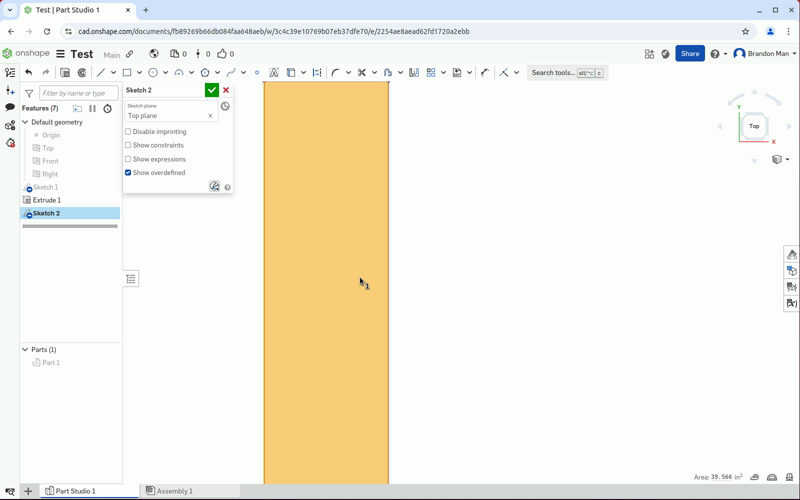
scroll(-6)
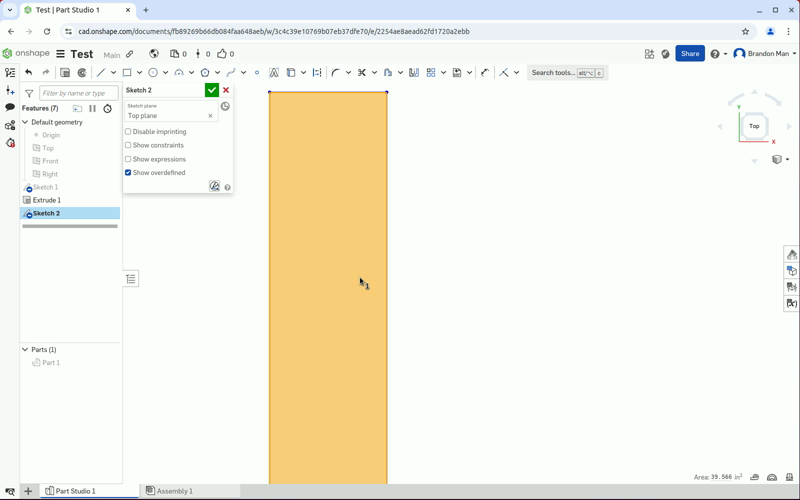
scroll(-6)
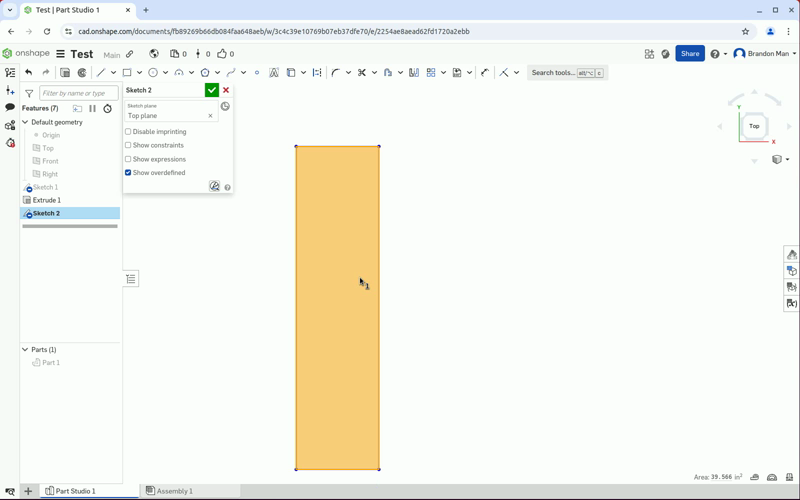
scroll(-6)
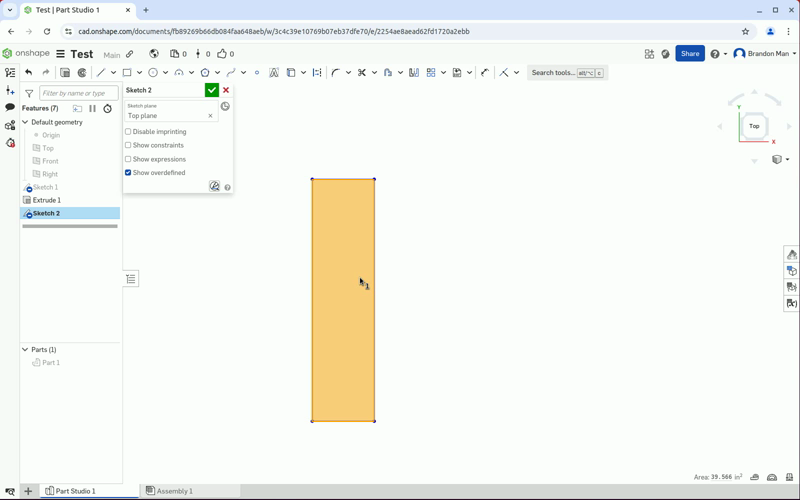
scroll(-6)
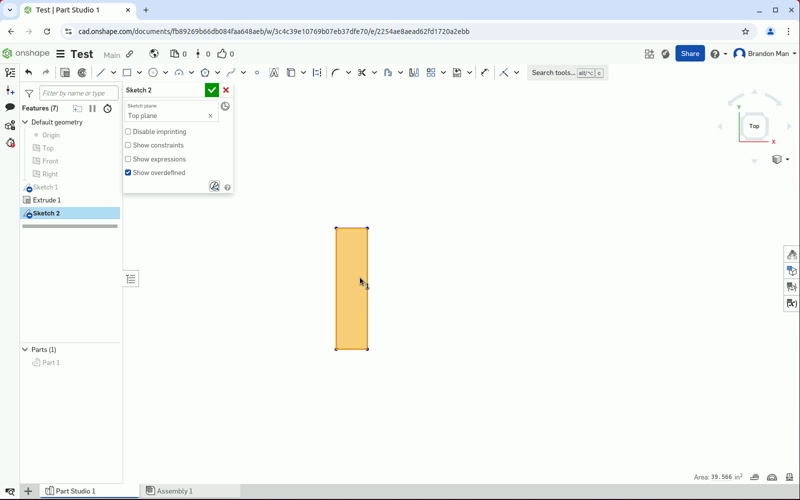
scroll(-6)
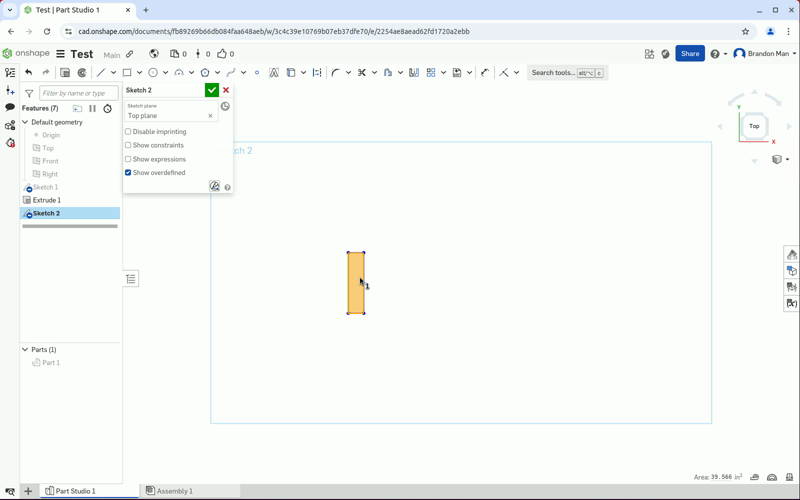
mouse_move(73, 352)
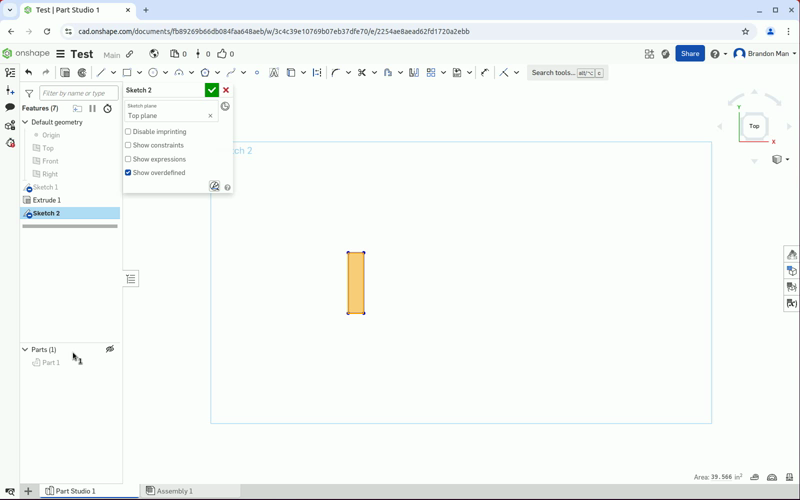
key(shift+y)
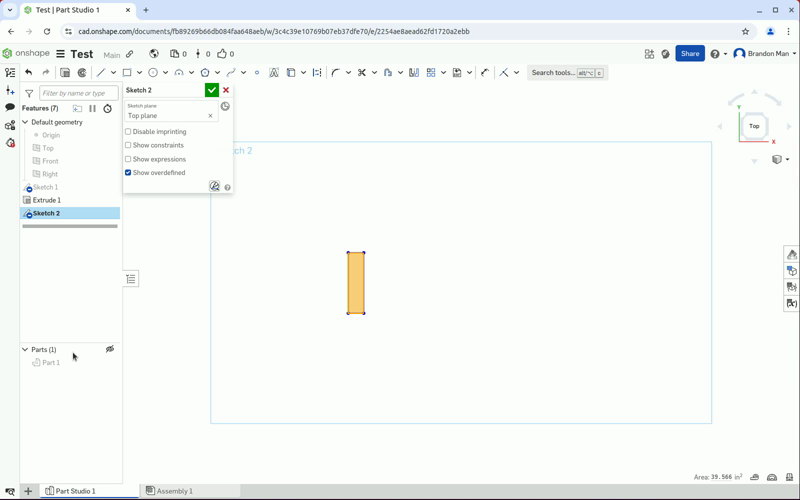
key(shift+e)
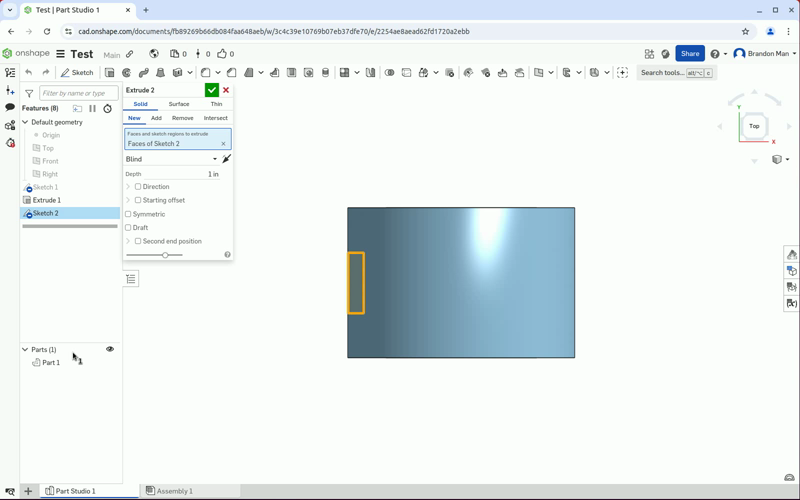
mouse_move(143, 106)
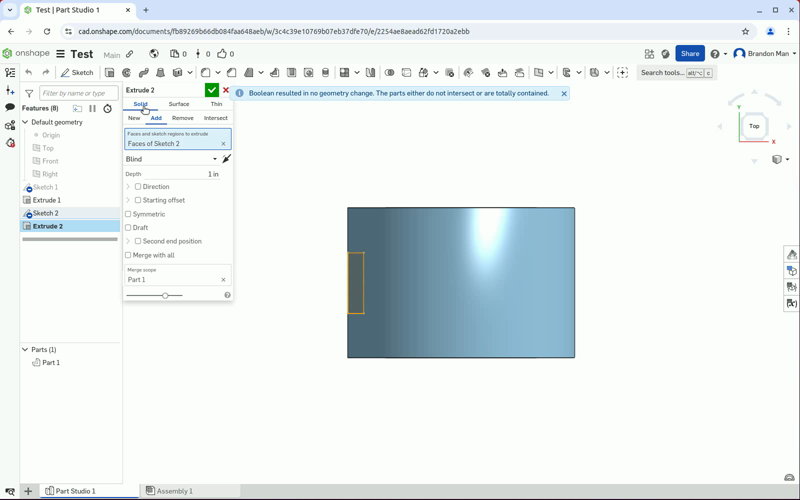
click(143, 106)
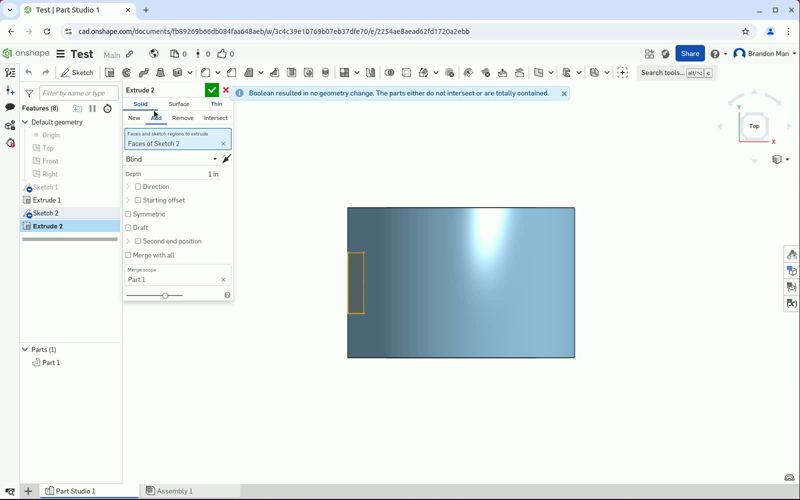
mouse_move(186, 120)
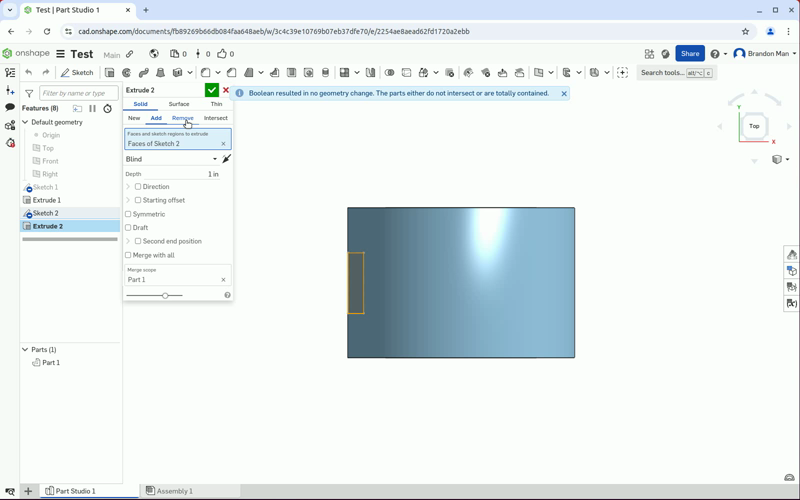
click(186, 120)
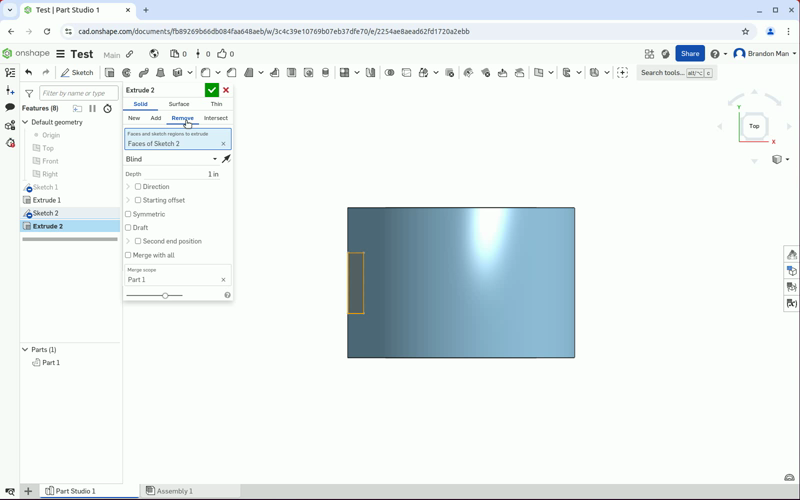
key(tab, 4)
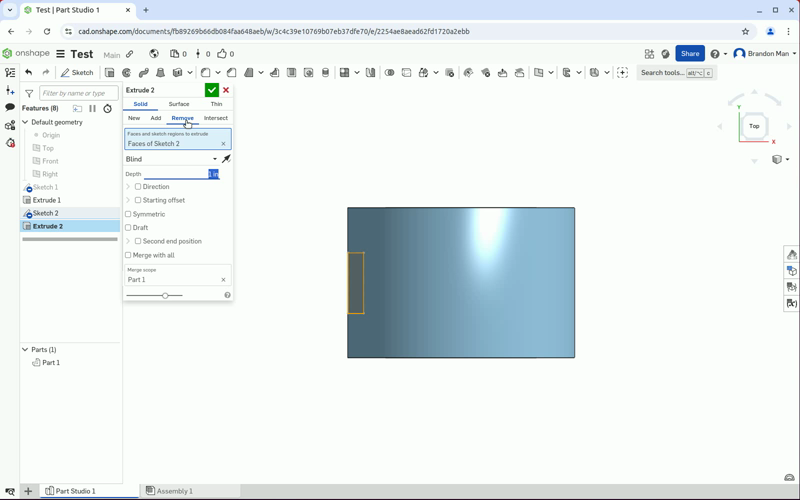
text(-61.14)
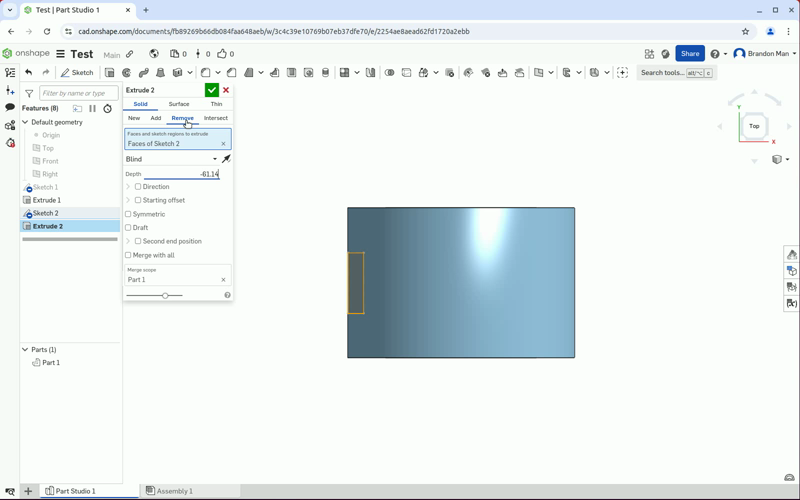
key(tab, 3)
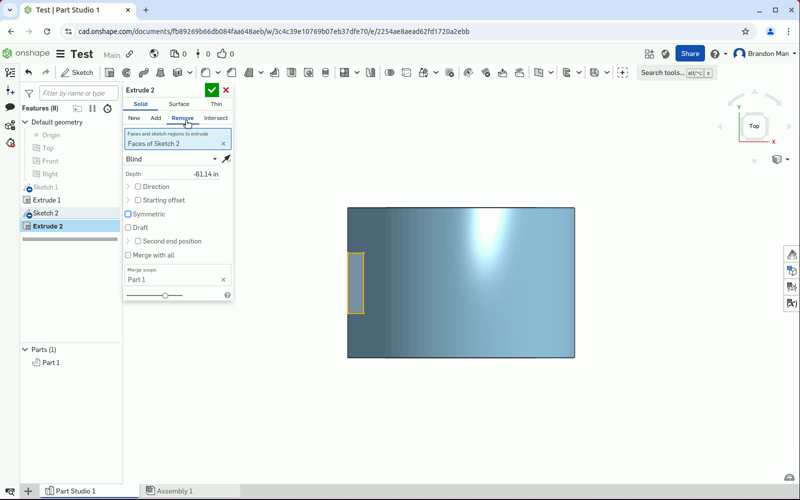
key(space)
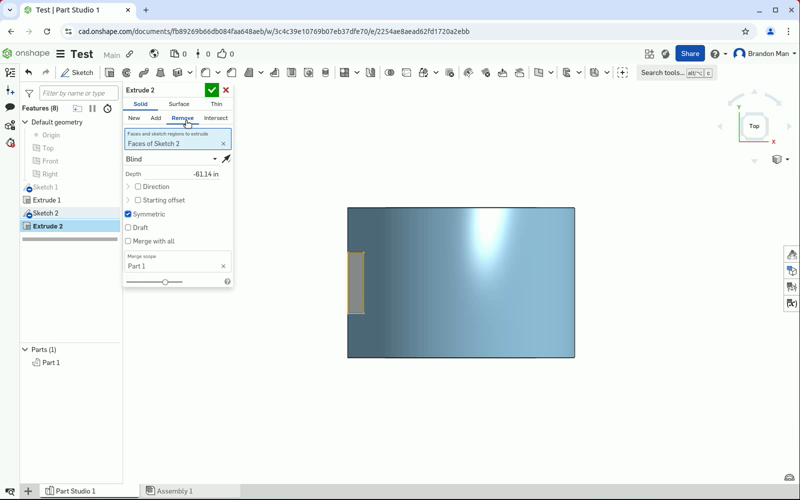
key(tab, 2)
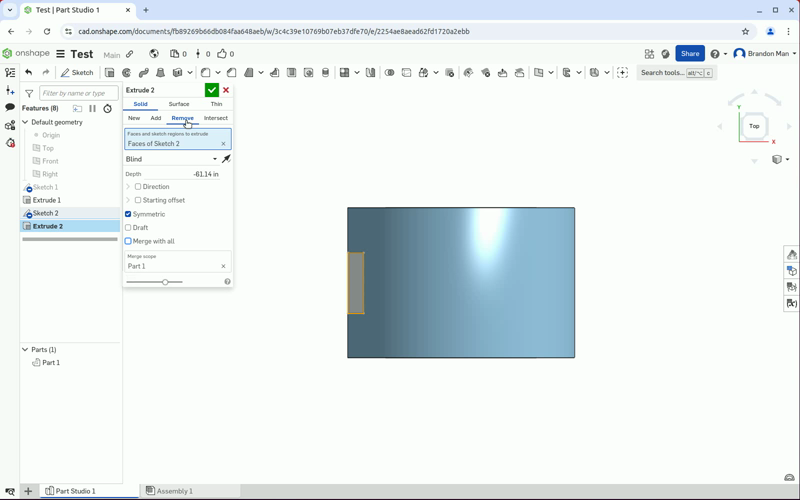
key(space)
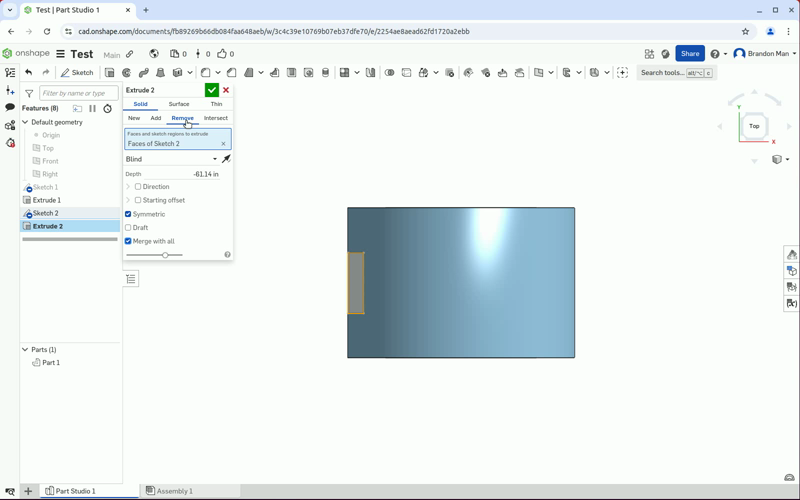
key(enter)
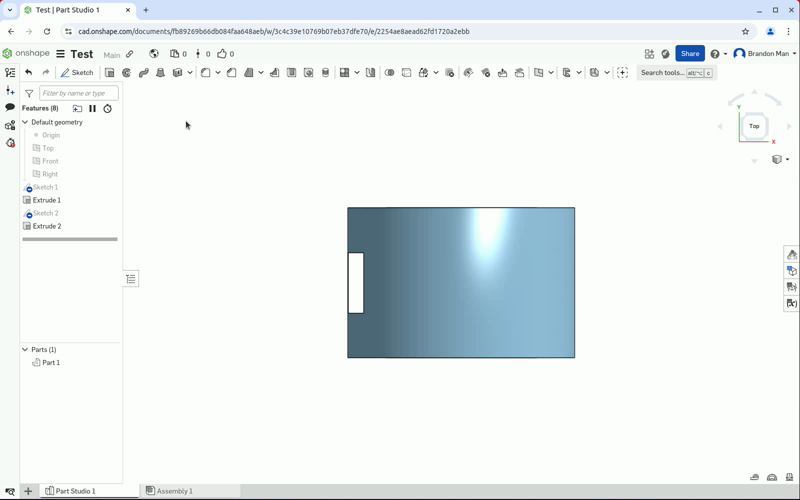
key(shift+h)
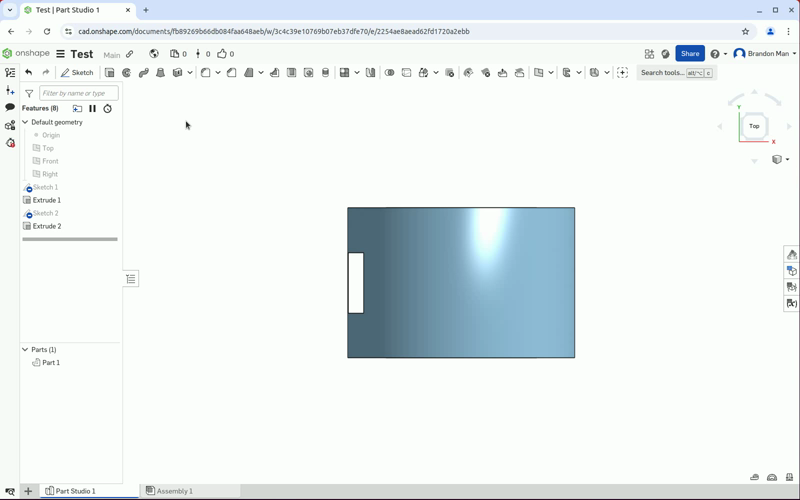
key(shift+h)
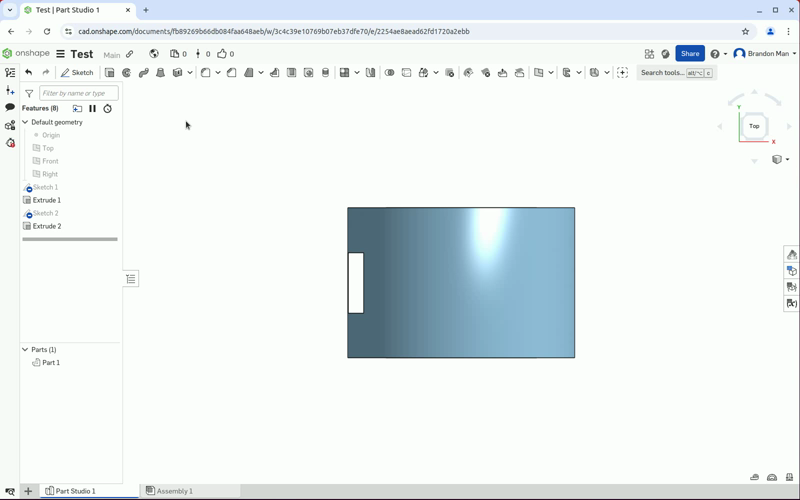
mouse_move(73, 189)
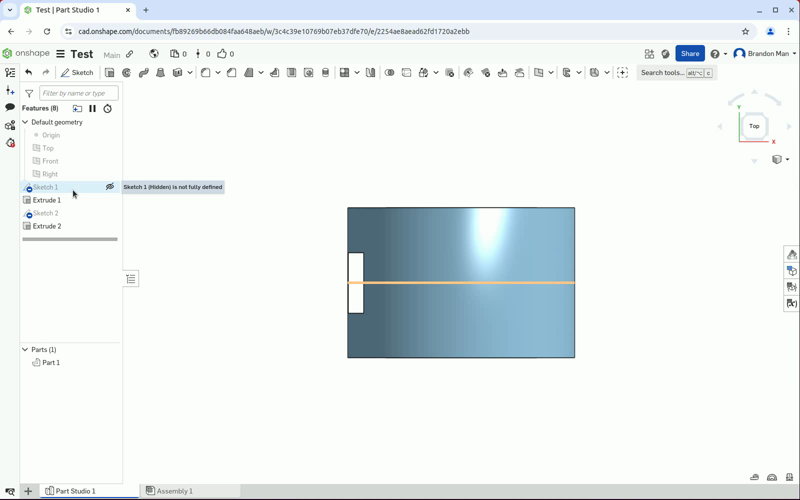
click(73, 189)
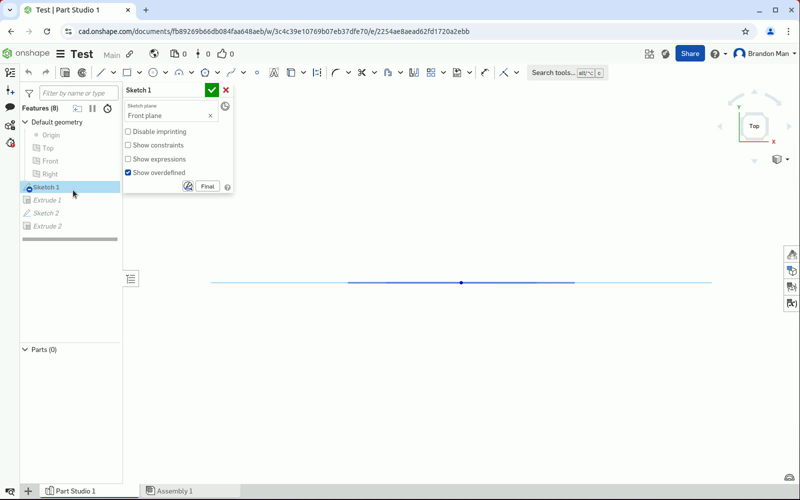
mouse_move(229, 92)
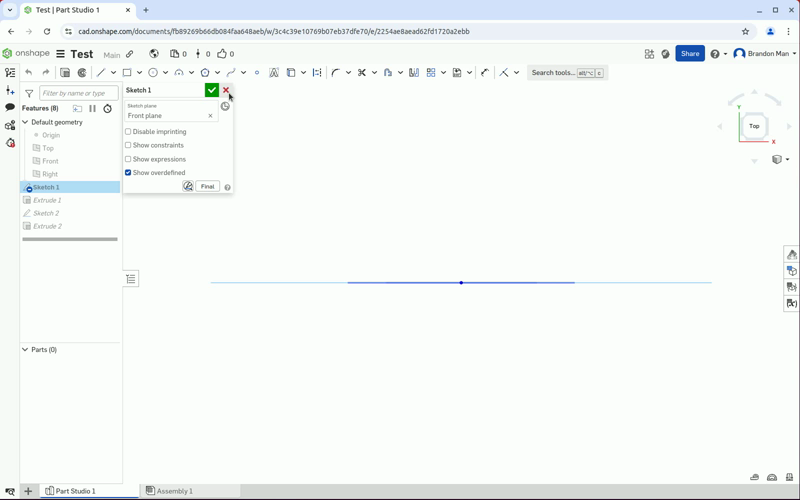
click(229, 92)
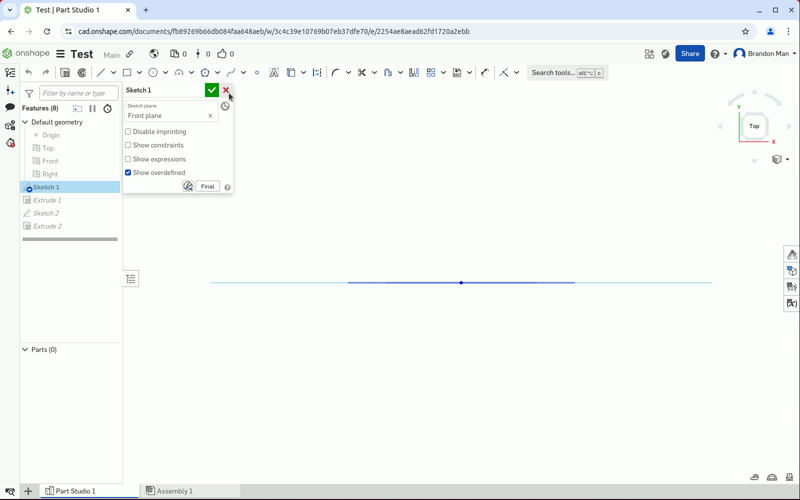
key(shift+s)
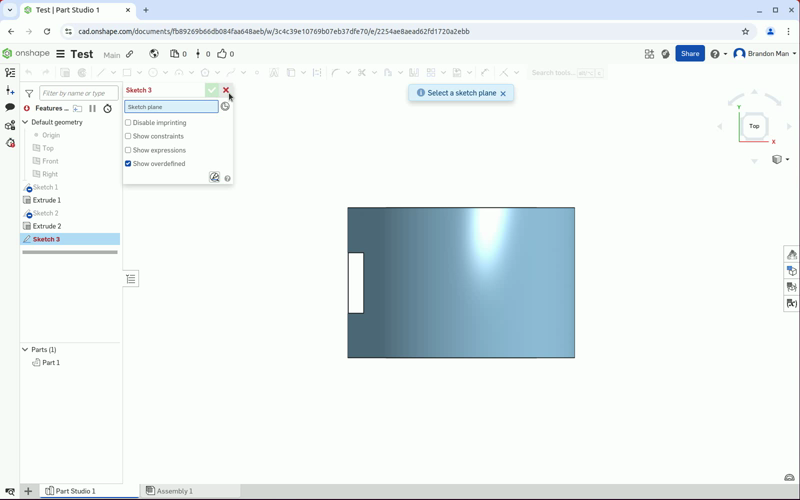
mouse_move(73, 150)
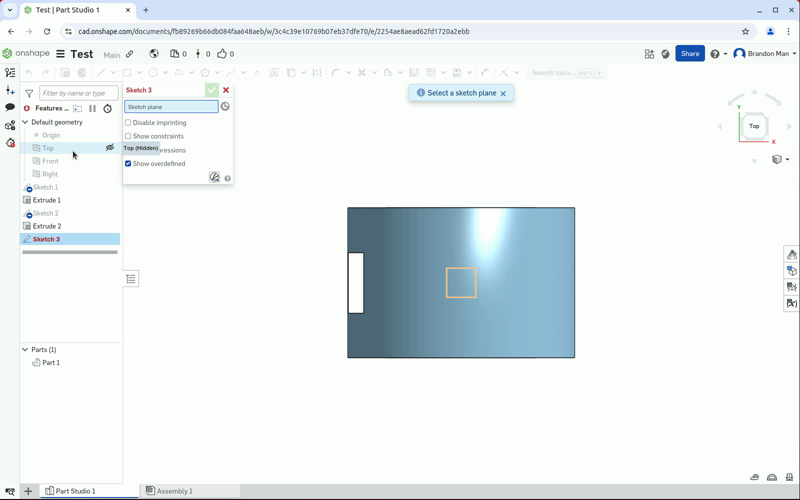
click(73, 150)
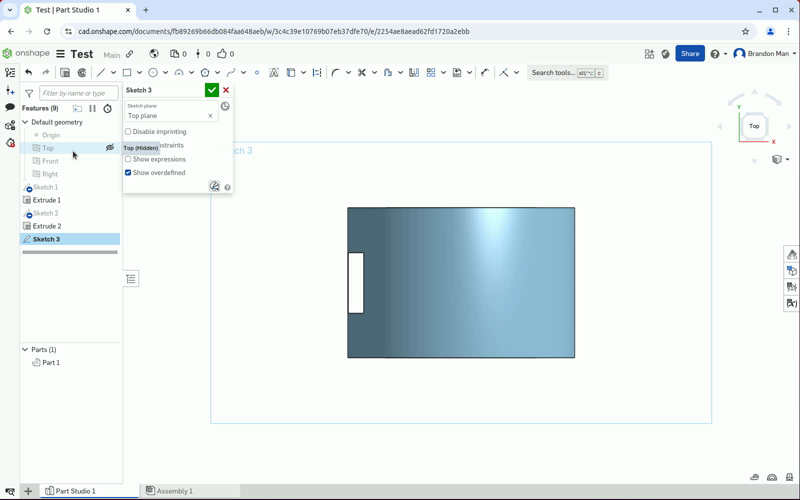
mouse_move(73, 352)
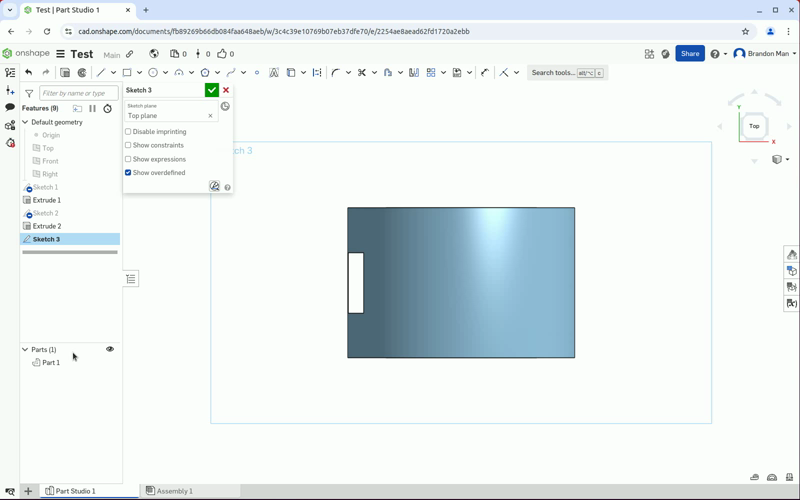
key(y)
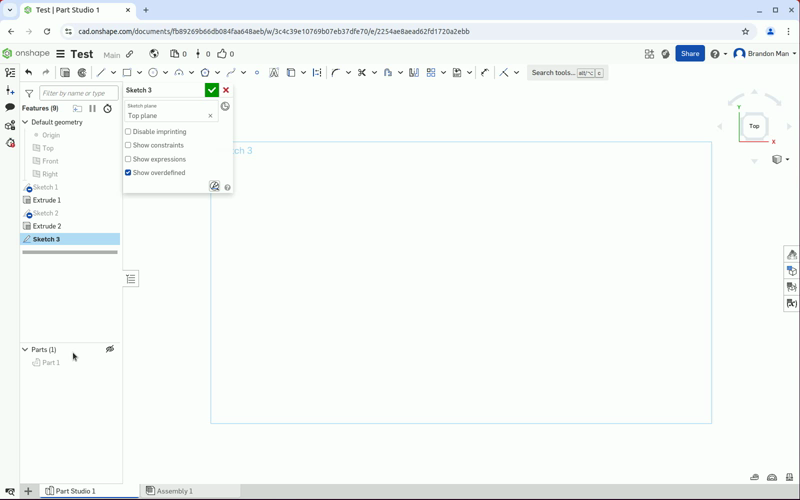
key(l)
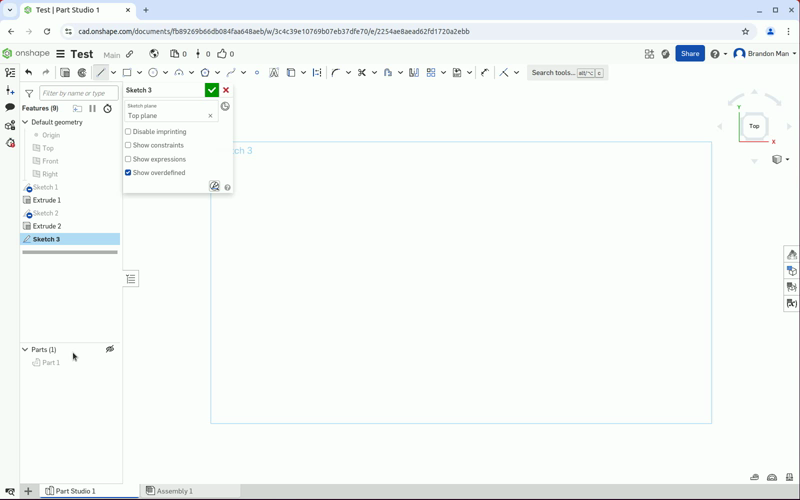
key_down(shift)
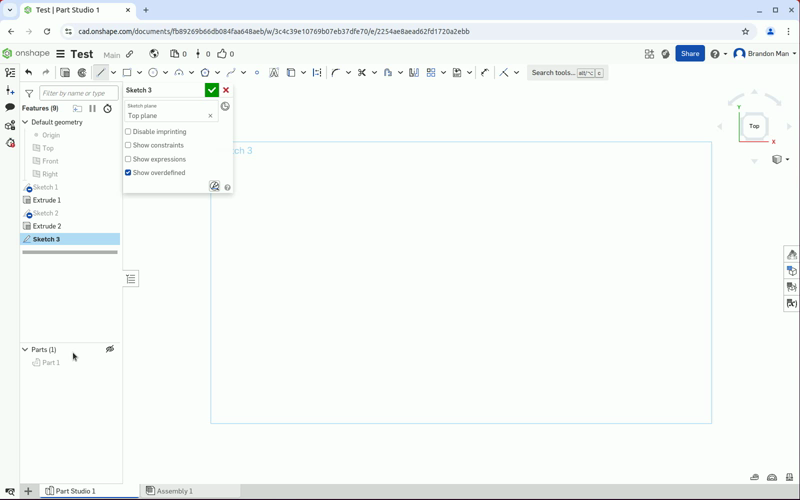
mouse_move(558, 313)
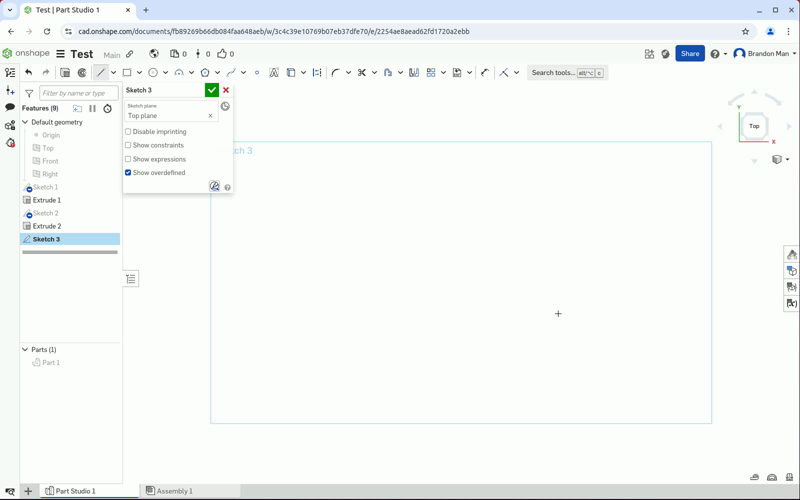
click(558, 313)
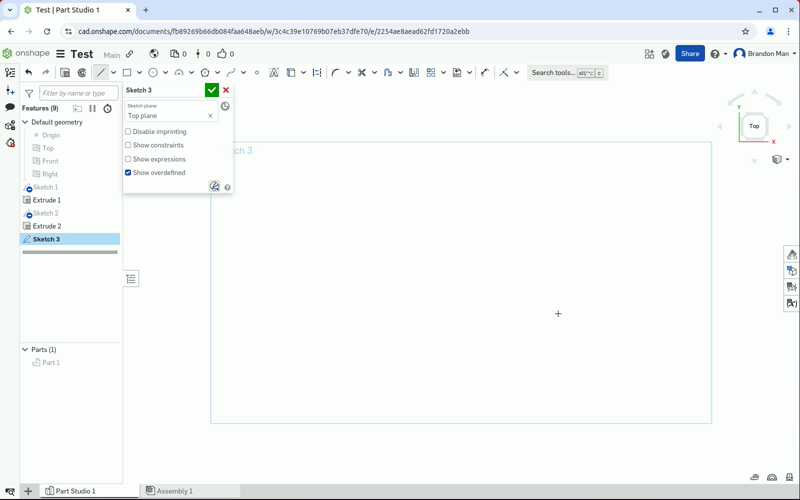
key_up(shift)
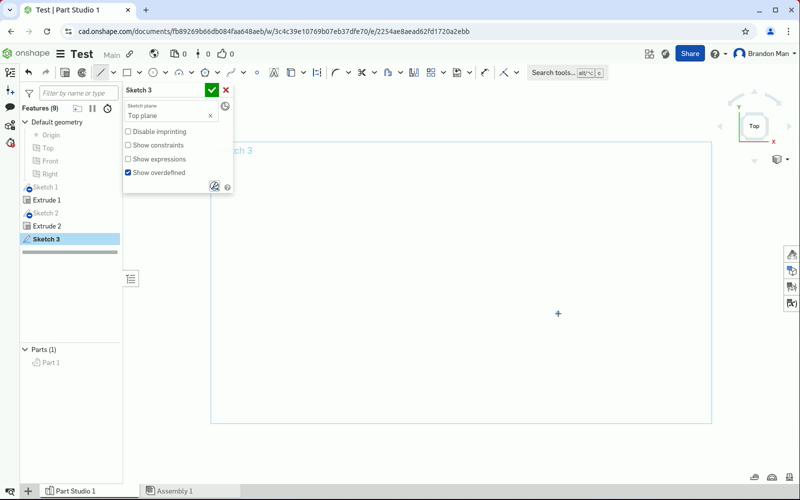
key_down(shift)
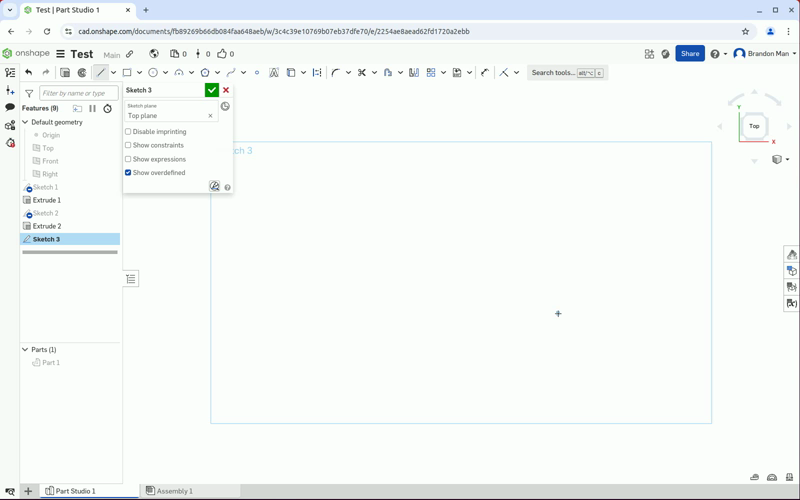
mouse_move(588, 313)
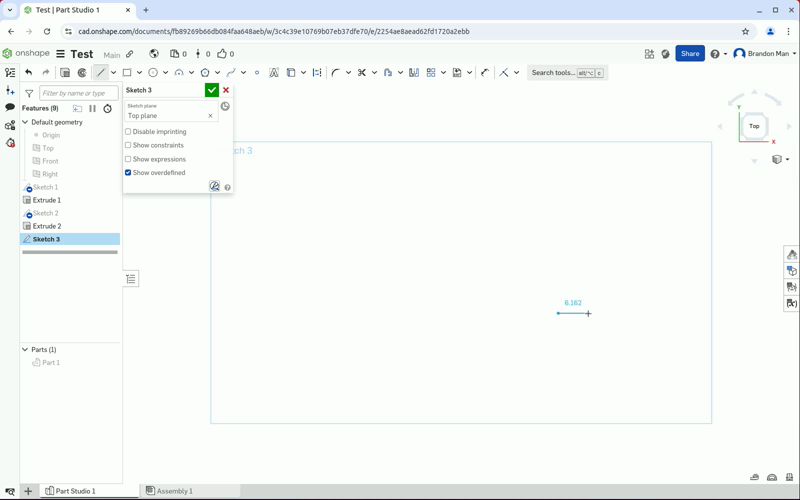
mouse_move(573, 313)
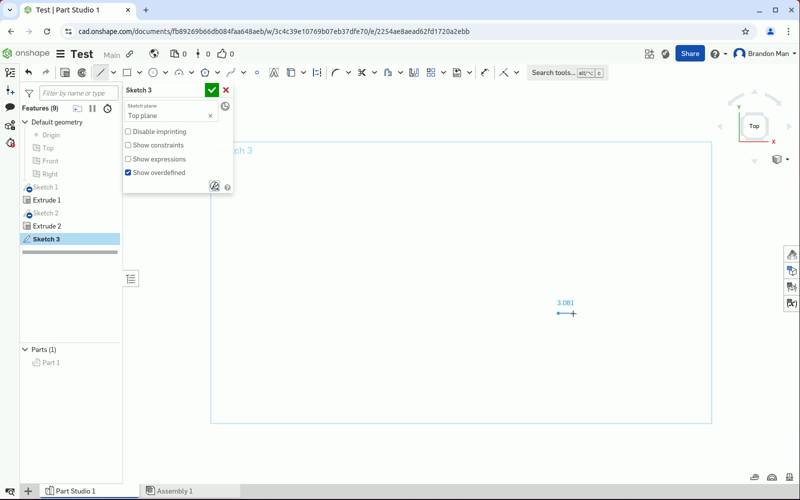
click(573, 313)
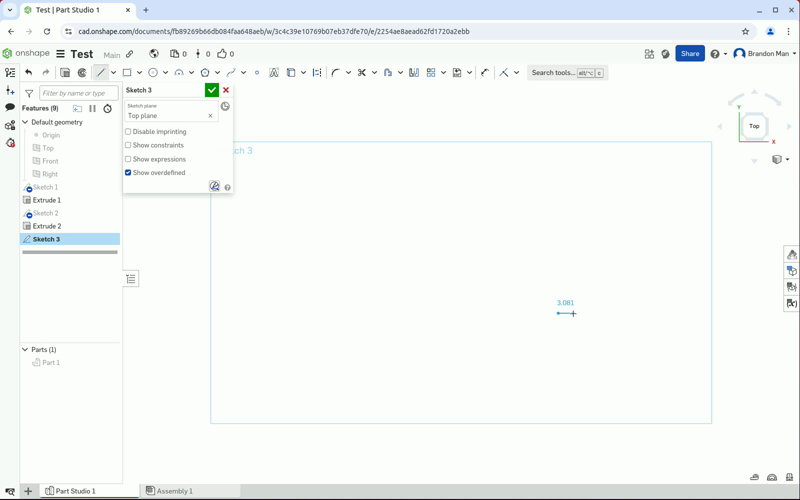
key_up(shift)
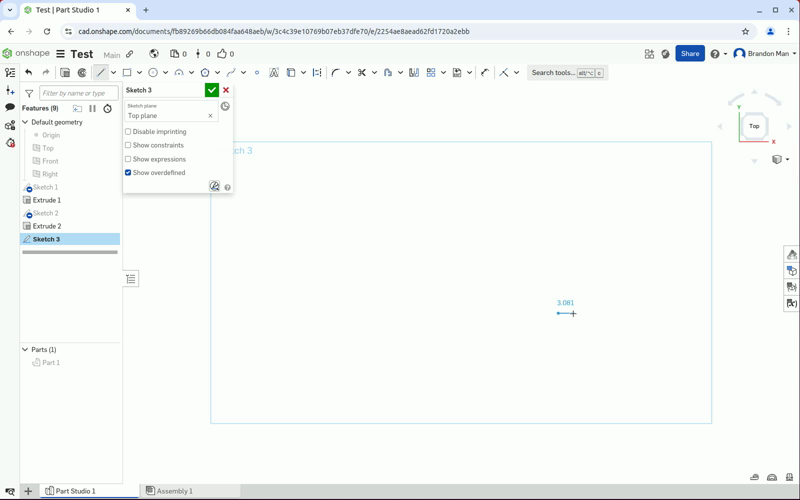
key_down(shift)
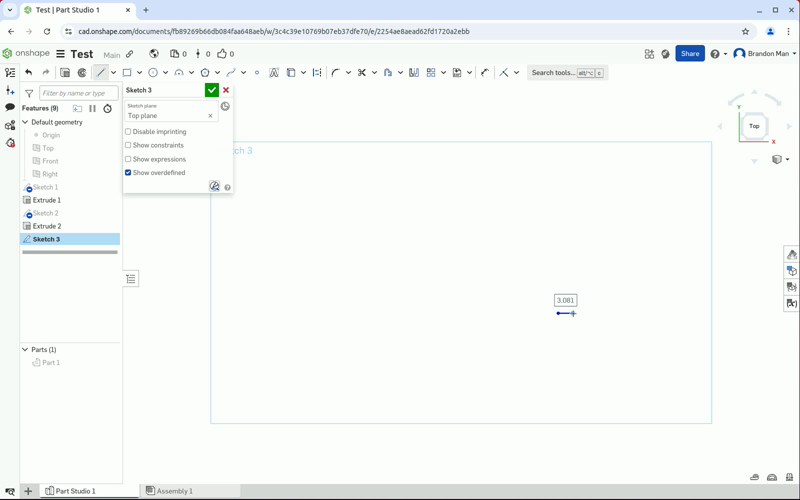
mouse_move(573, 252)
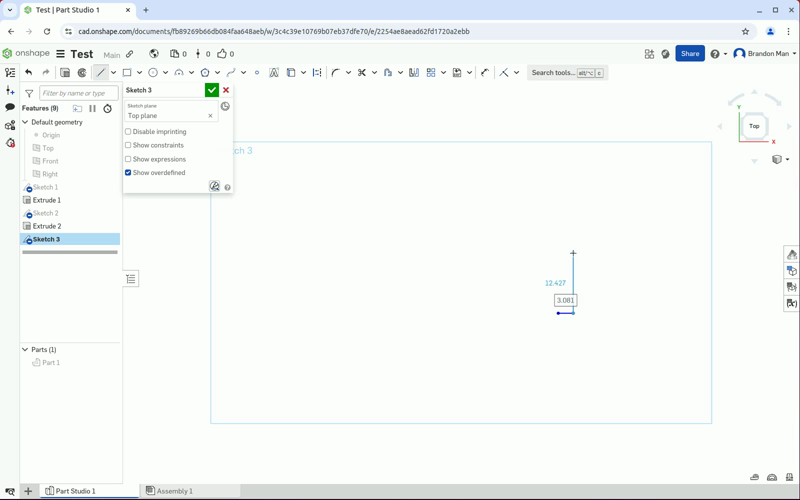
click(573, 252)
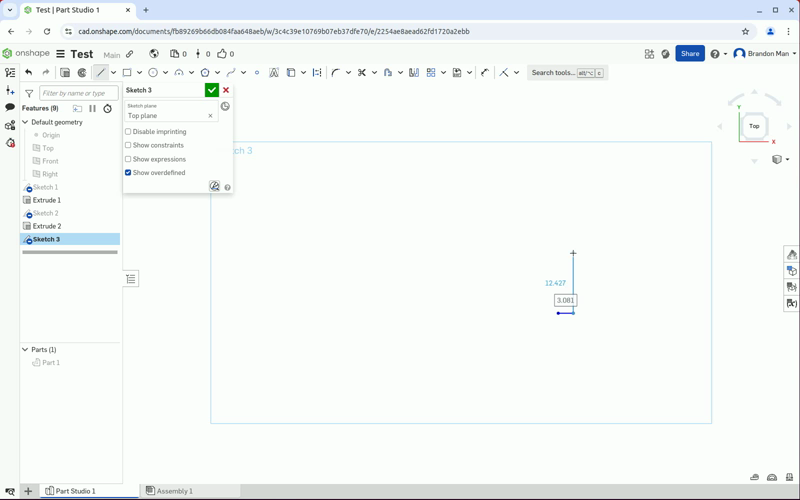
key_up(shift)
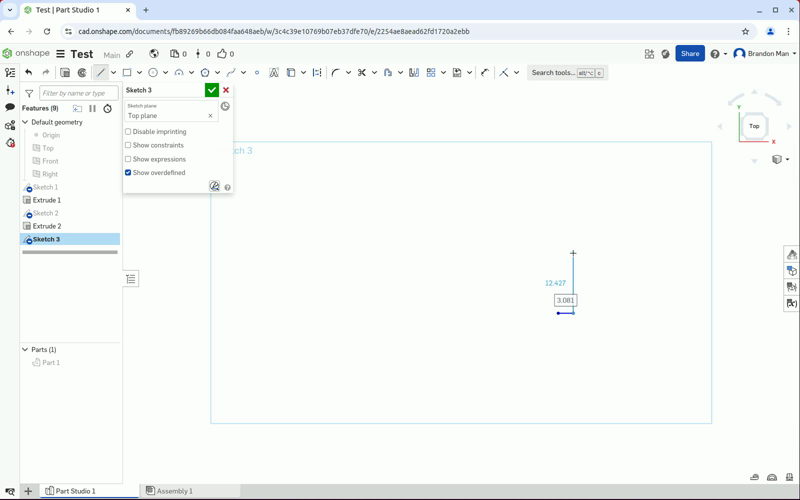
key_down(shift)
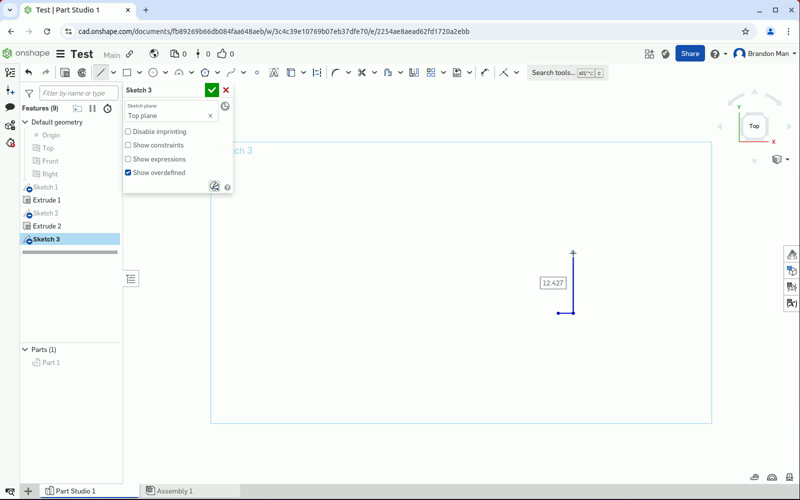
mouse_move(589, 252)
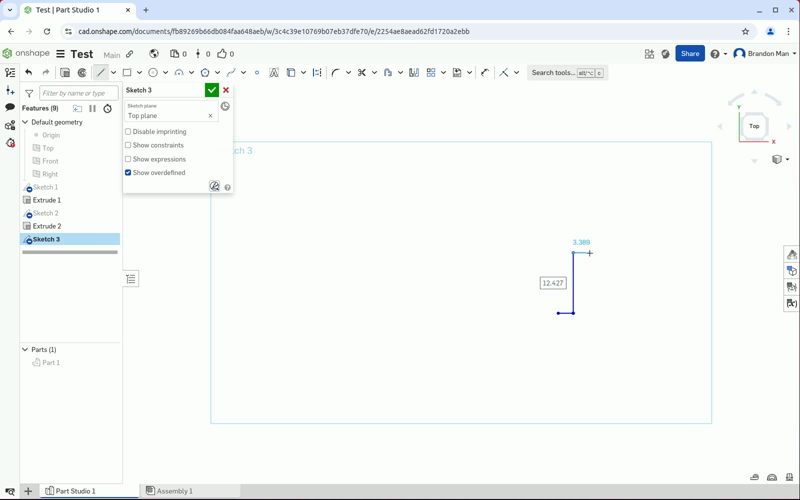
mouse_move(558, 252)
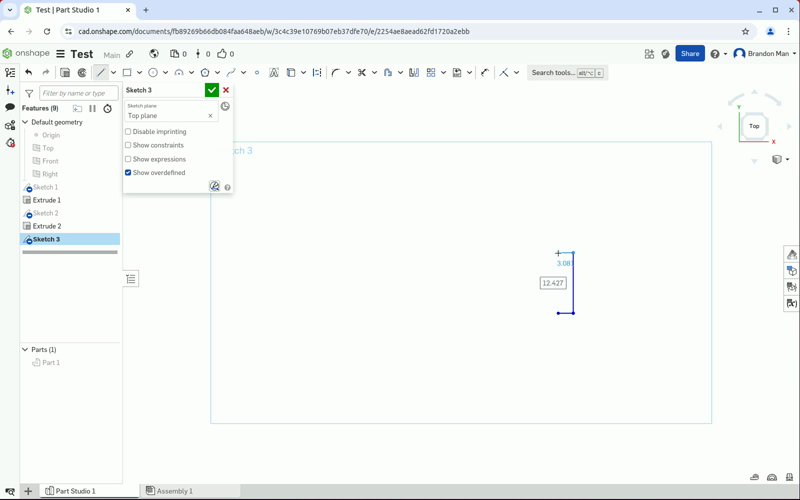
click(558, 252)
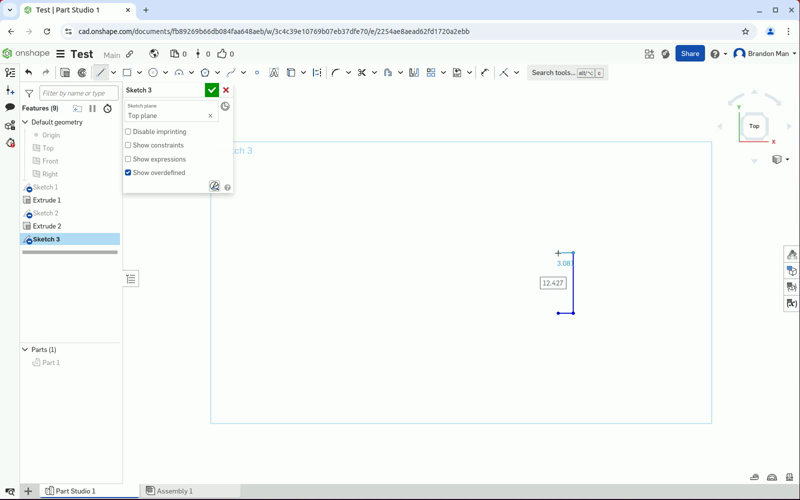
key_up(shift)
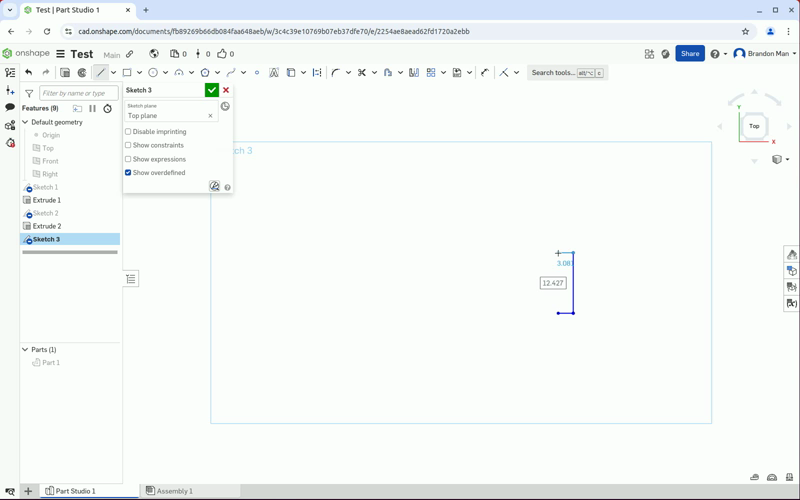
key_down(shift)
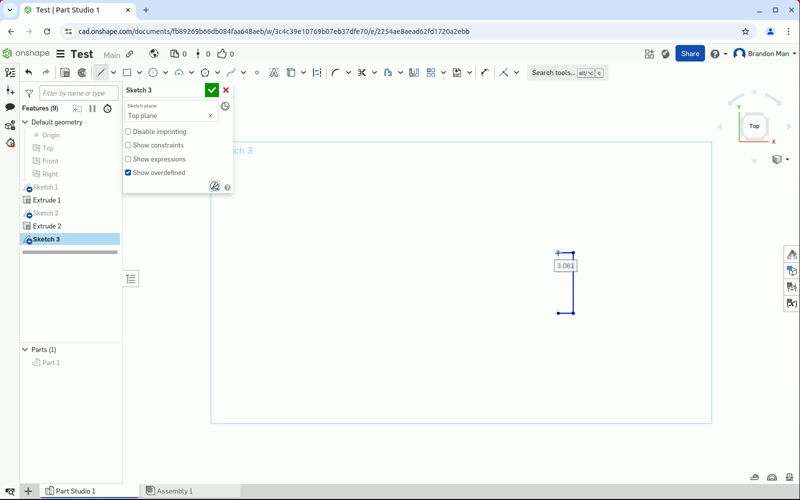
mouse_move(558, 313)
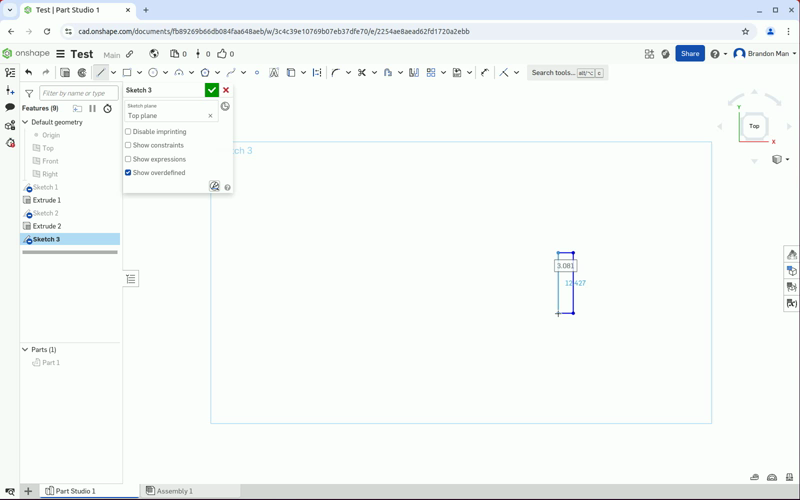
key_up(shift)
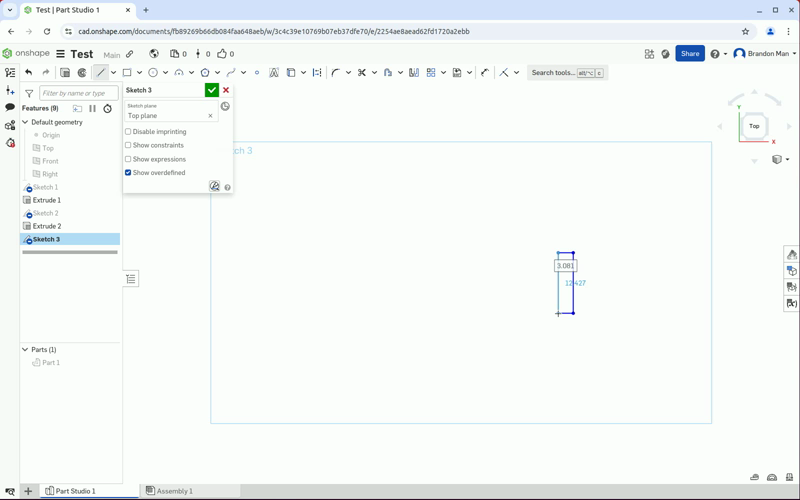
click(558, 313)
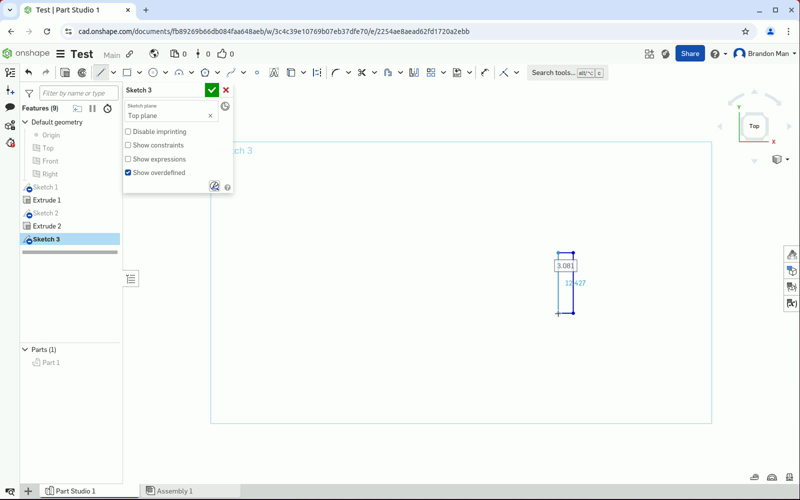
key(esc)
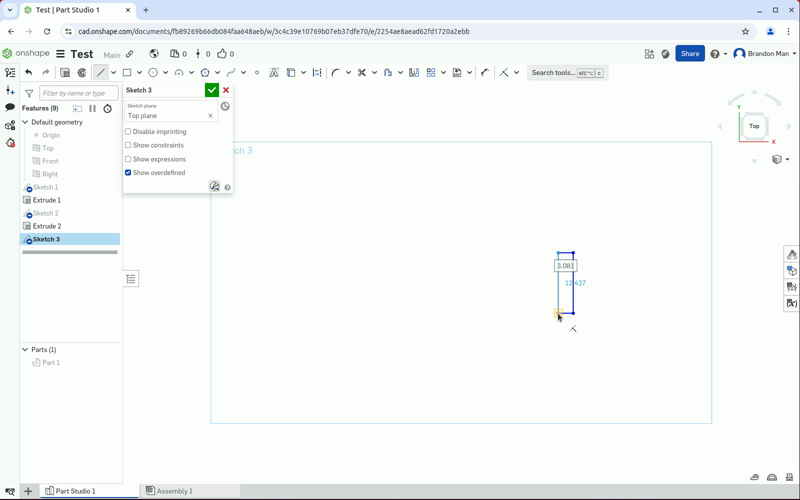
mouse_move(558, 275)
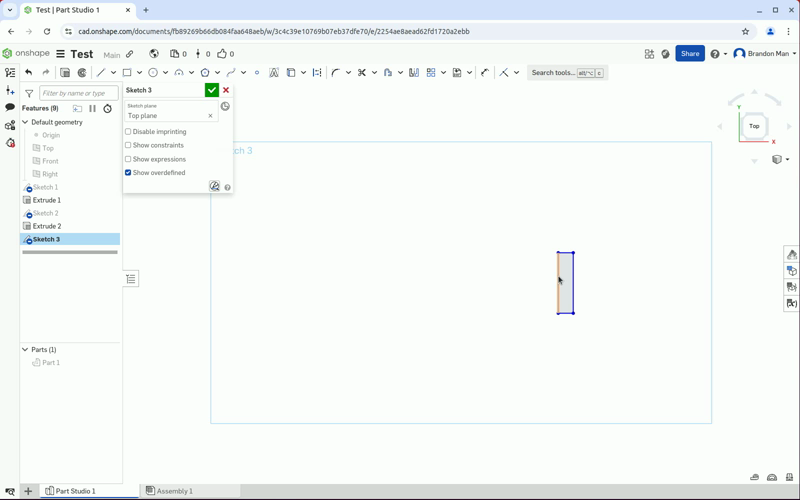
scroll(6)
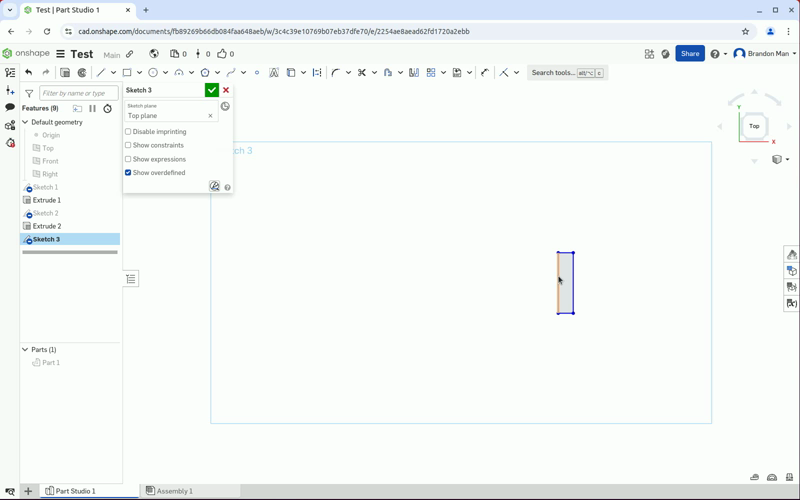
scroll(6)
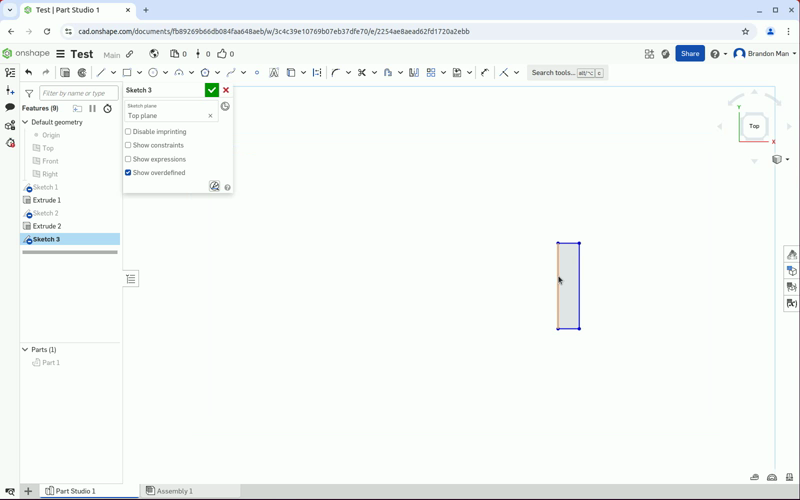
scroll(6)
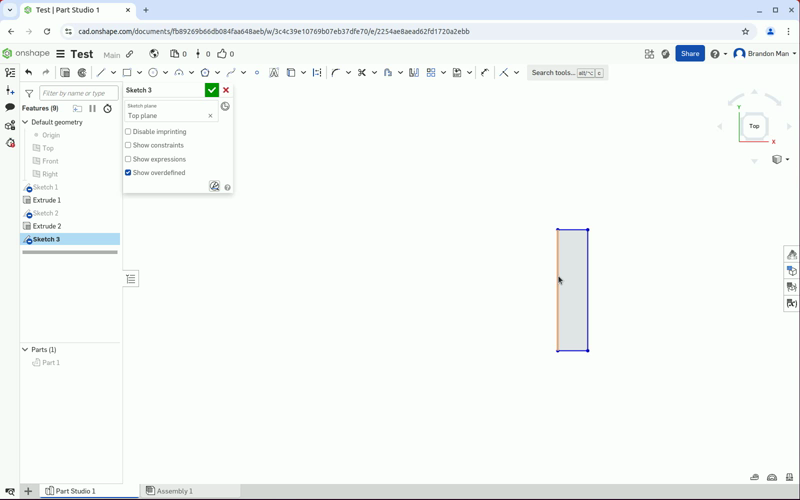
scroll(6)
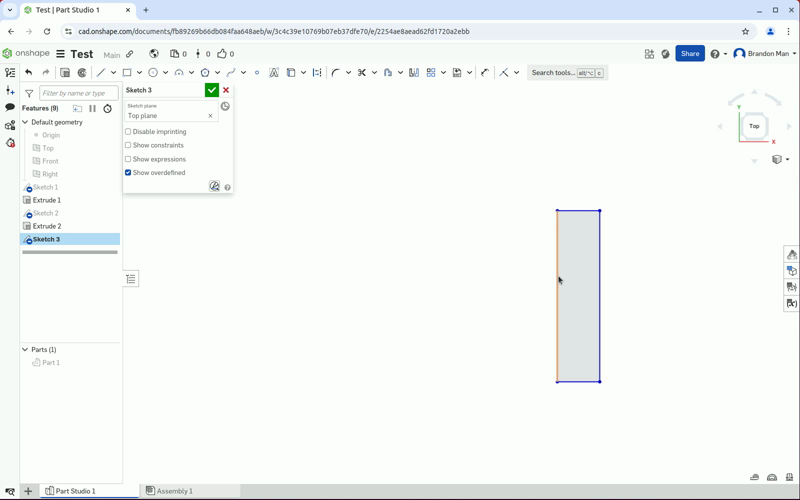
scroll(6)
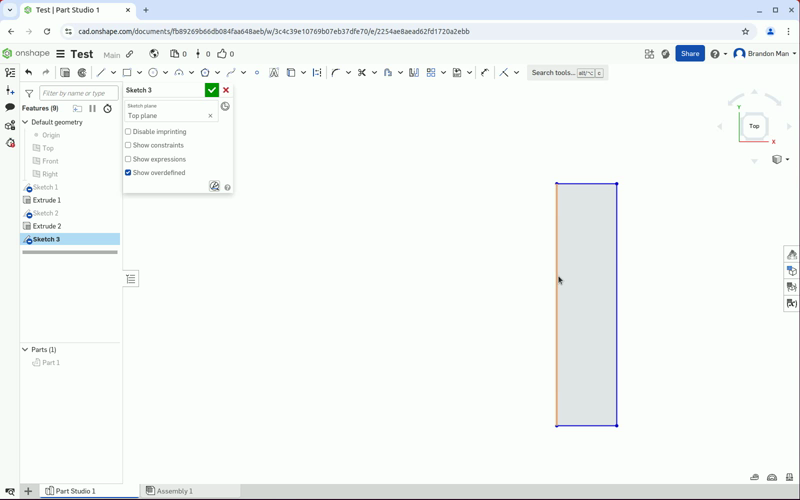
scroll(6)
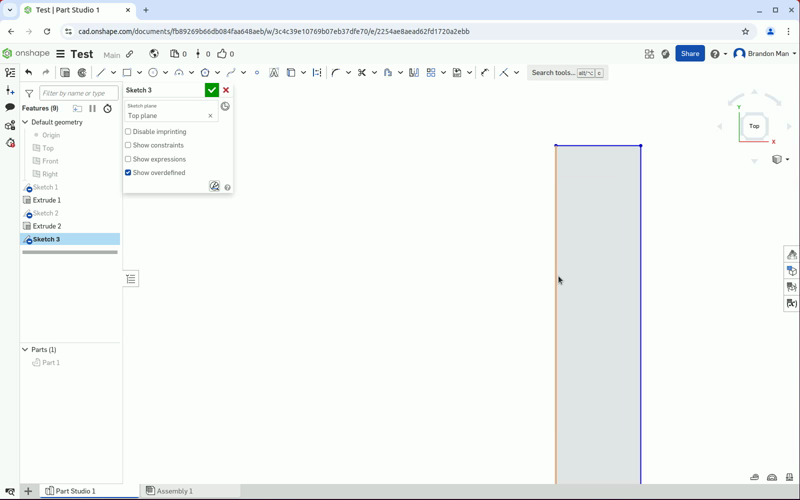
scroll(6)
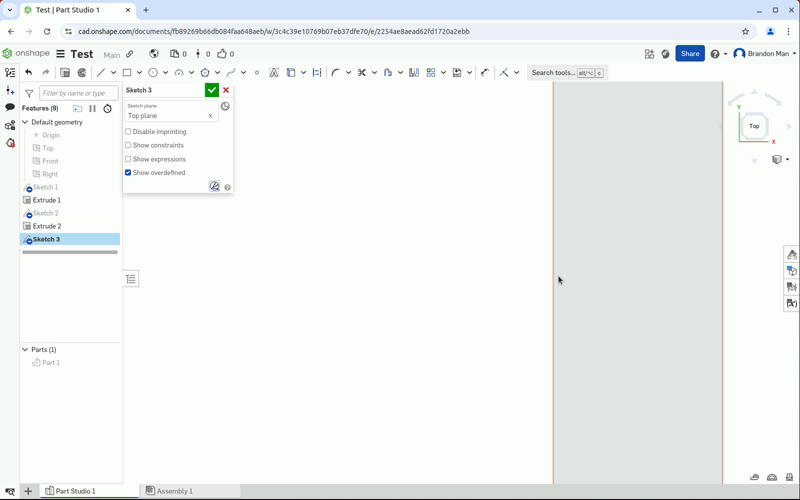
click(558, 275)
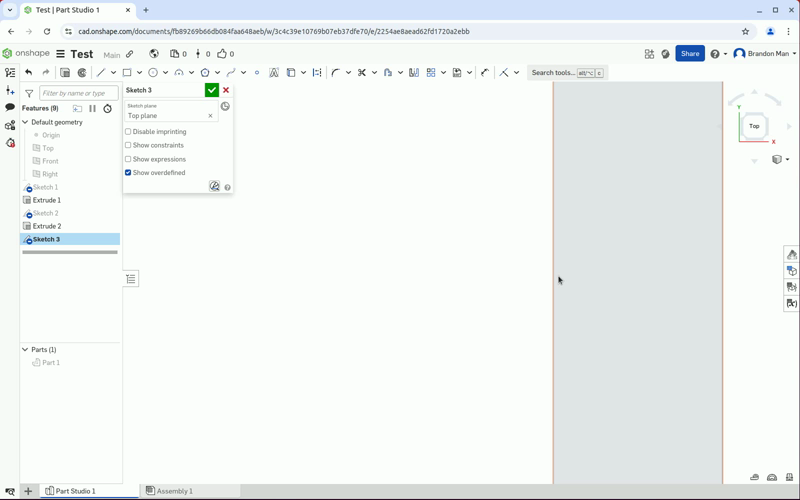
scroll(-6)
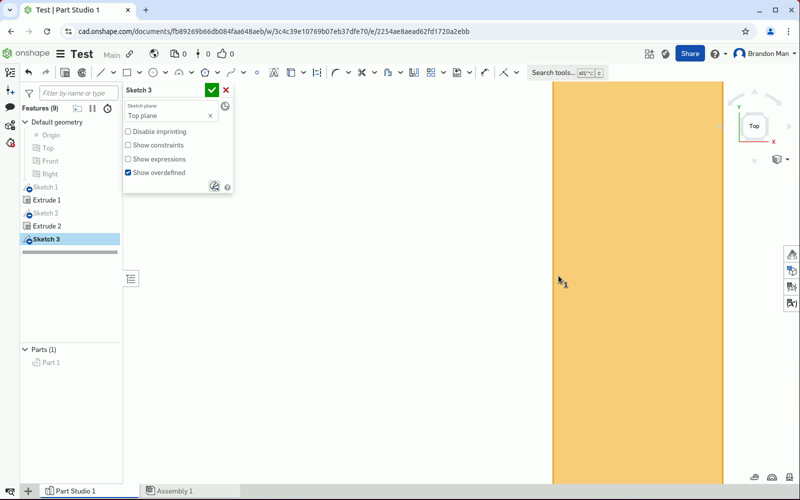
scroll(-6)
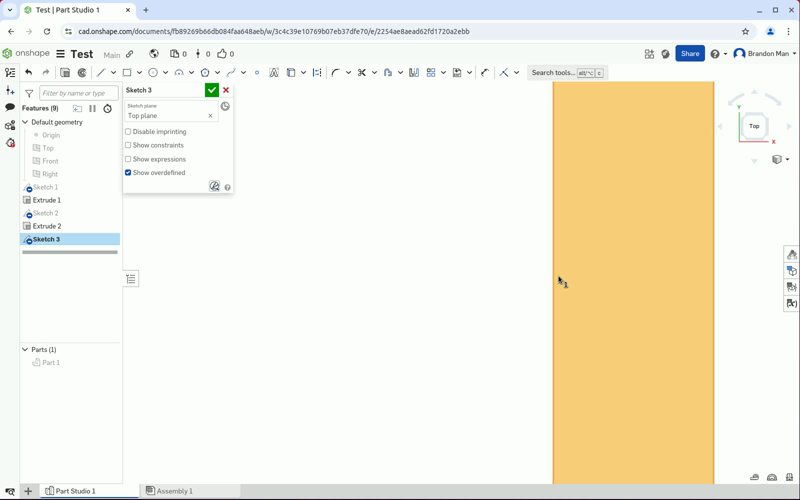
scroll(-6)
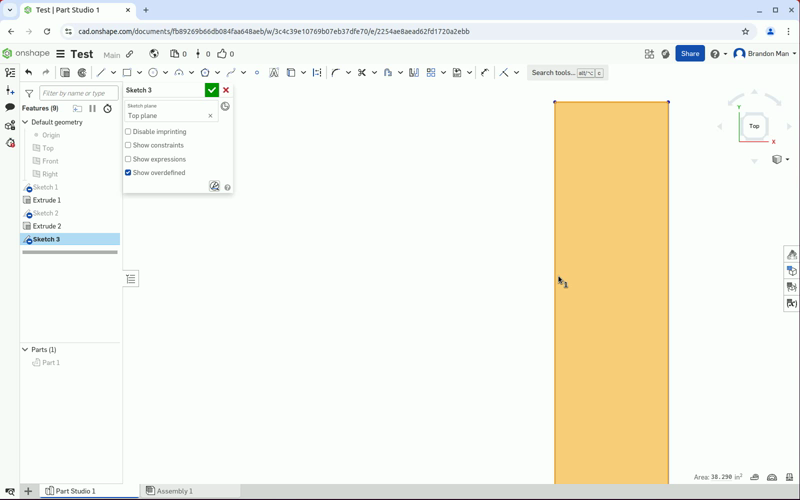
scroll(-6)
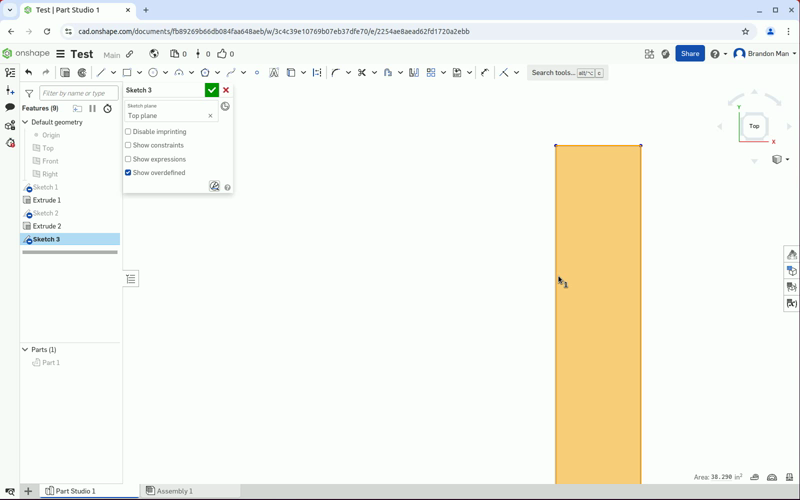
scroll(-6)
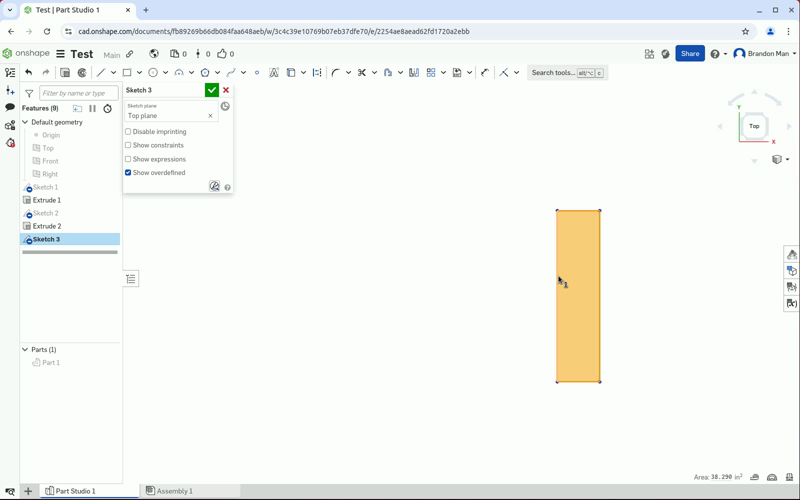
scroll(-6)
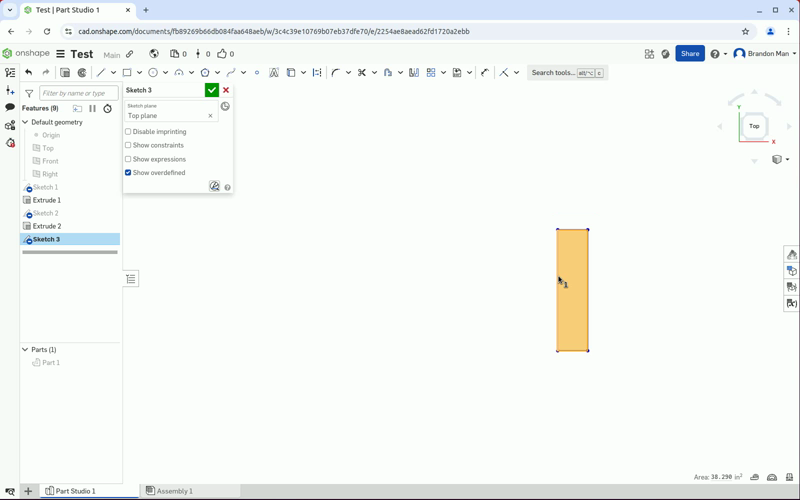
scroll(-6)
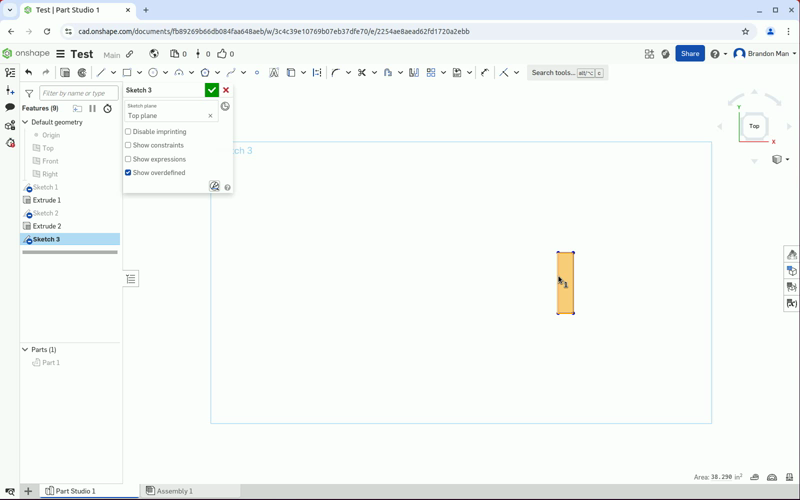
mouse_move(73, 352)
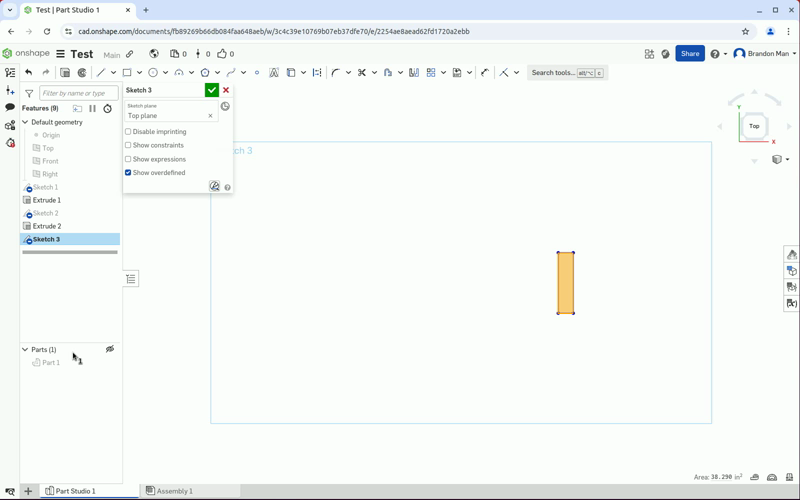
key(shift+y)
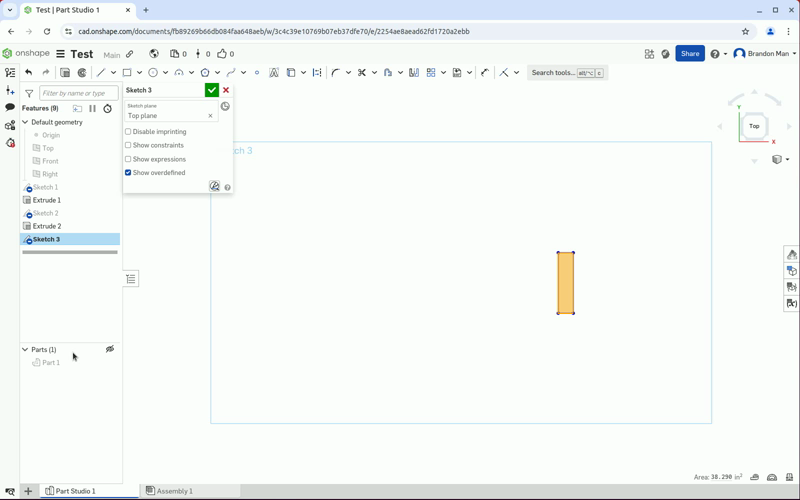
key(shift+e)
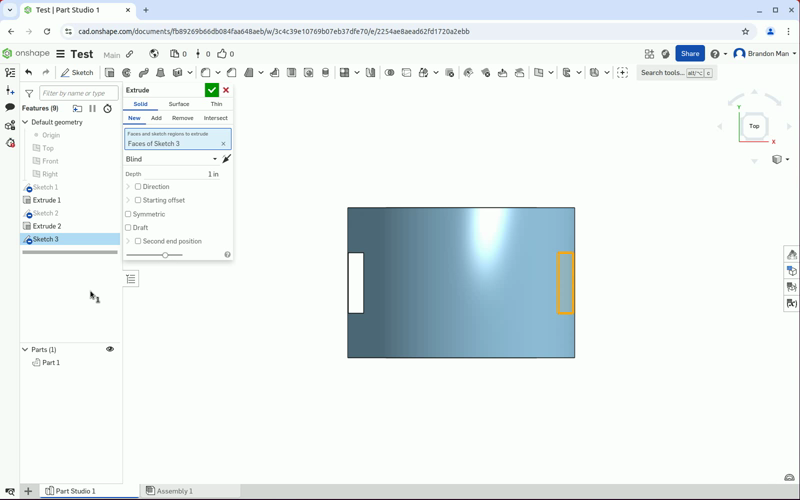
mouse_move(143, 106)
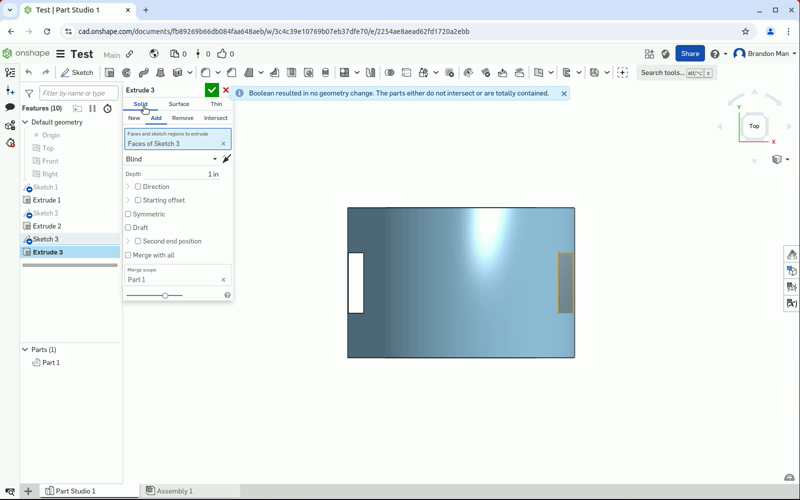
click(143, 106)
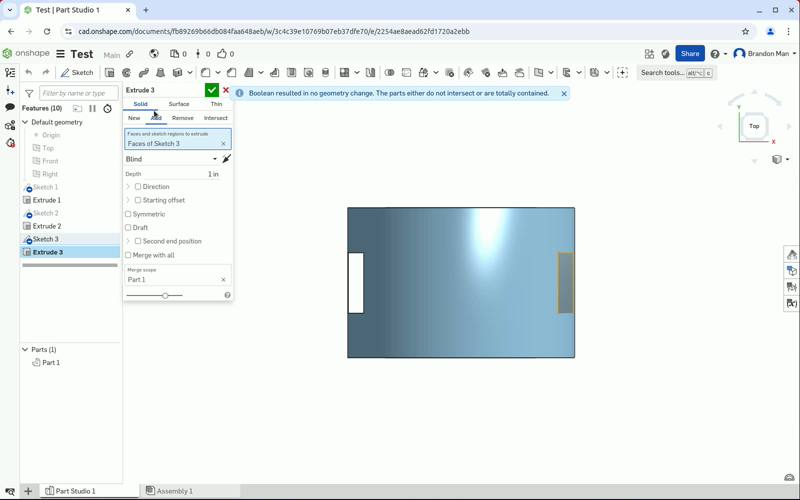
mouse_move(186, 120)
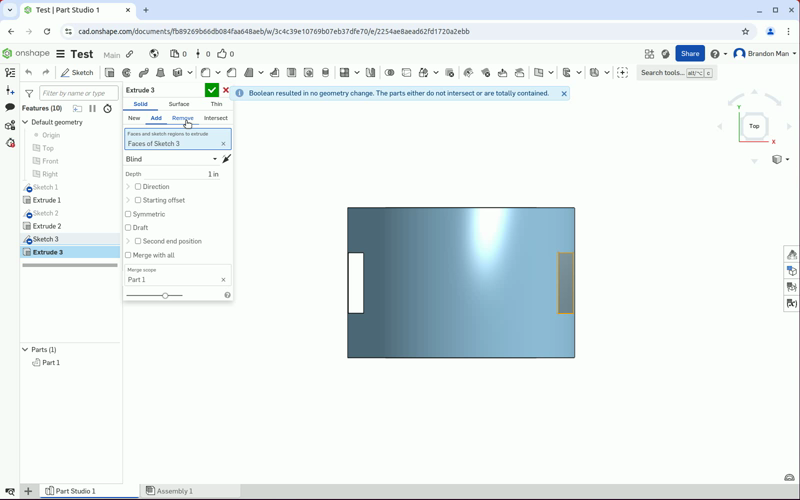
click(186, 120)
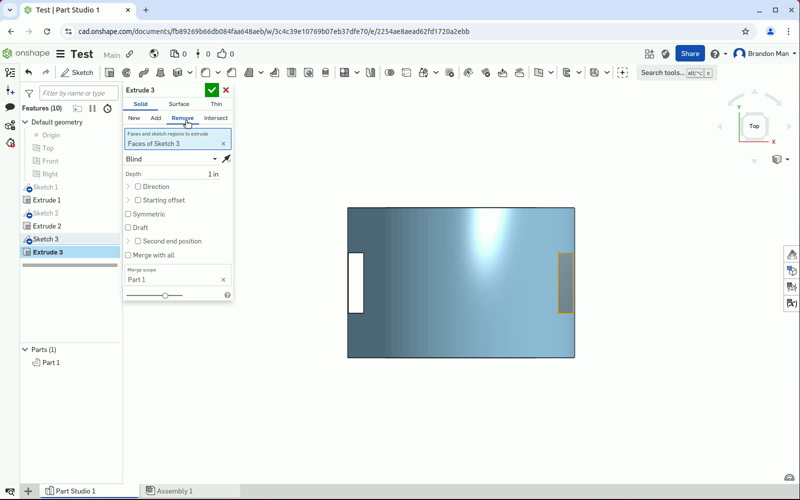
key(tab, 4)
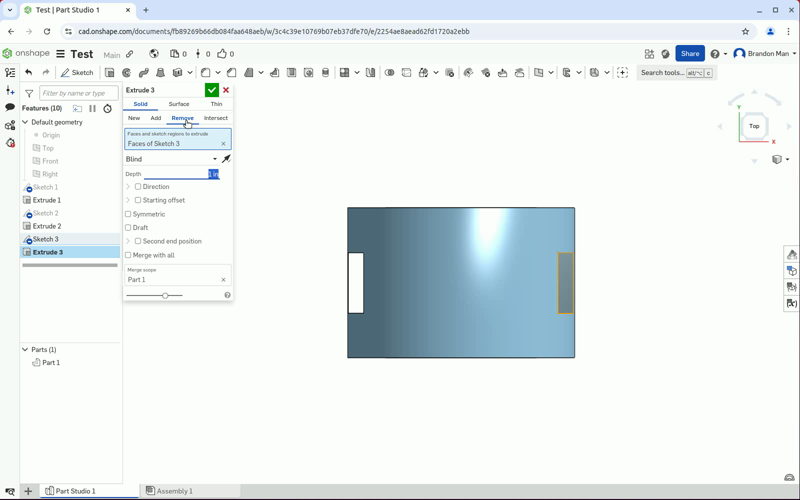
text(-61.14)
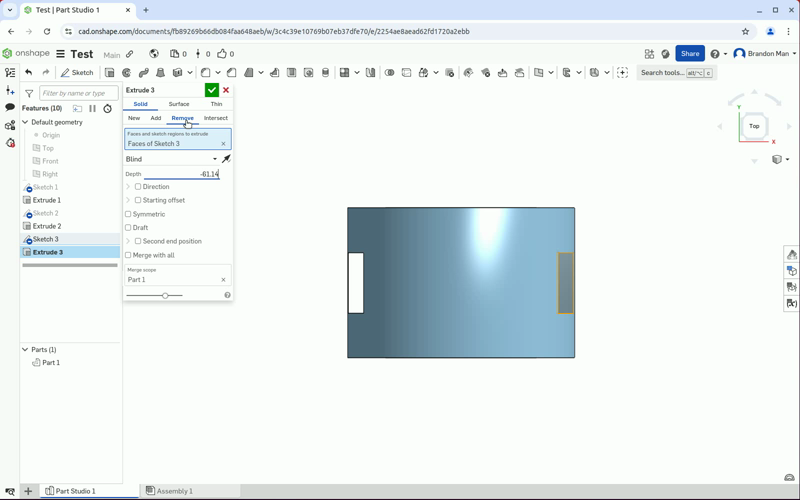
key(tab, 3)
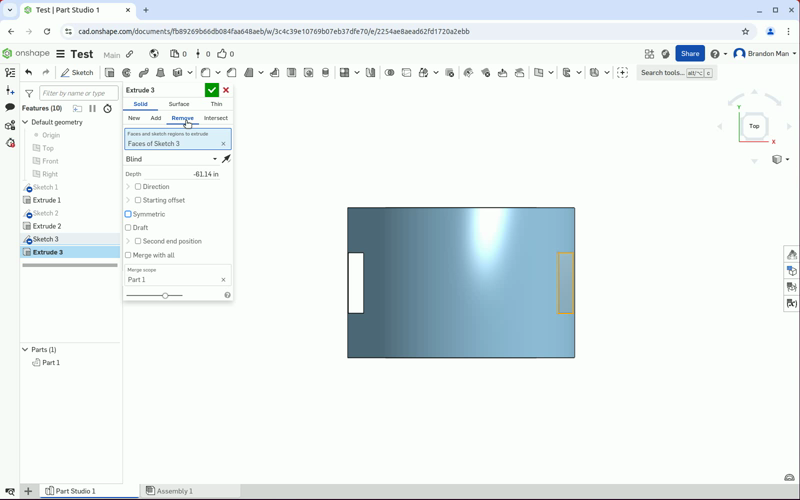
key(space)
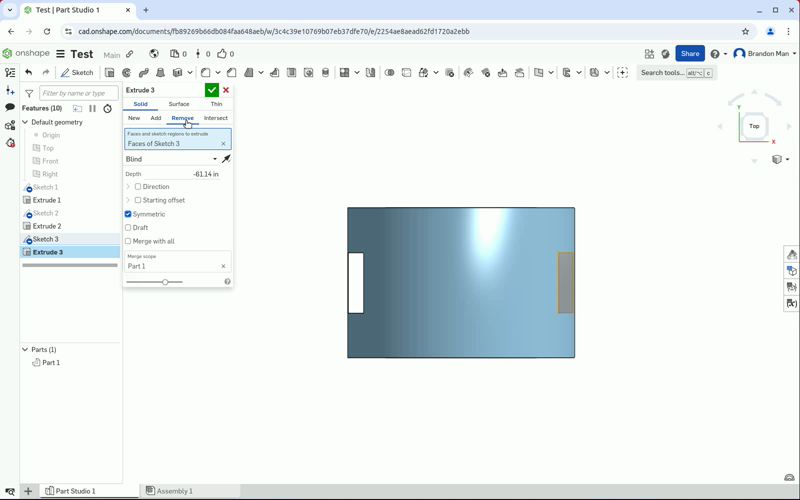
key(tab, 2)
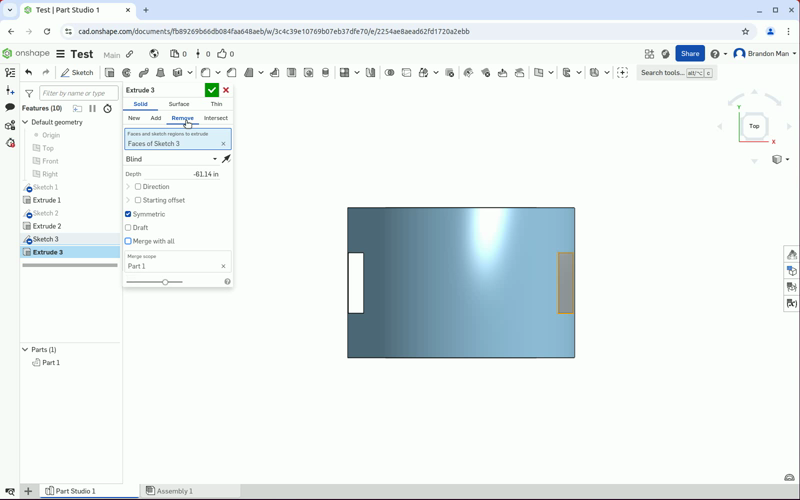
key(space)
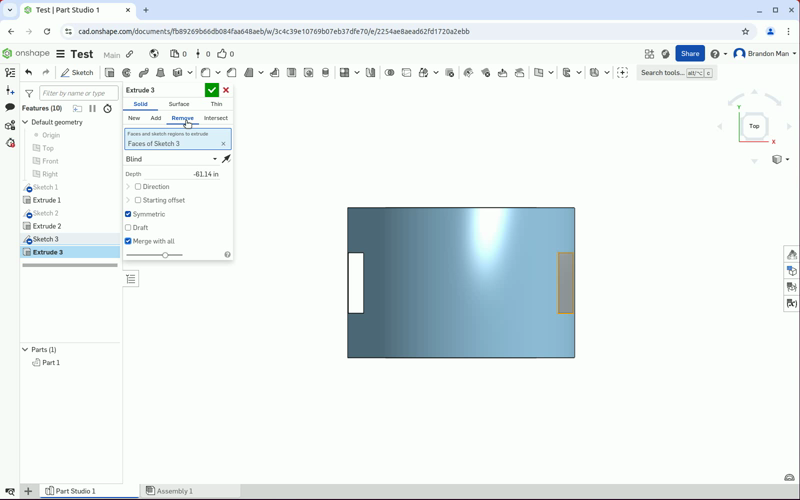
key(enter)
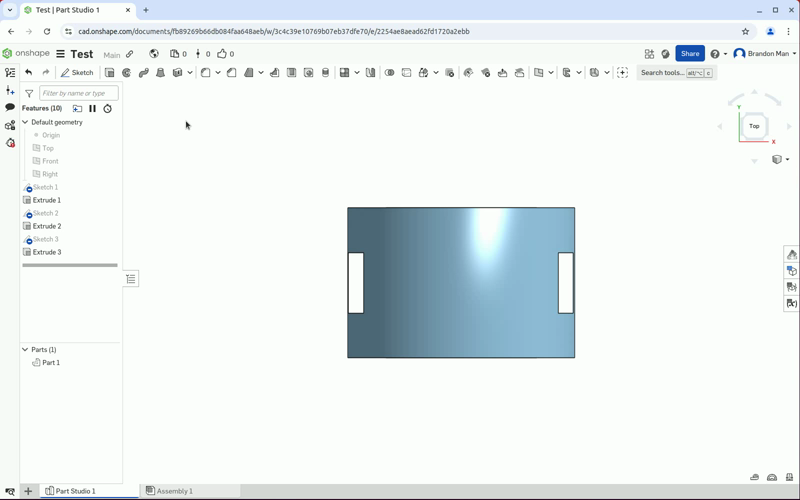
key(shift+h)
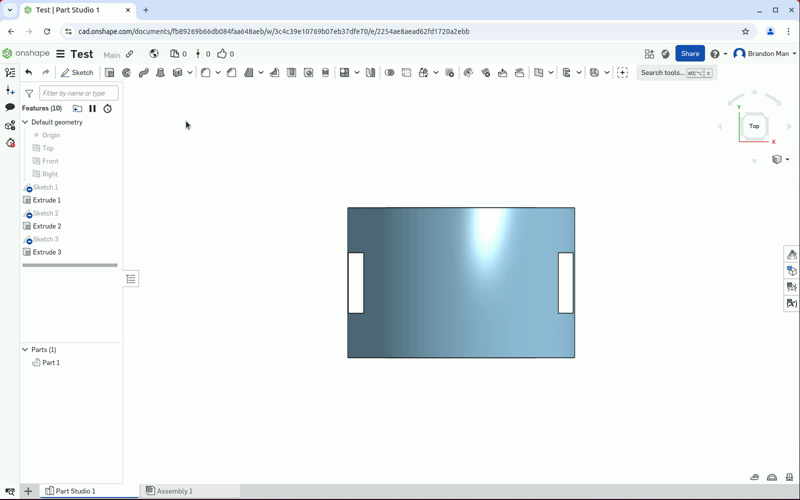
key(shift+h)
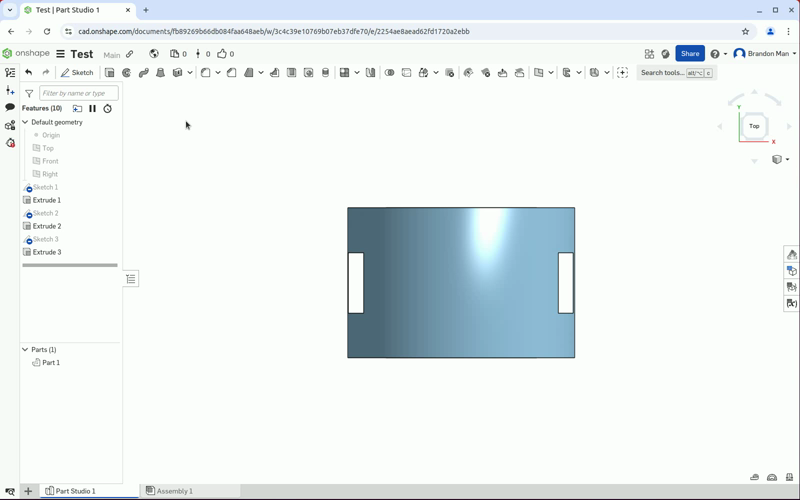
mouse_move(73, 189)
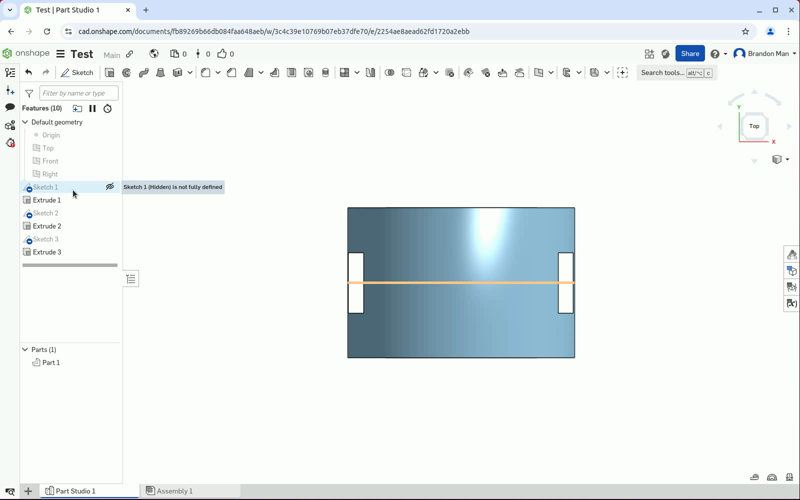
click(73, 189)
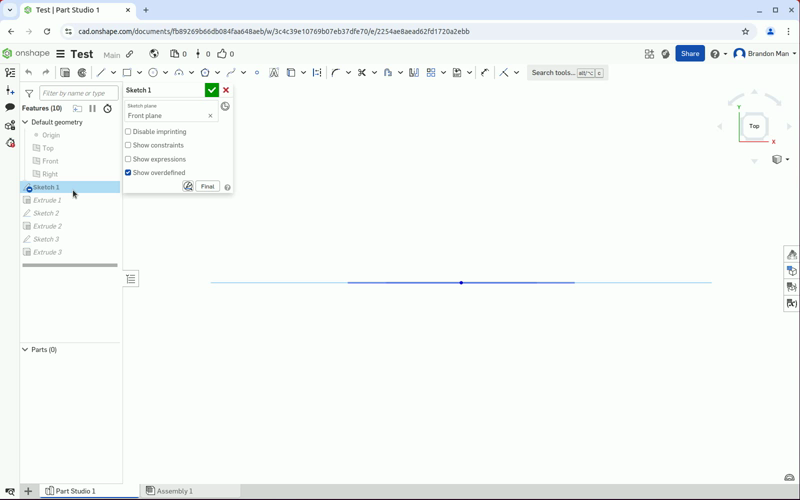
mouse_move(229, 92)
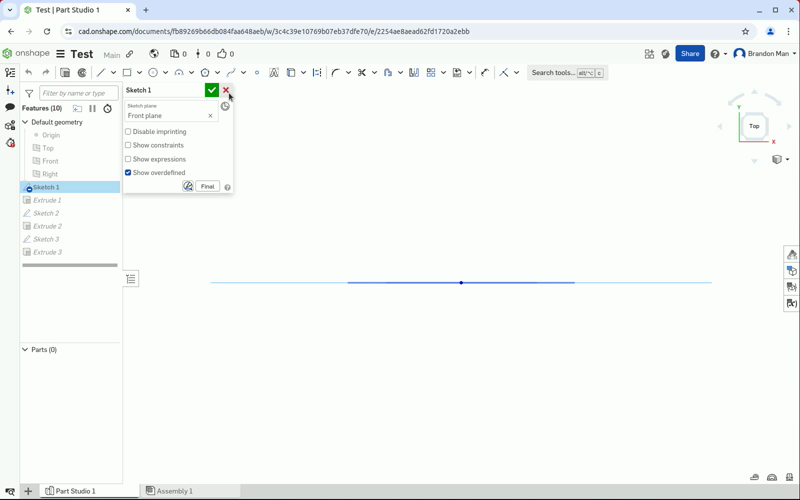
click(229, 92)
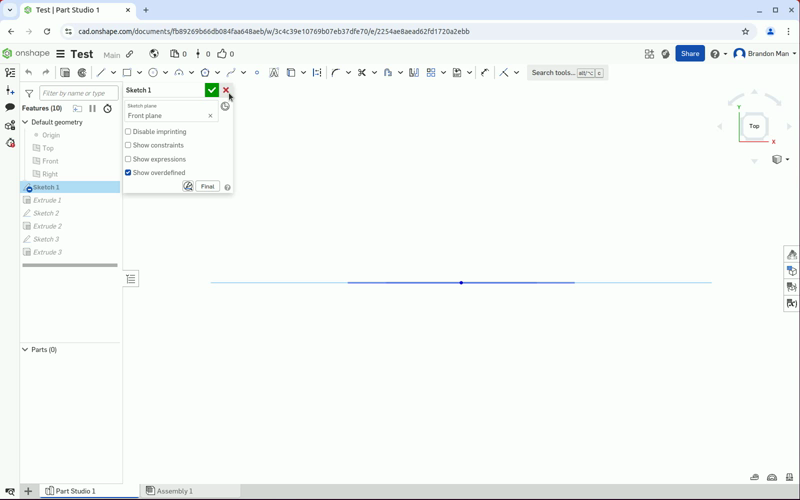
key(shift+s)
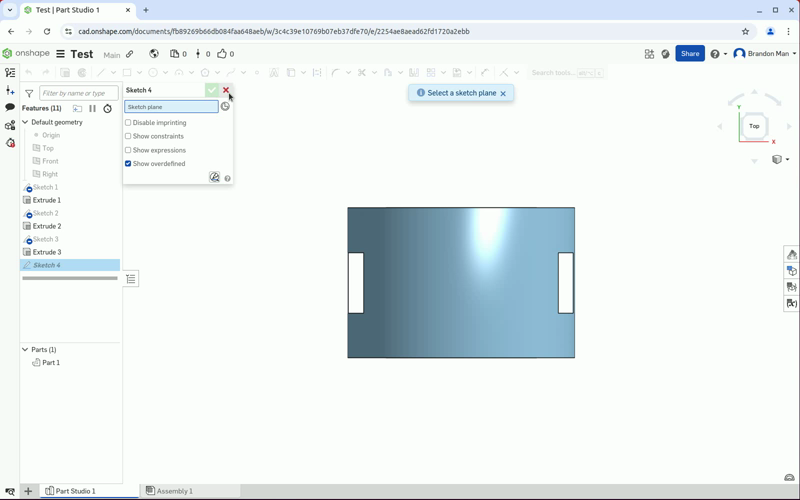
mouse_move(73, 150)
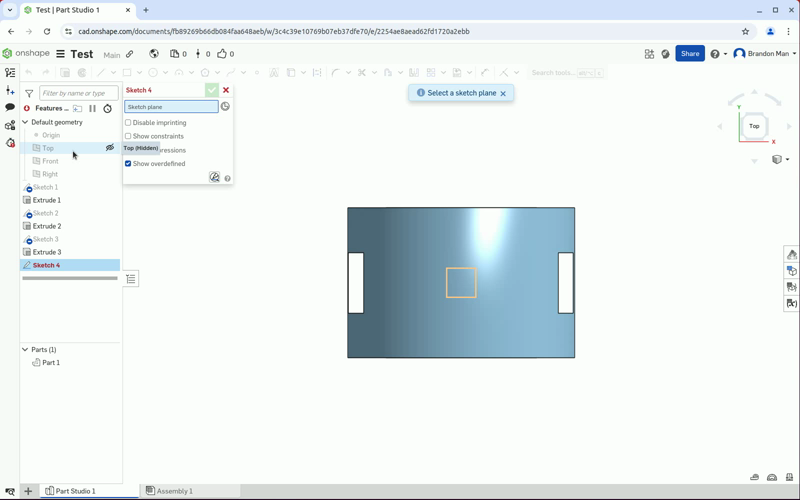
click(73, 150)
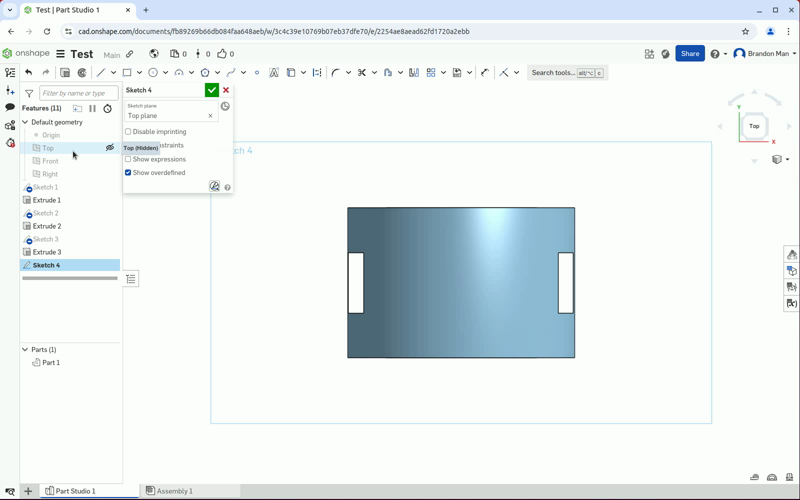
mouse_move(73, 352)
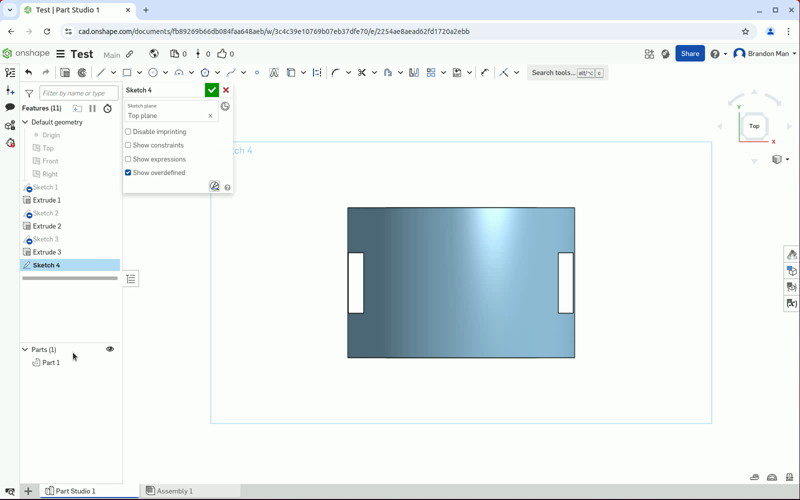
key(y)
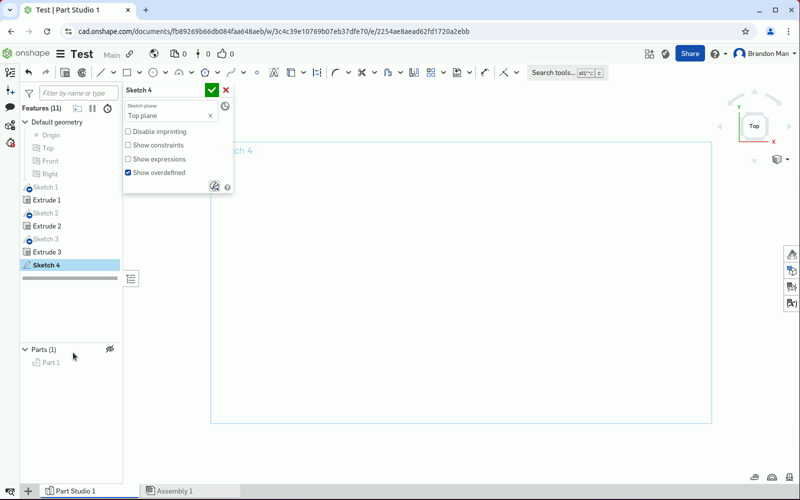
key(l)
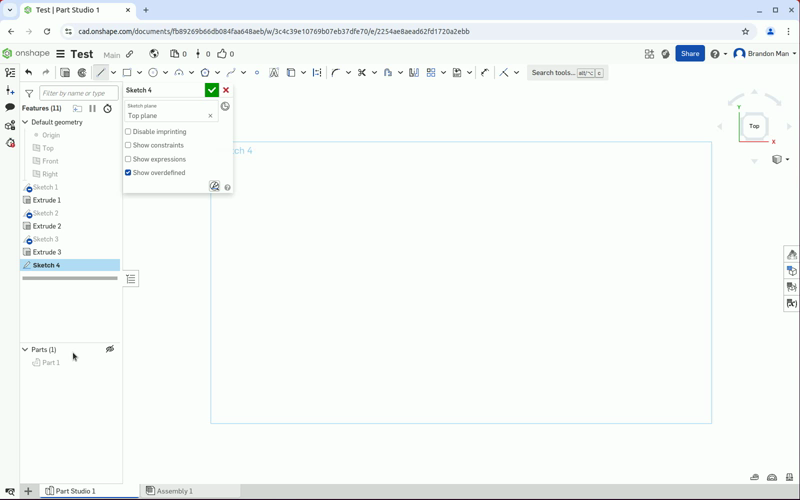
key_down(shift)
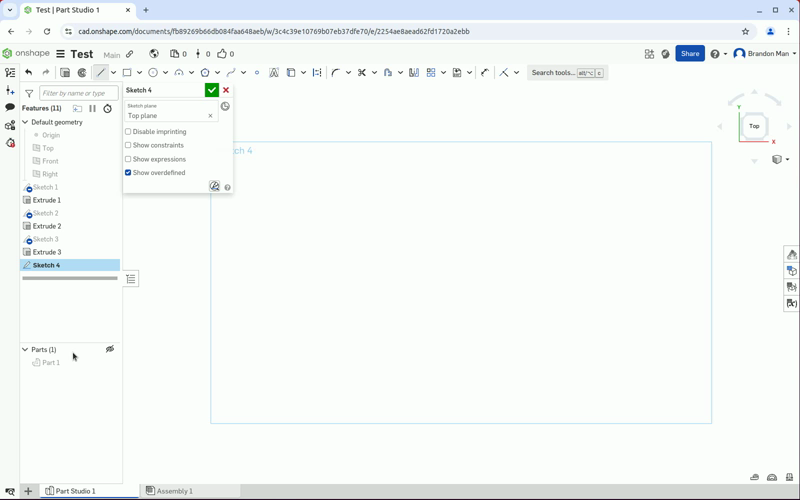
mouse_move(348, 357)
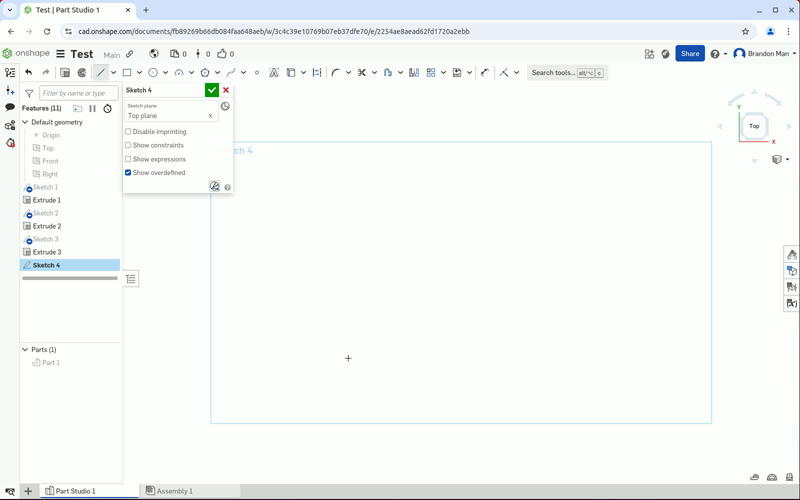
click(348, 357)
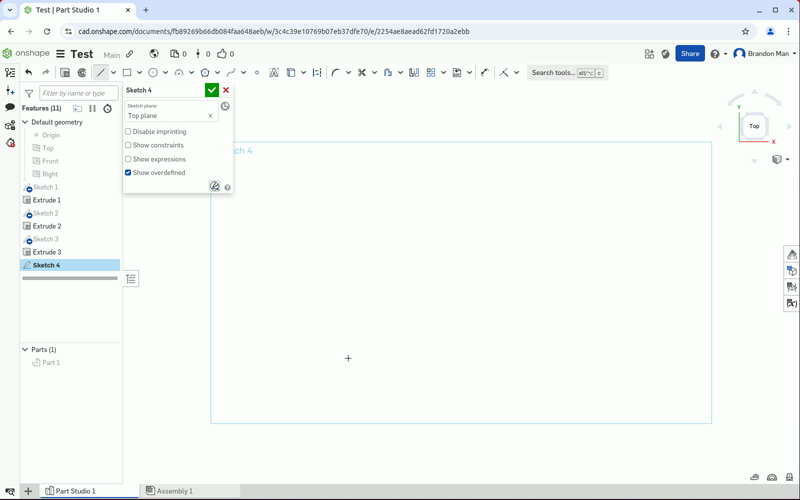
key_up(shift)
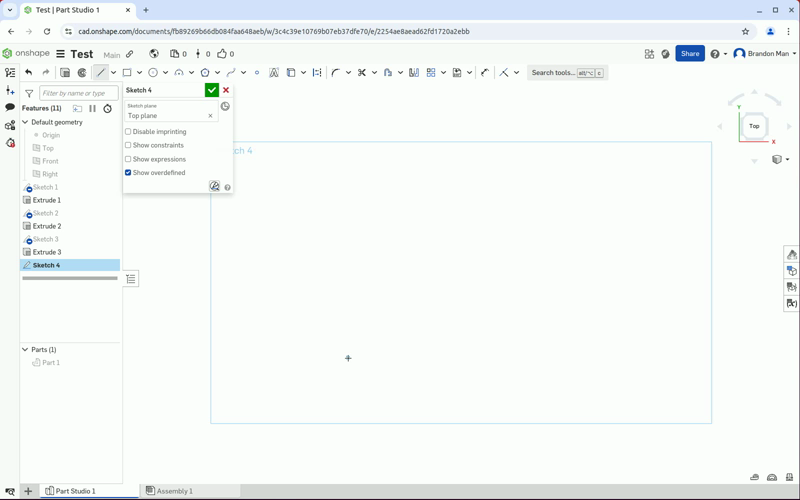
key_down(shift)
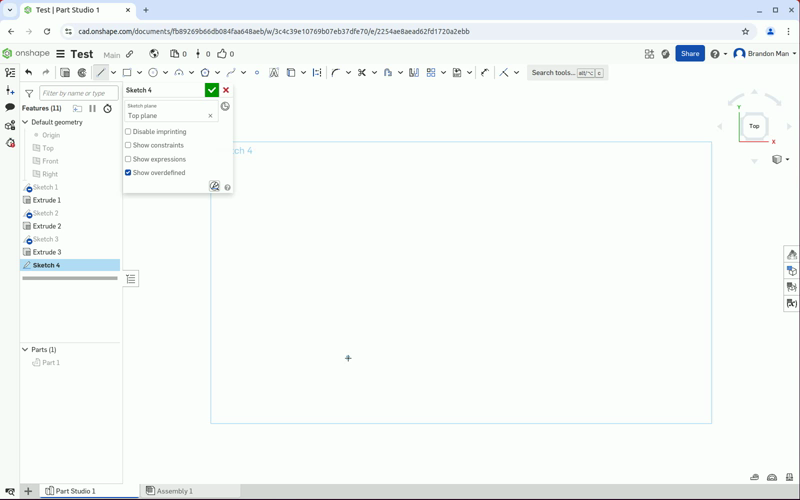
mouse_move(572, 357)
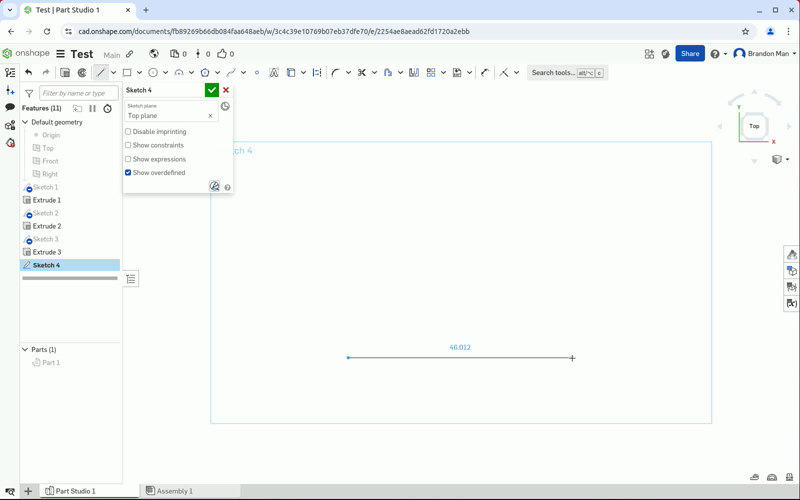
click(572, 357)
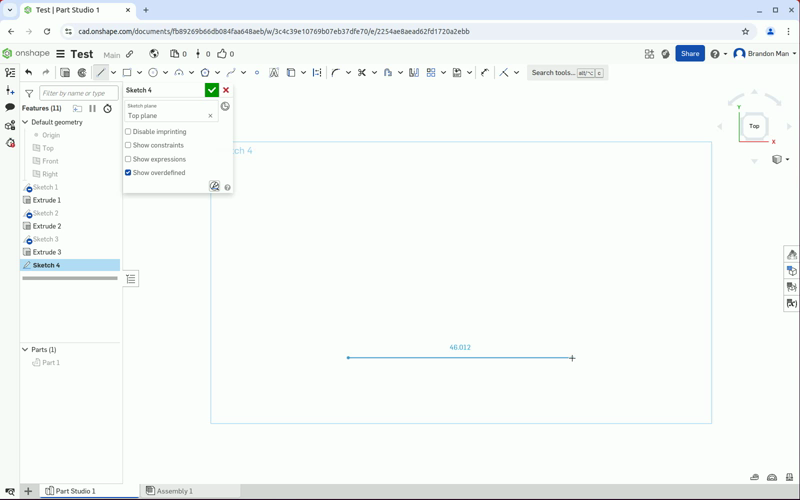
key_up(shift)
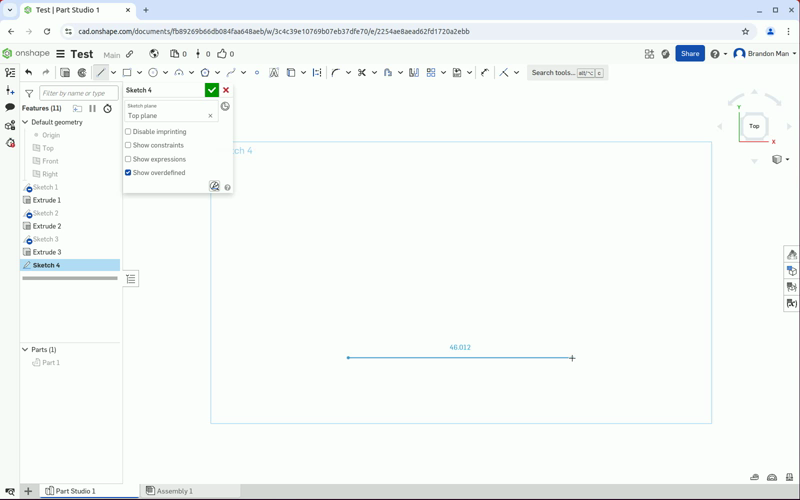
key_down(shift)
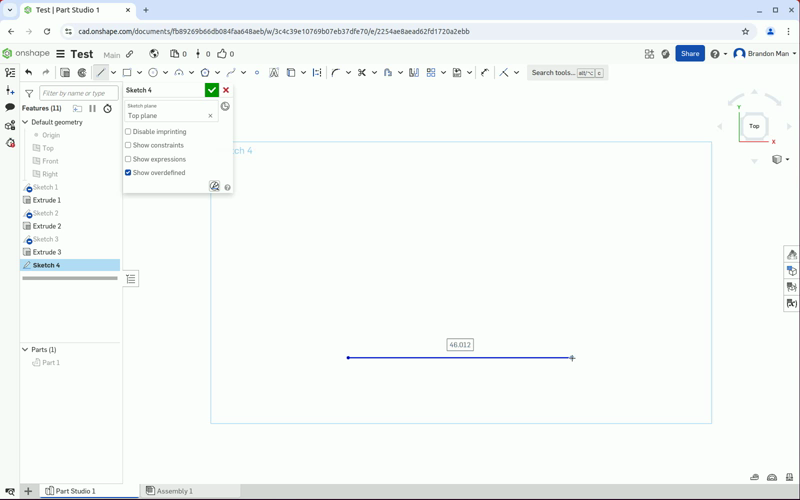
mouse_move(589, 357)
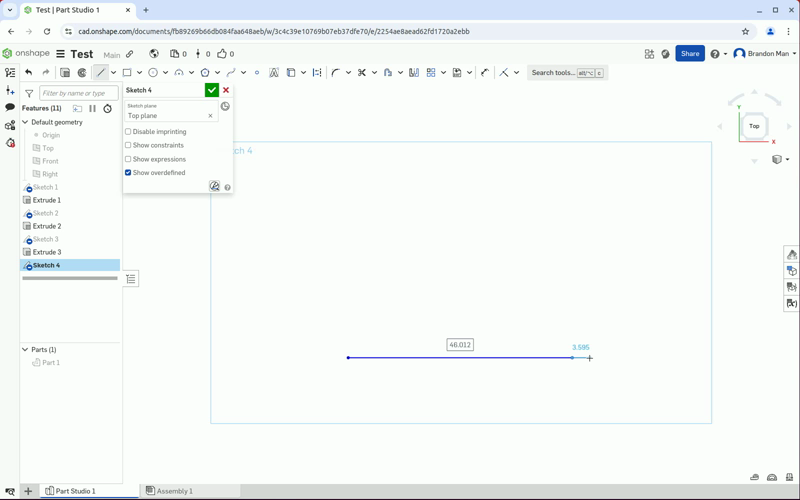
mouse_move(572, 327)
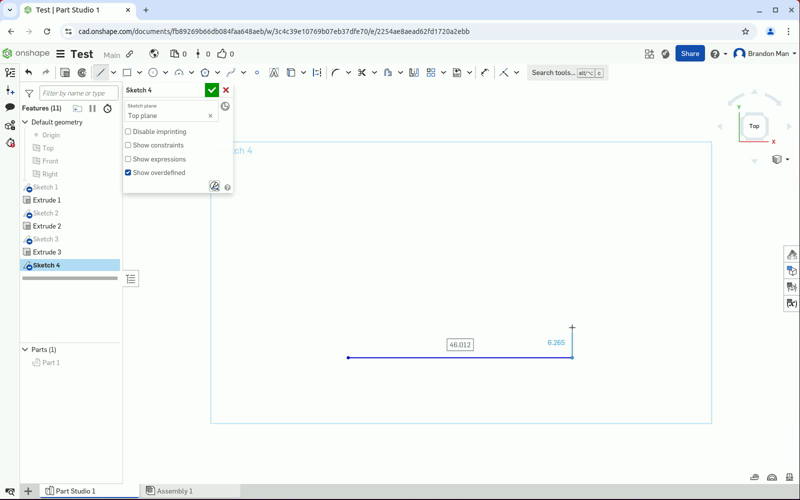
click(572, 327)
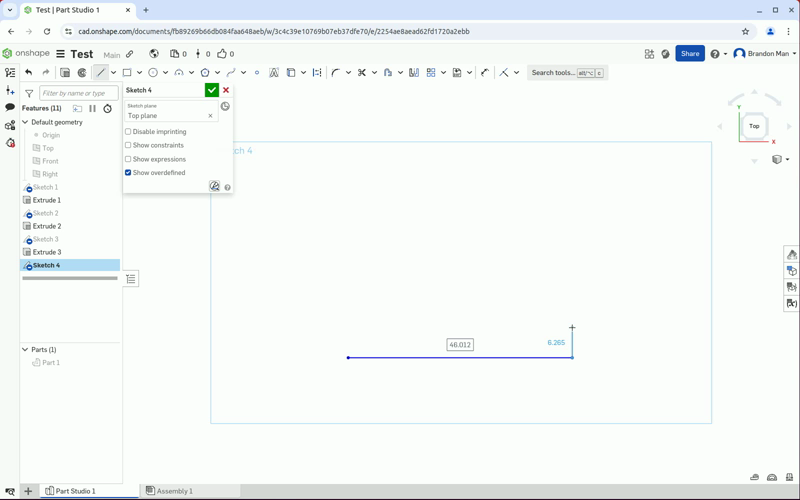
key_up(shift)
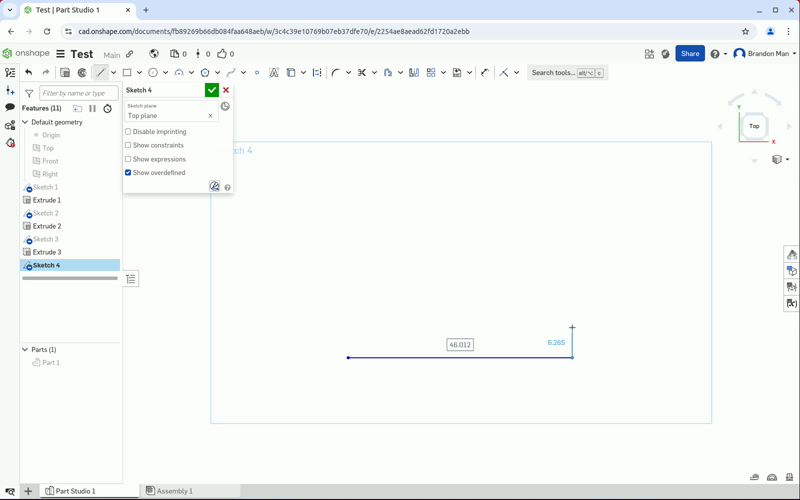
key_down(shift)
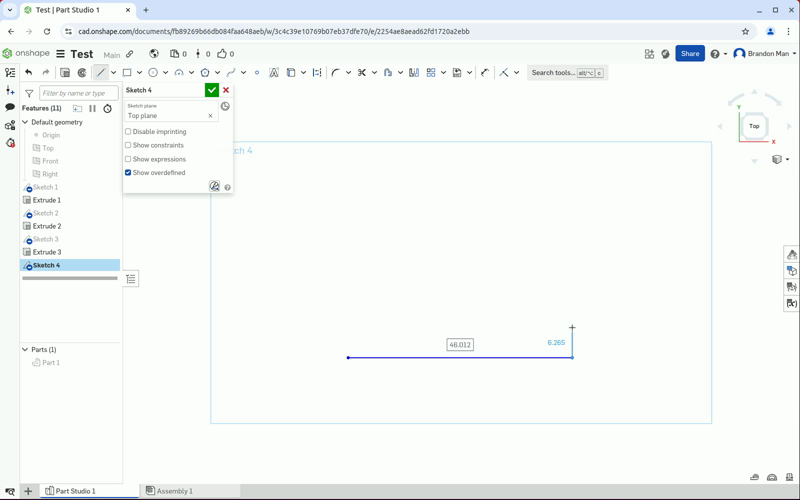
mouse_move(348, 327)
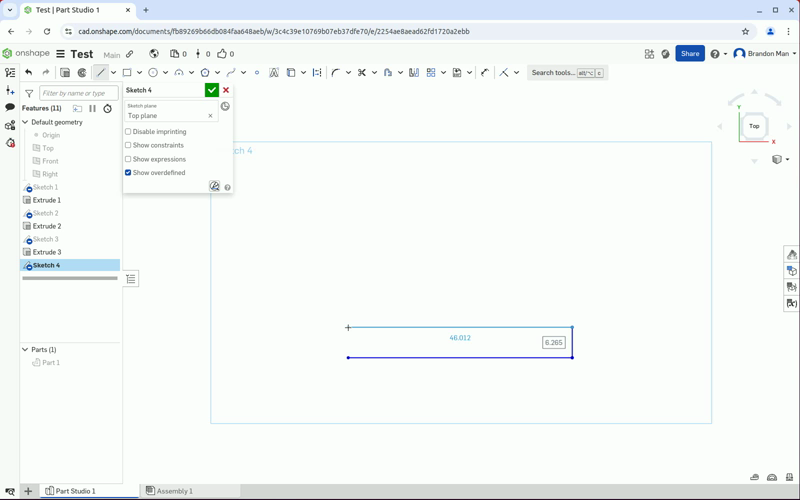
click(348, 327)
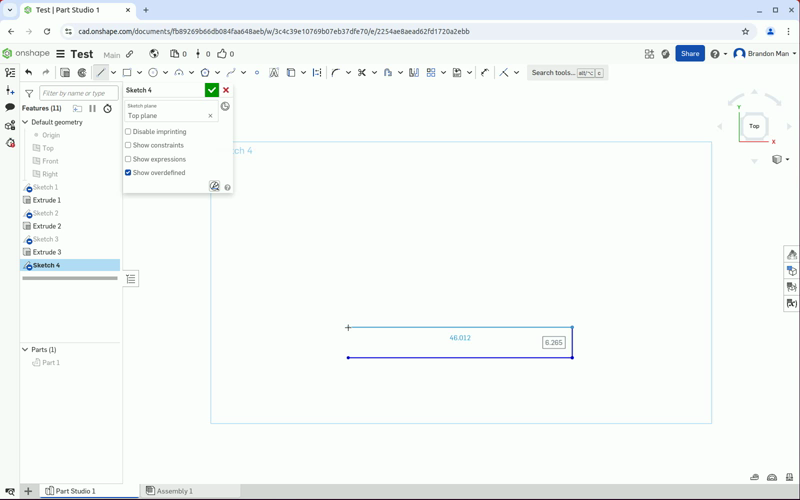
key_up(shift)
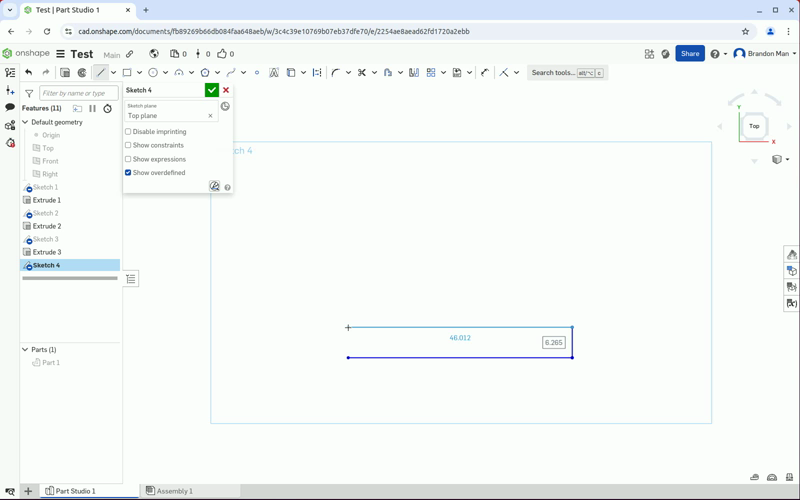
mouse_move(378, 327)
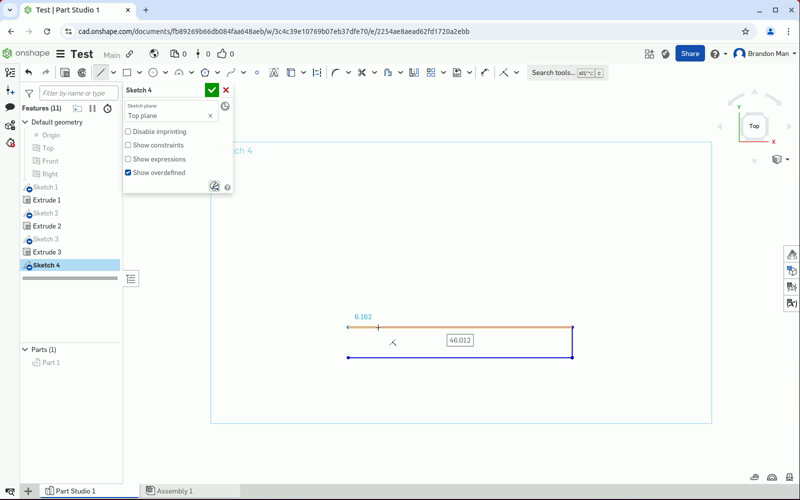
key_down(shift)
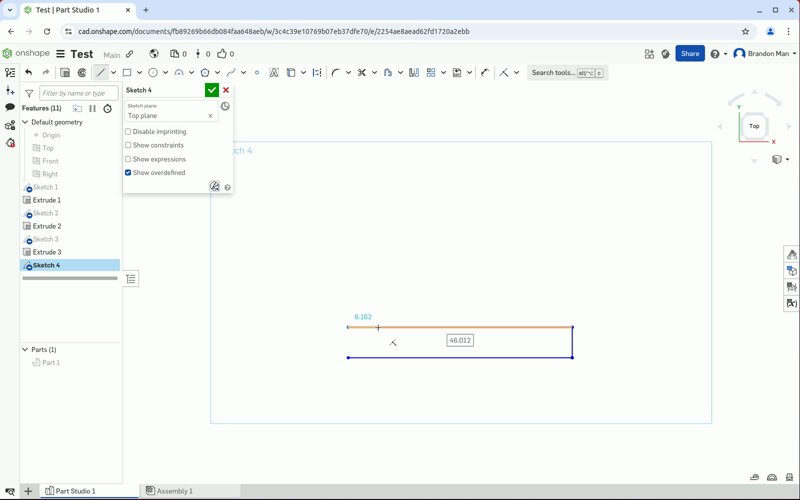
mouse_move(348, 357)
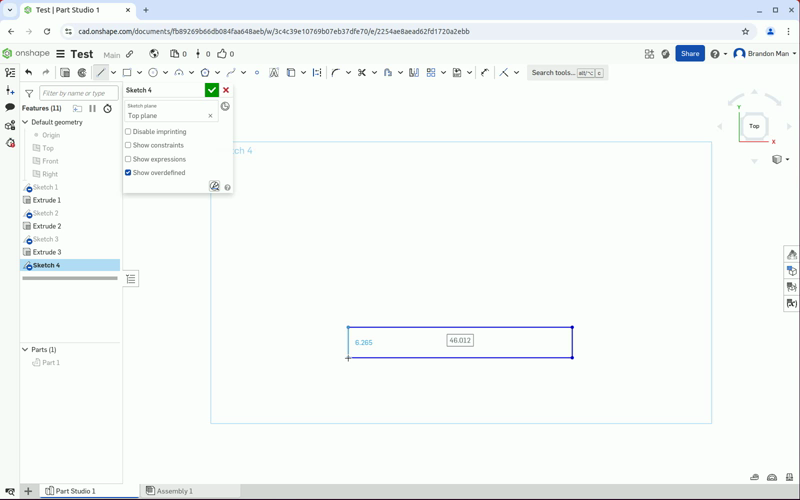
key_up(shift)
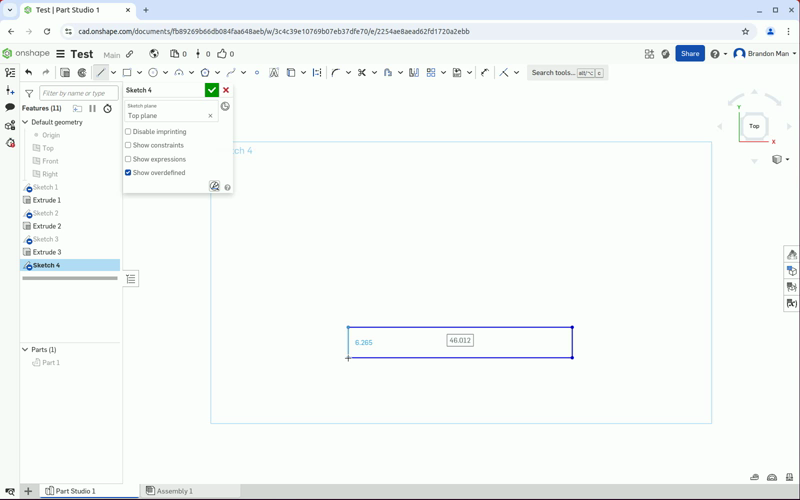
click(348, 357)
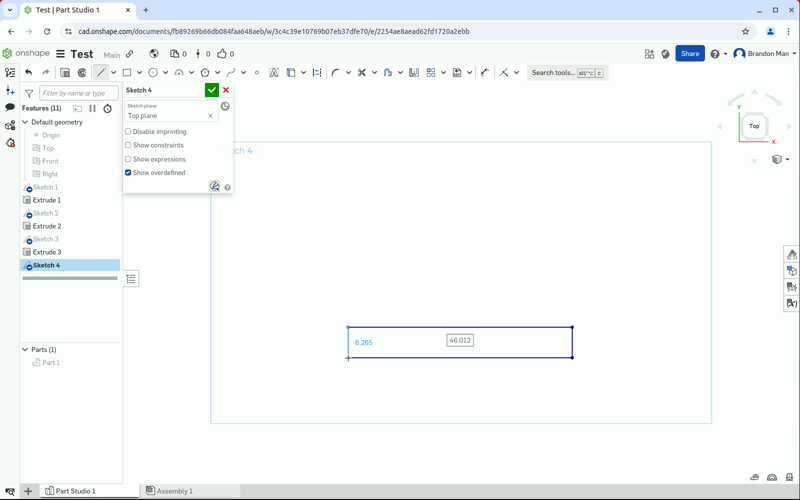
key(esc)
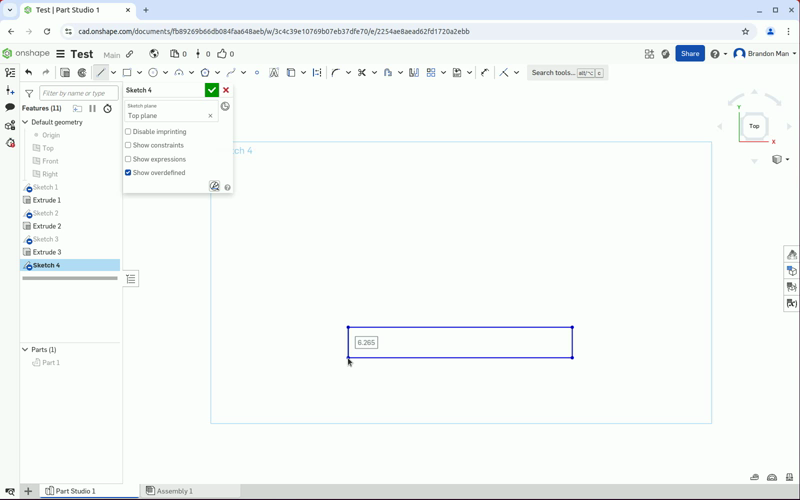
mouse_move(509, 351)
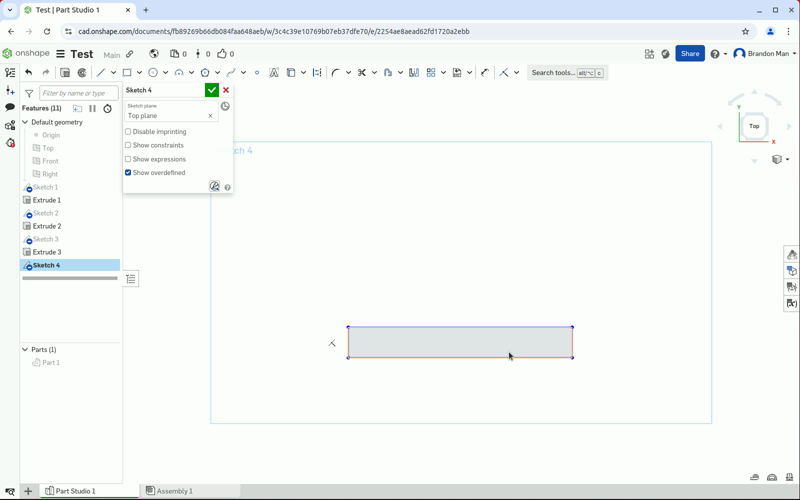
click(509, 351)
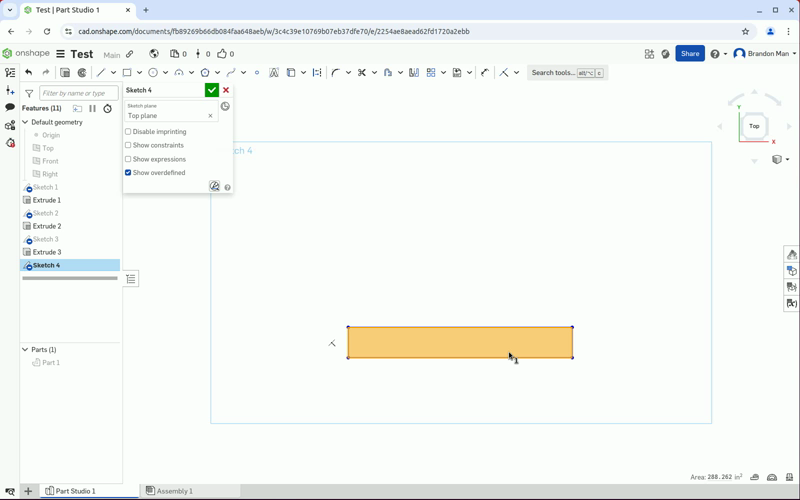
mouse_move(73, 352)
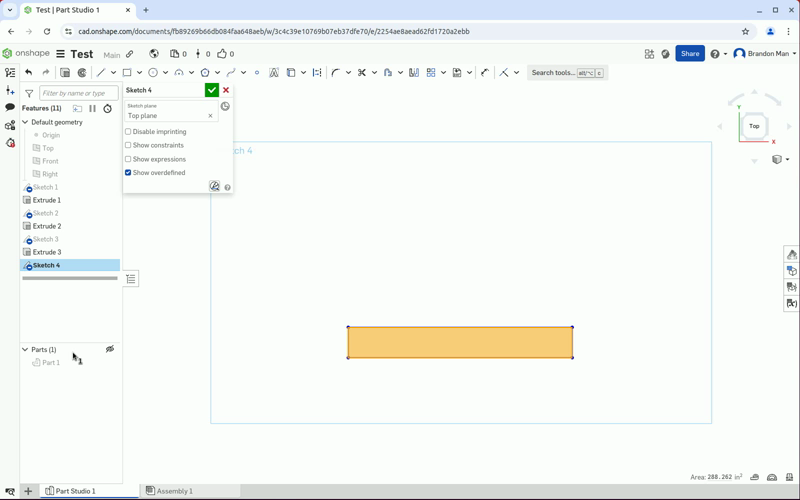
key(shift+y)
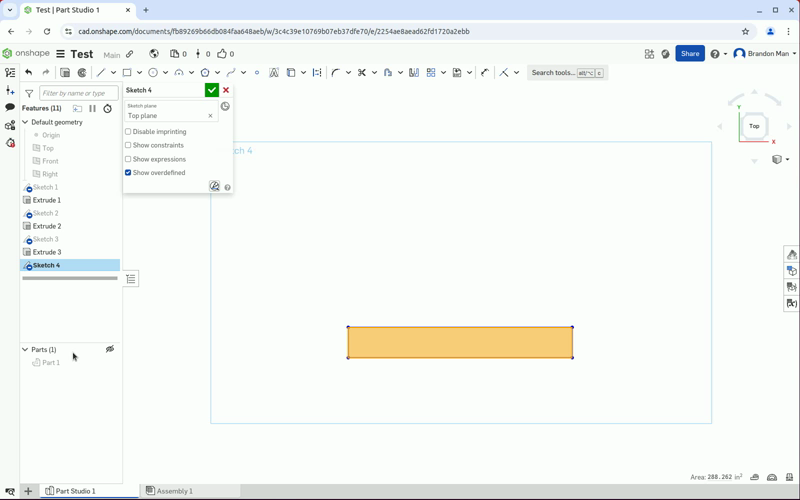
key(shift+e)
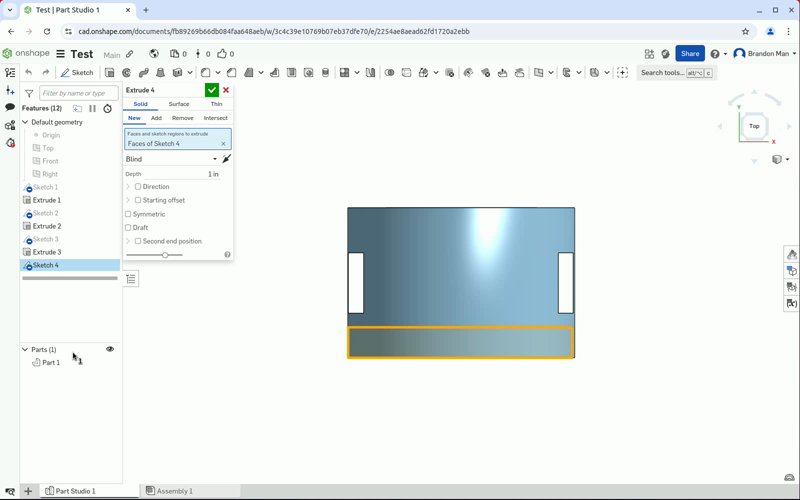
mouse_move(143, 106)
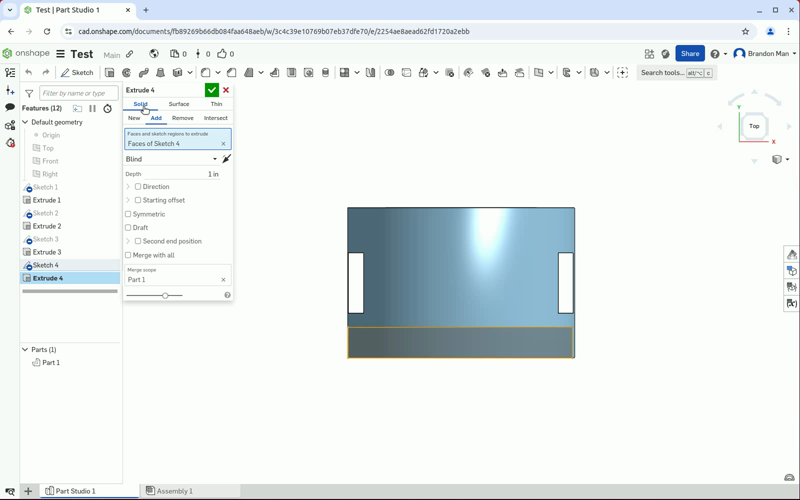
click(143, 106)
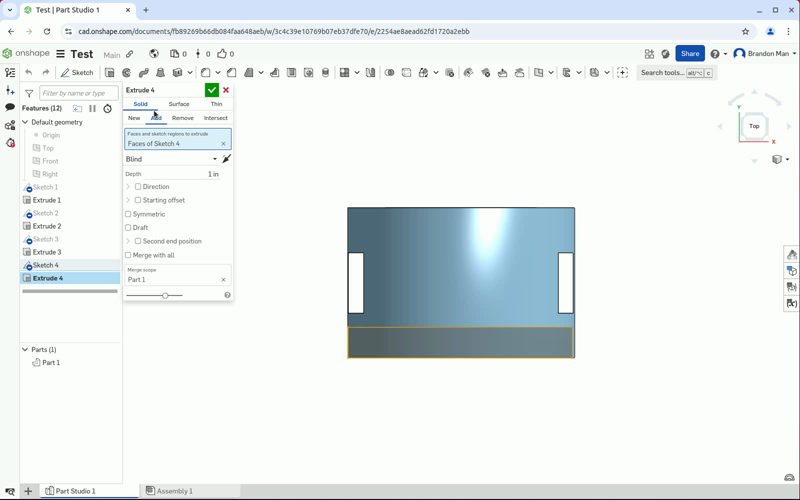
mouse_move(186, 120)
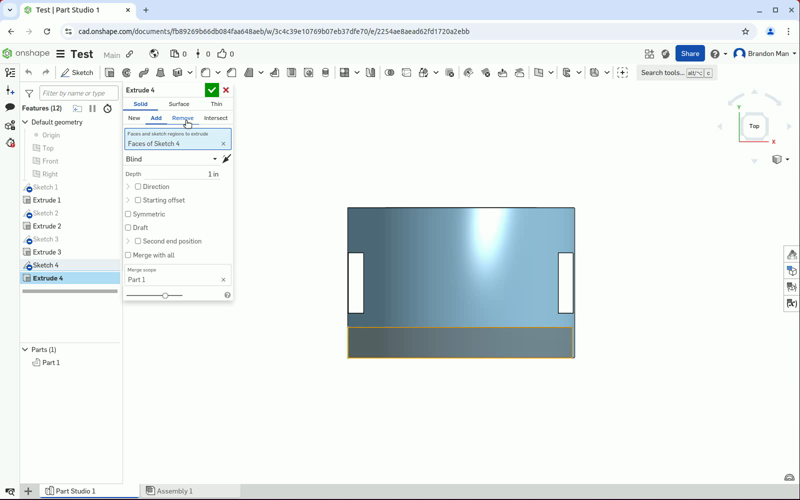
click(186, 120)
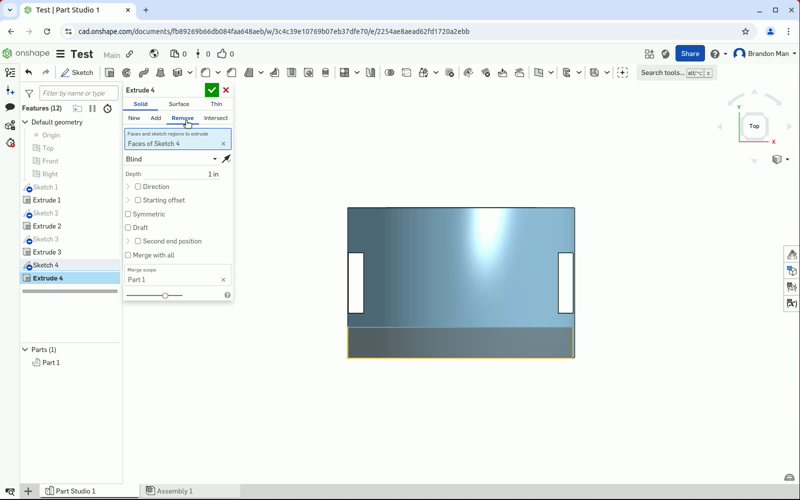
key(tab, 4)
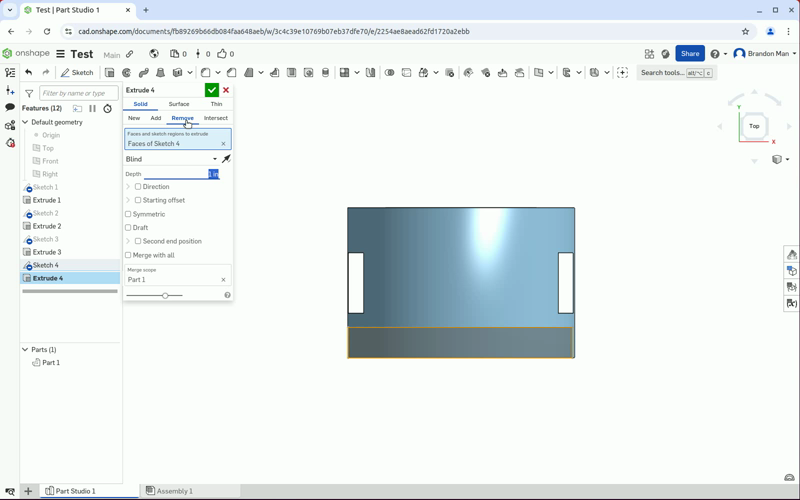
text(-12.516)
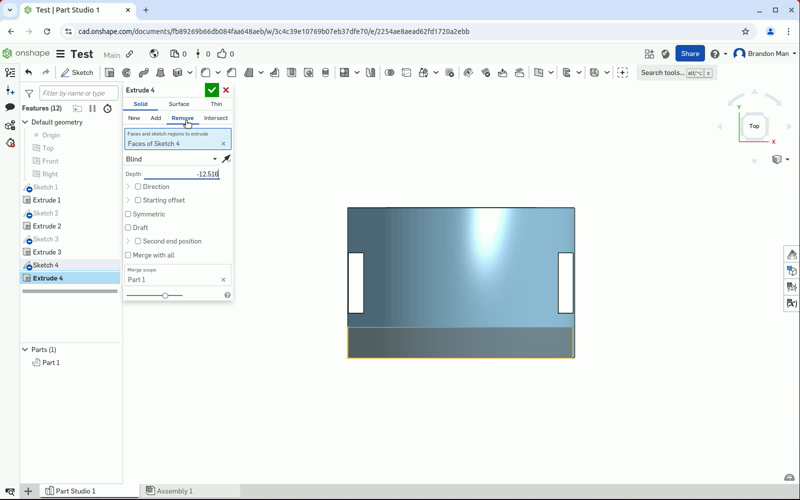
key(tab, 3)
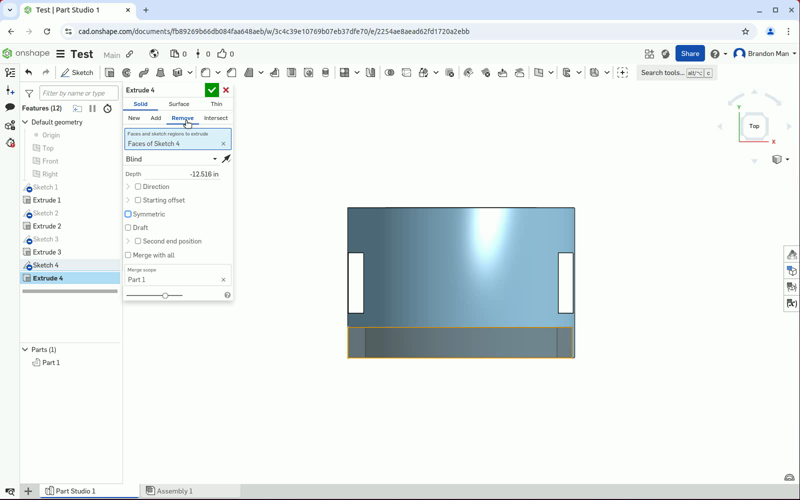
key(space)
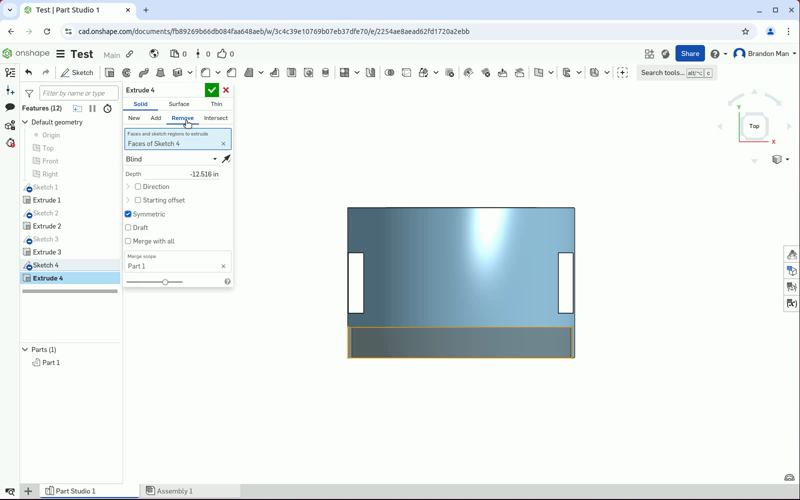
key(tab, 2)
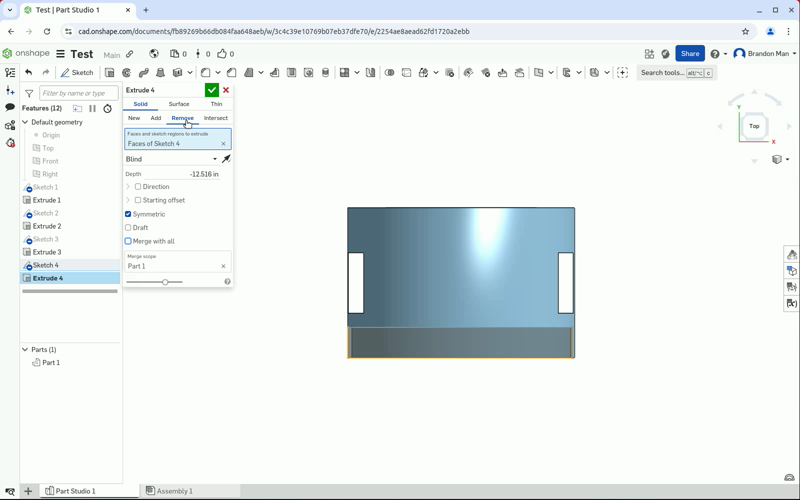
key(space)
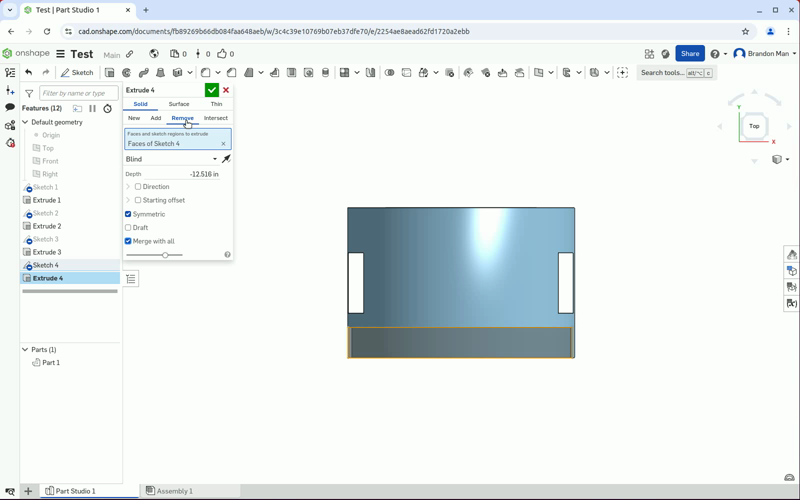
key(enter)
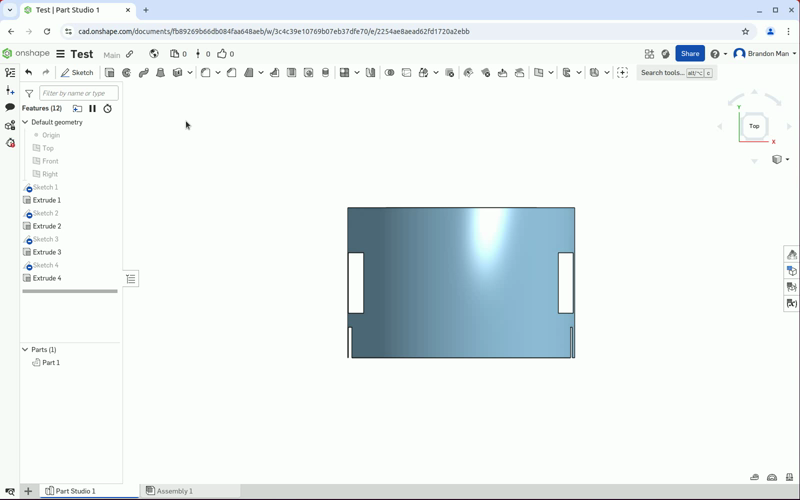
key(shift+h)
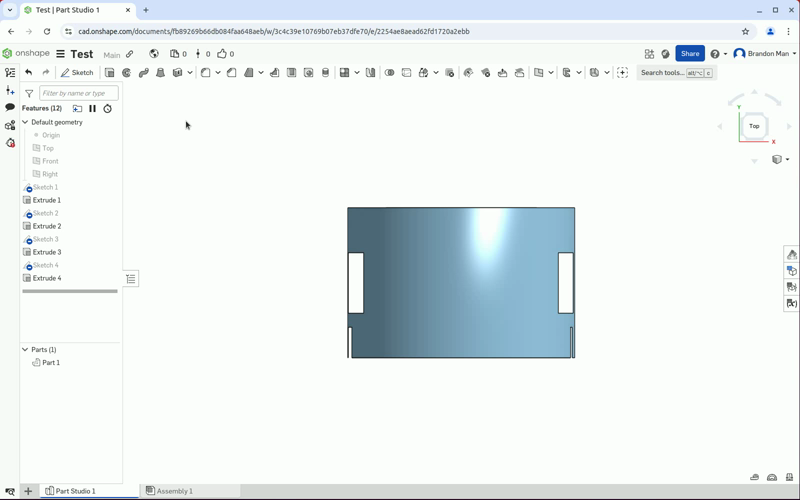
key(shift+h)
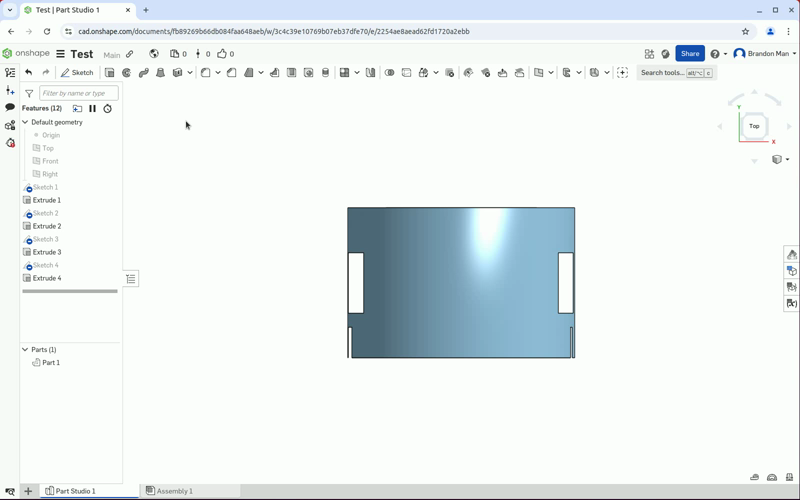
mouse_move(73, 189)
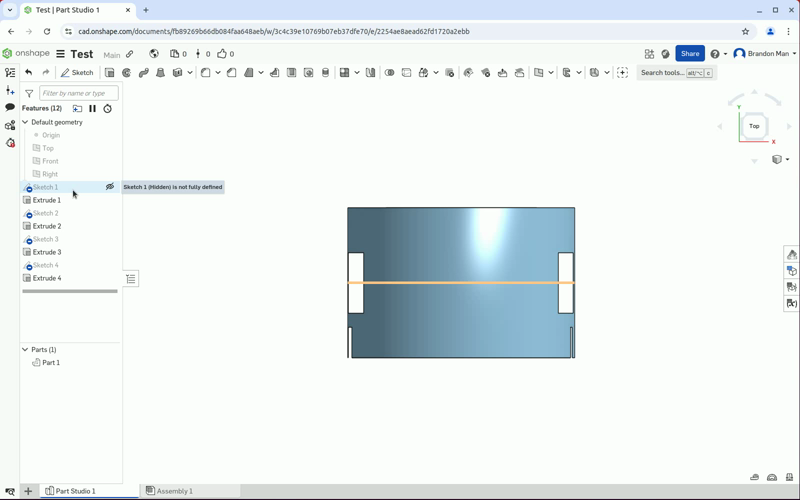
click(73, 189)
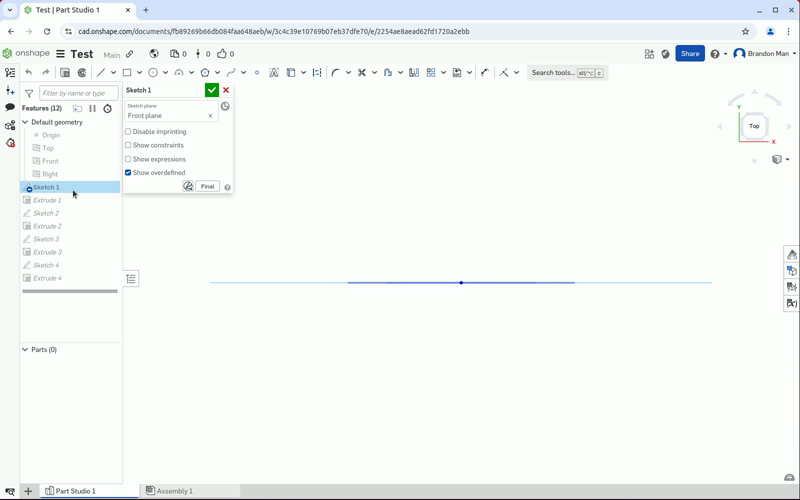
mouse_move(229, 92)
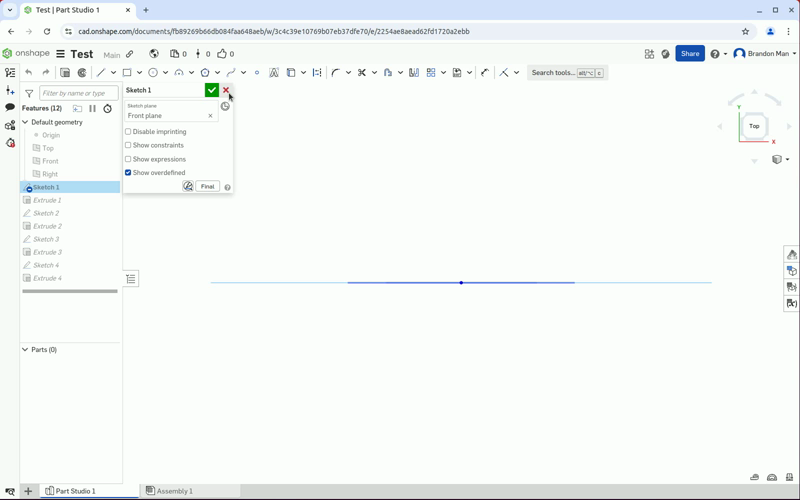
click(229, 92)
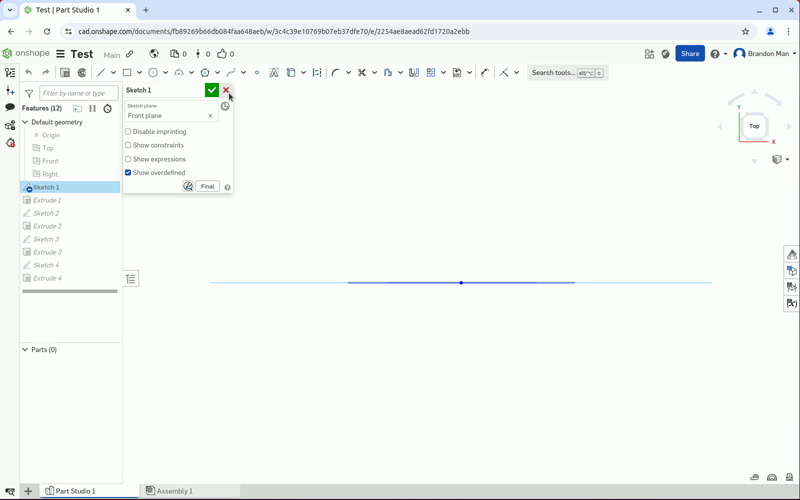
key(shift+s)
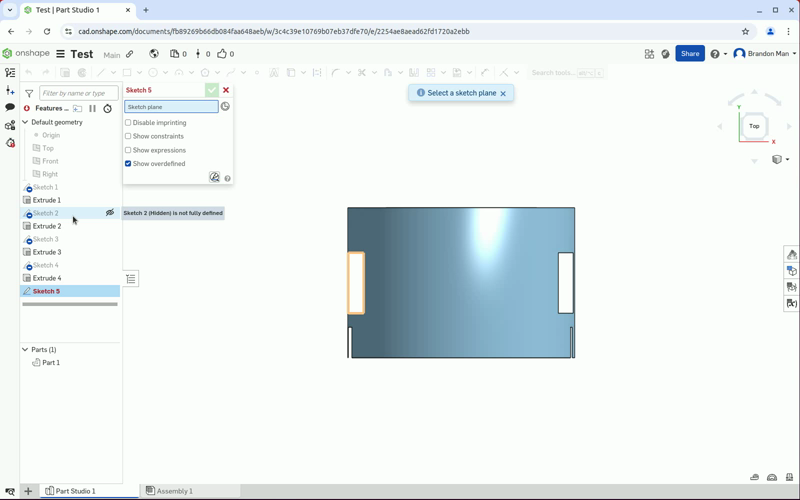
scroll(3)
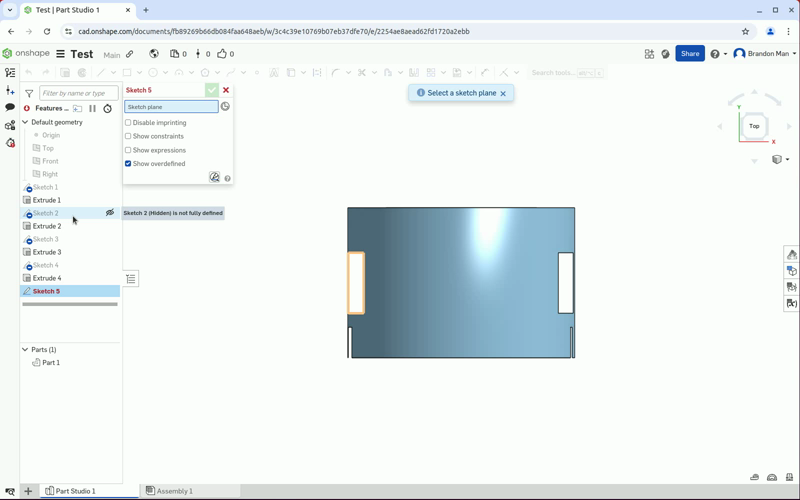
mouse_move(73, 150)
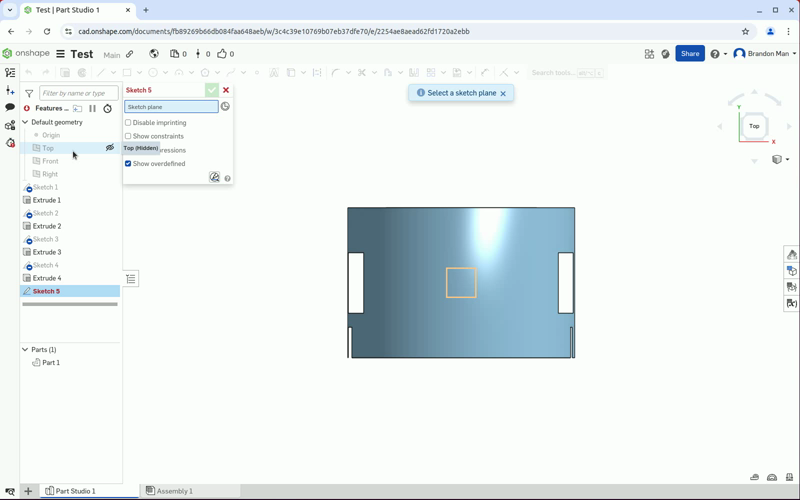
click(73, 150)
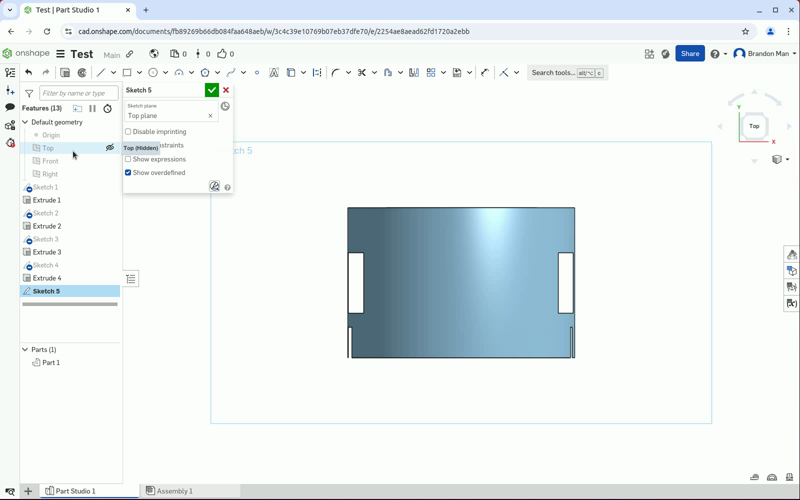
mouse_move(73, 352)
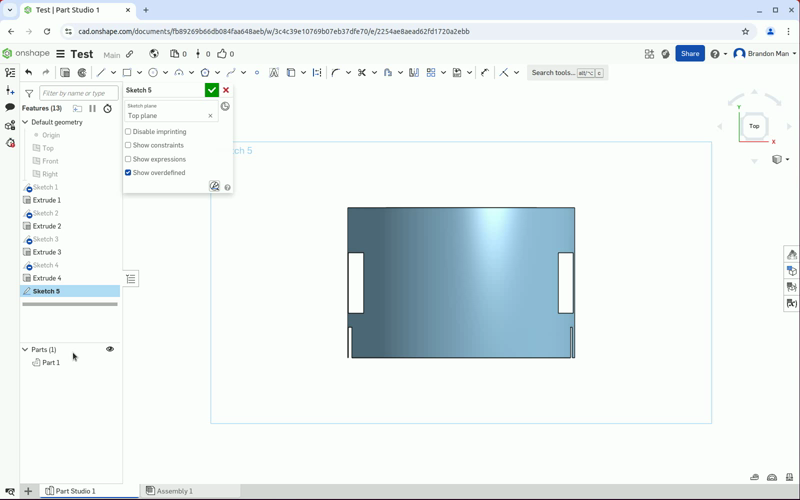
key(y)
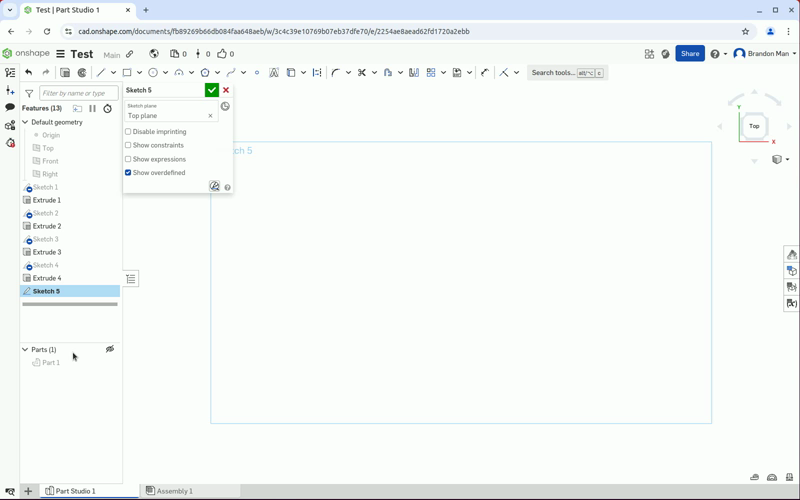
key(l)
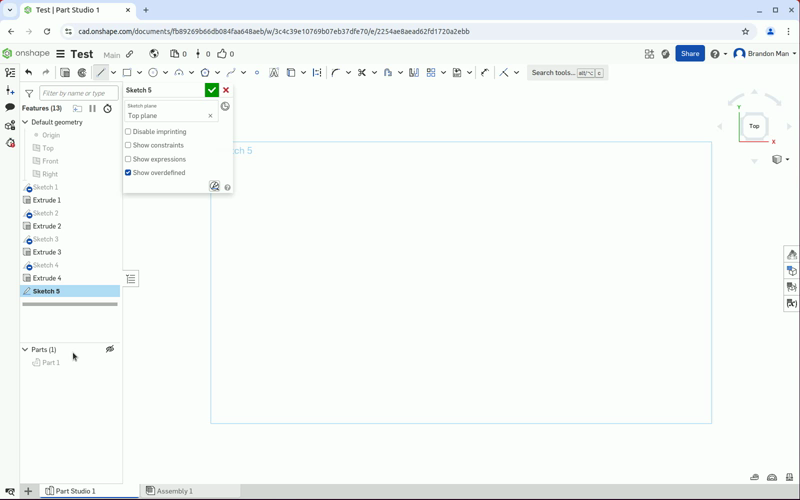
key_down(shift)
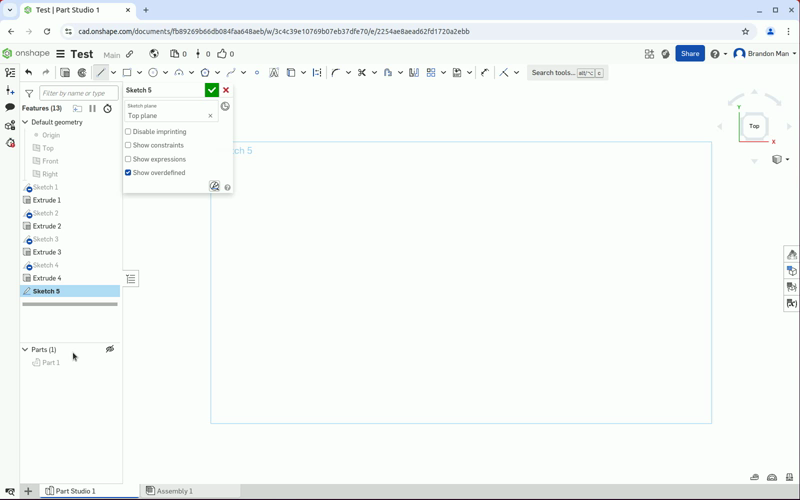
mouse_move(348, 357)
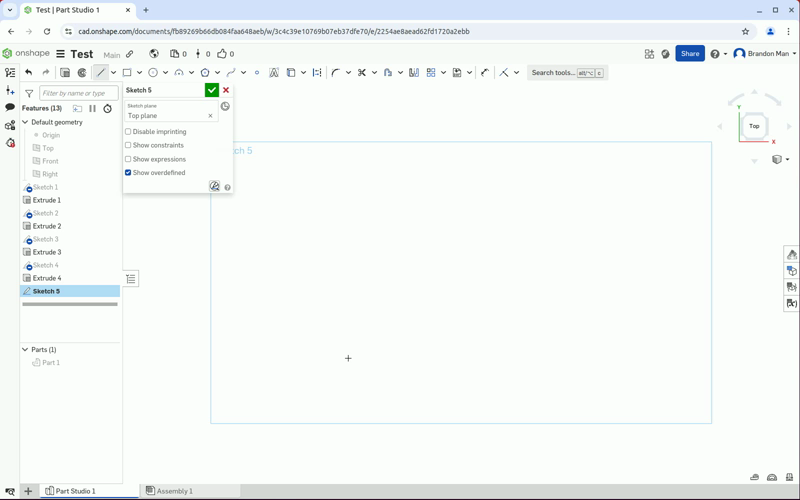
click(348, 357)
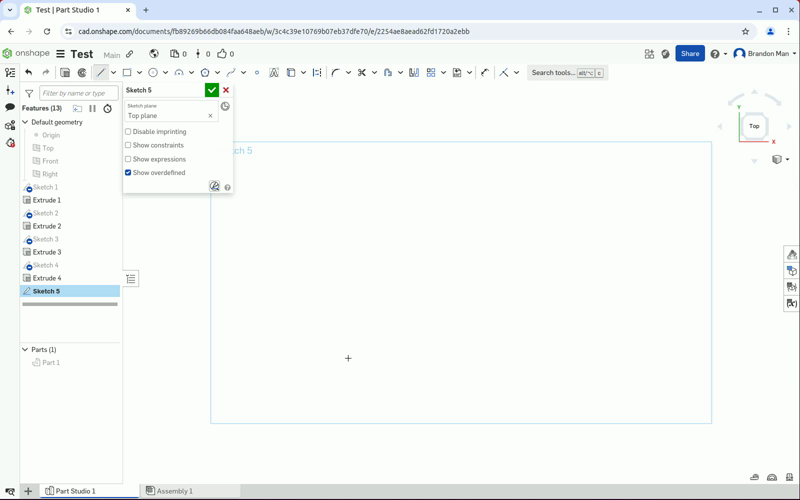
key_up(shift)
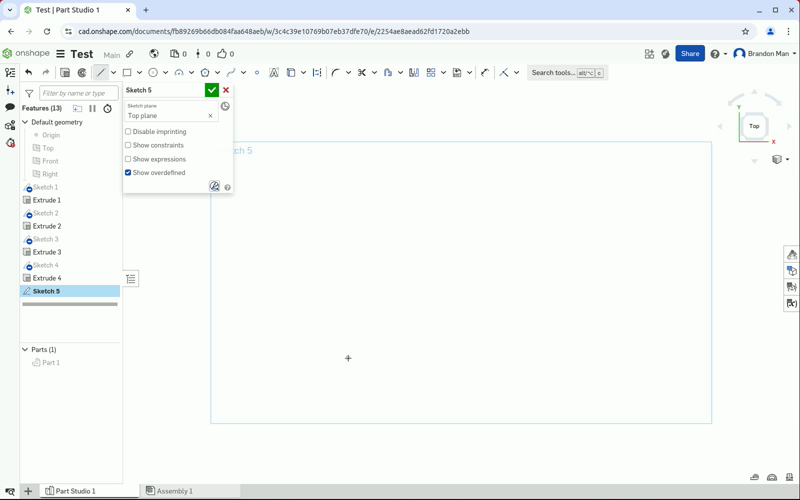
key_down(shift)
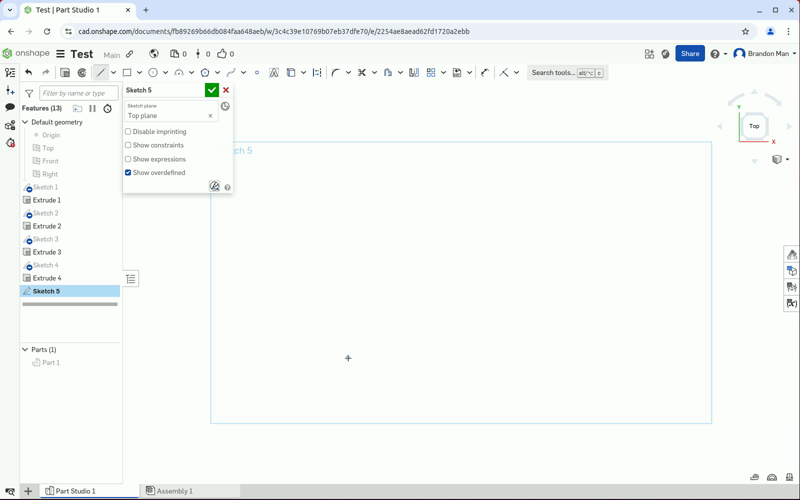
mouse_move(572, 357)
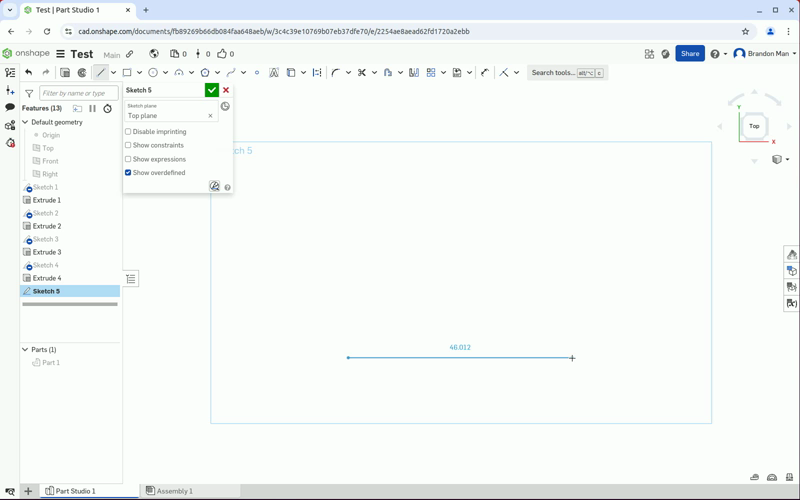
click(572, 357)
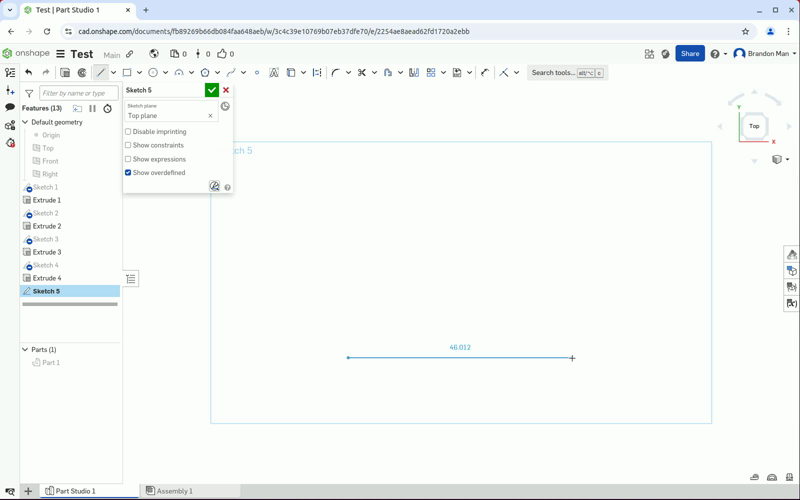
key_up(shift)
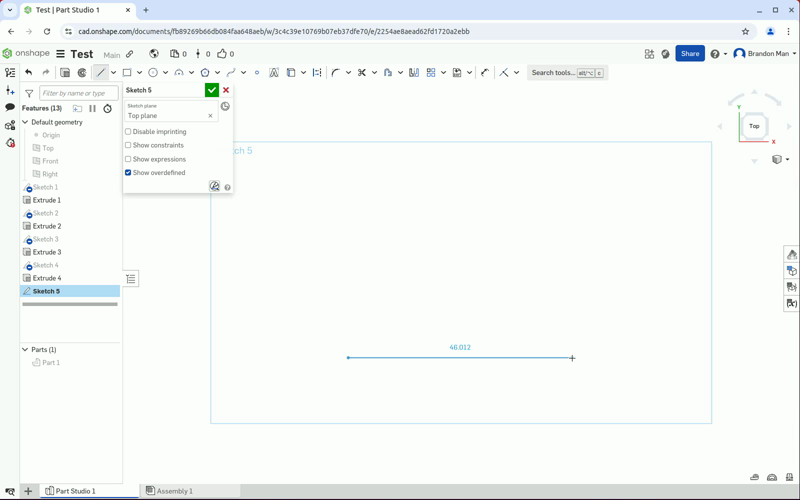
key_down(shift)
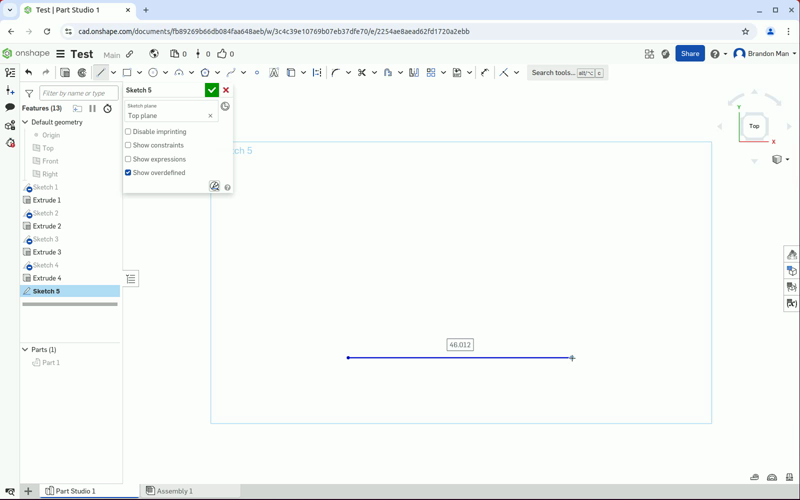
mouse_move(589, 357)
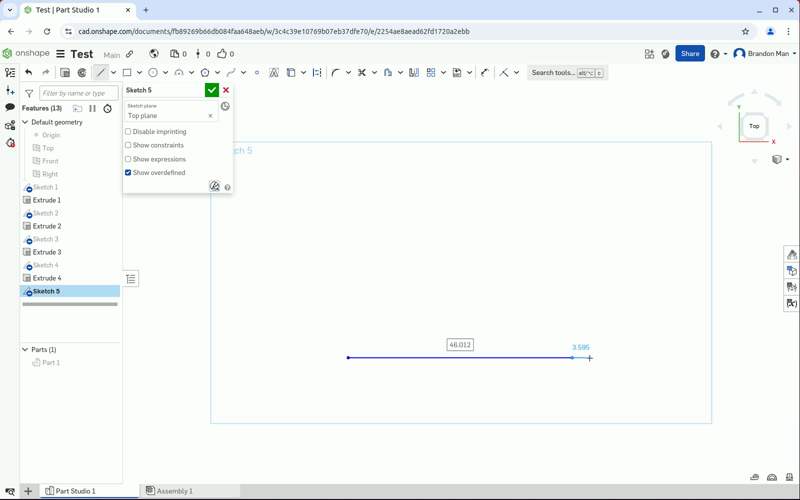
mouse_move(572, 327)
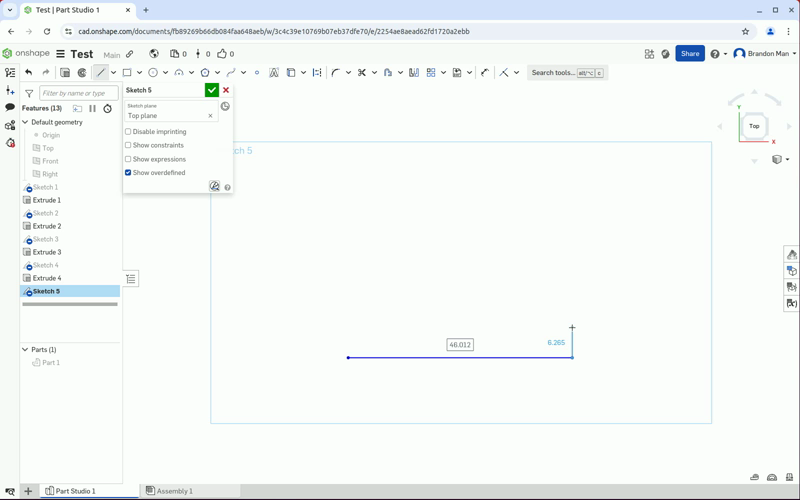
click(572, 327)
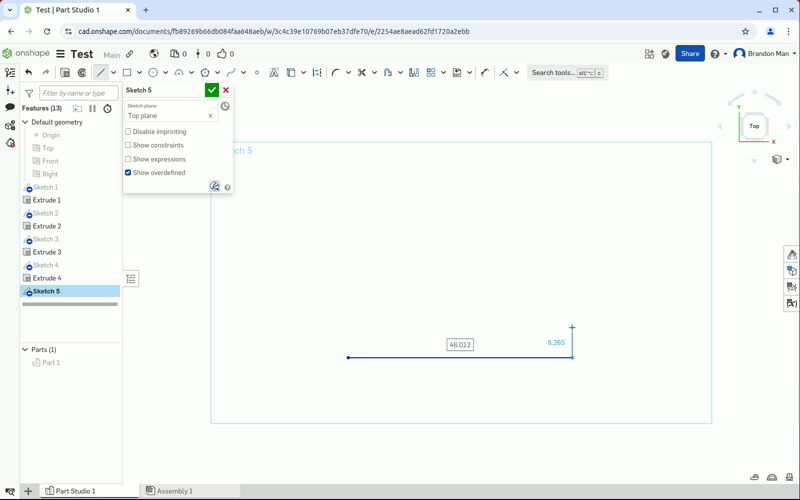
key_up(shift)
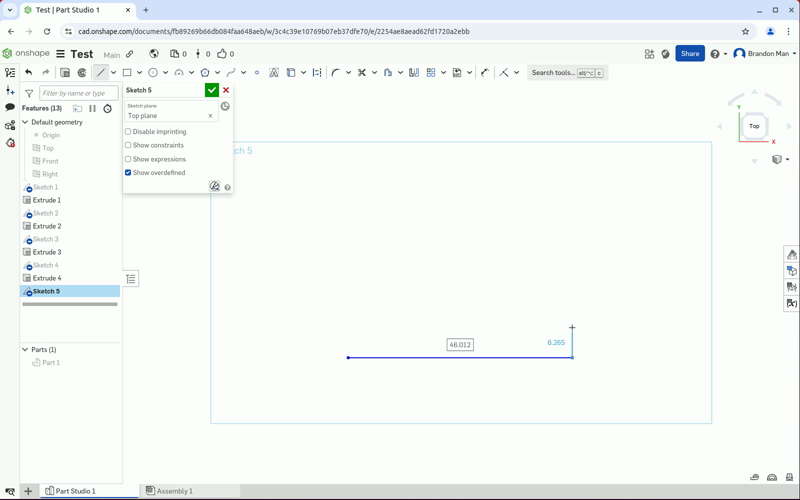
key_down(shift)
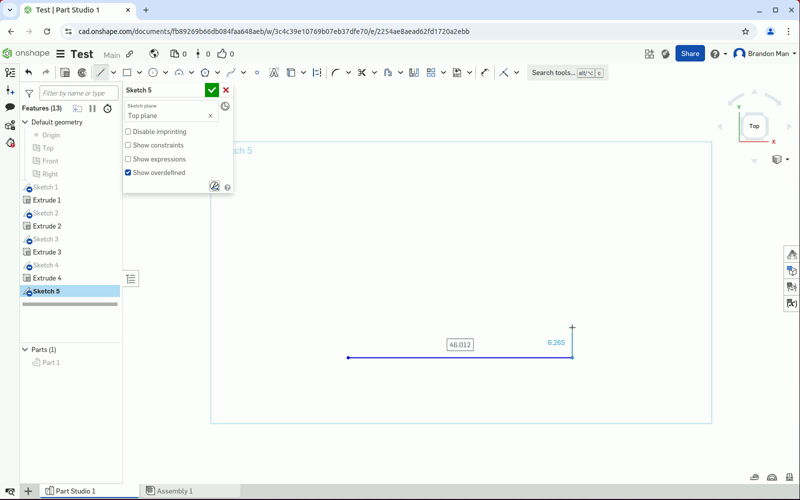
mouse_move(348, 327)
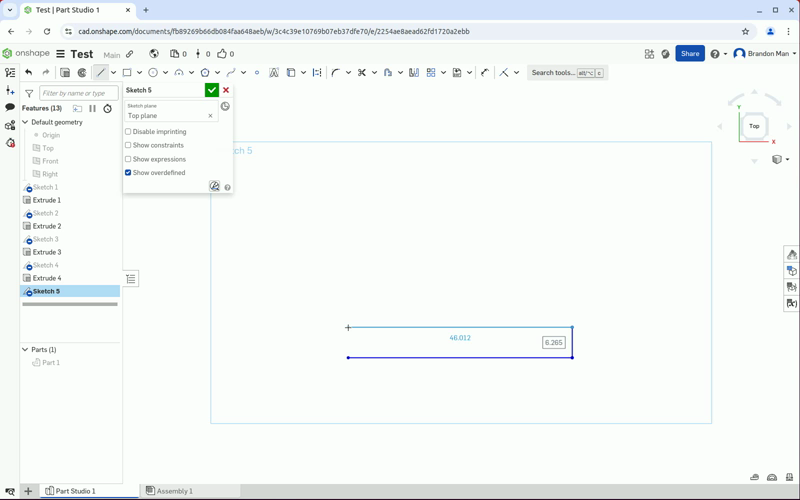
click(348, 327)
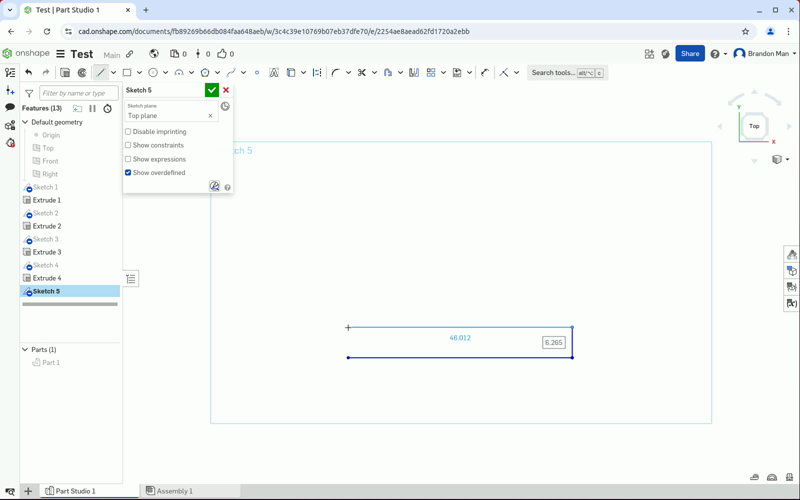
key_up(shift)
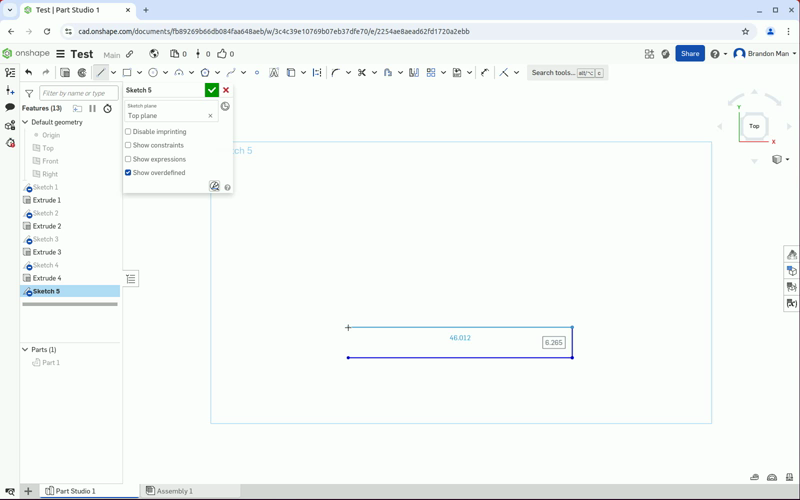
mouse_move(378, 327)
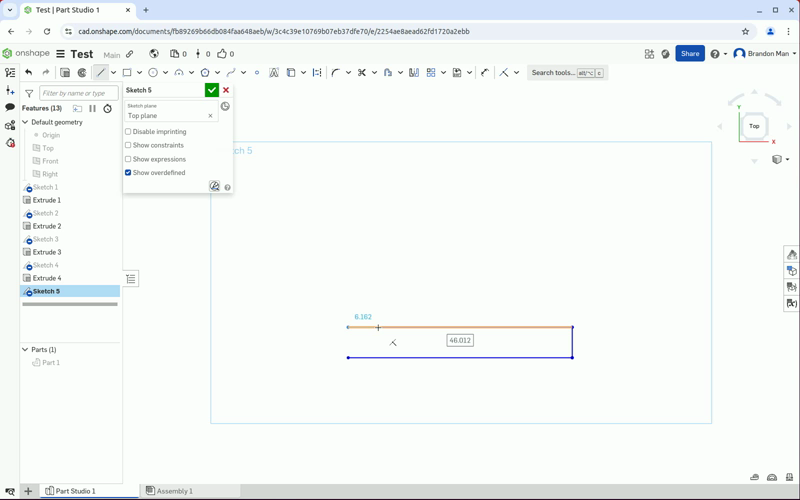
key_down(shift)
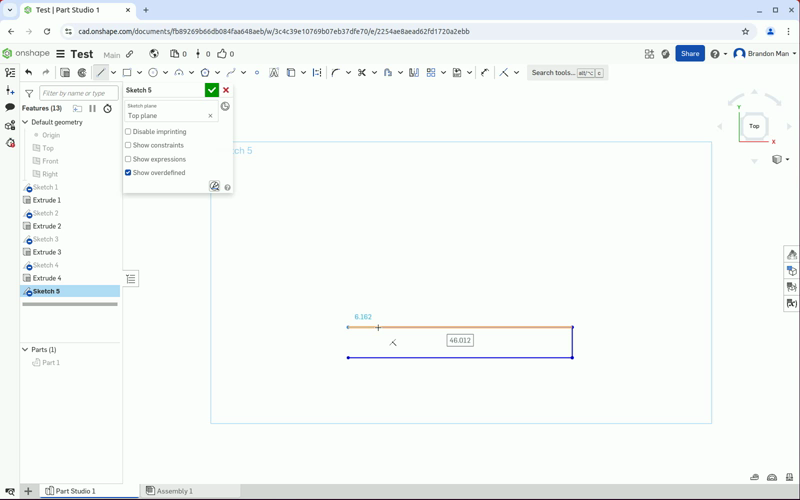
mouse_move(348, 357)
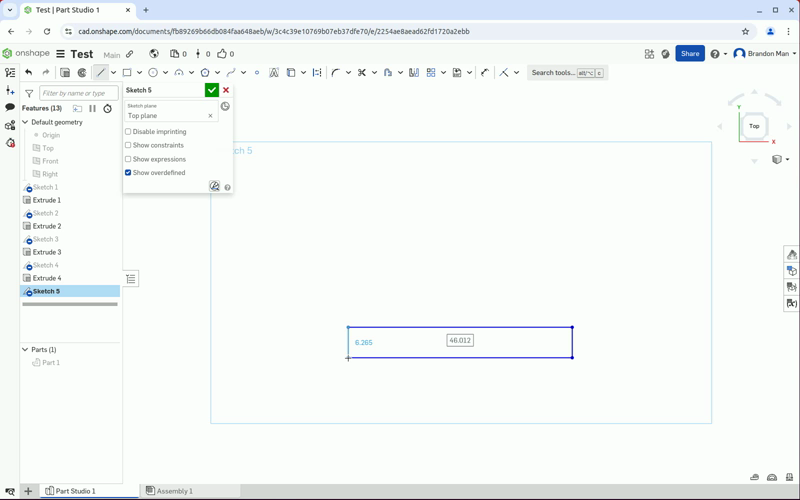
key_up(shift)
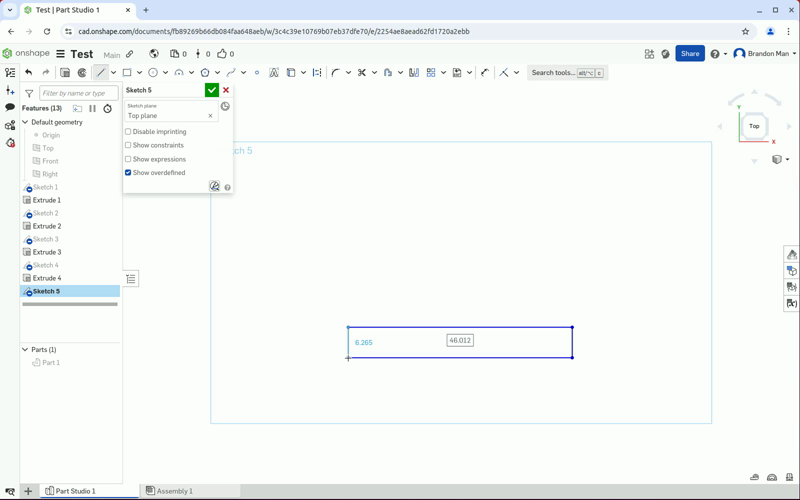
click(348, 357)
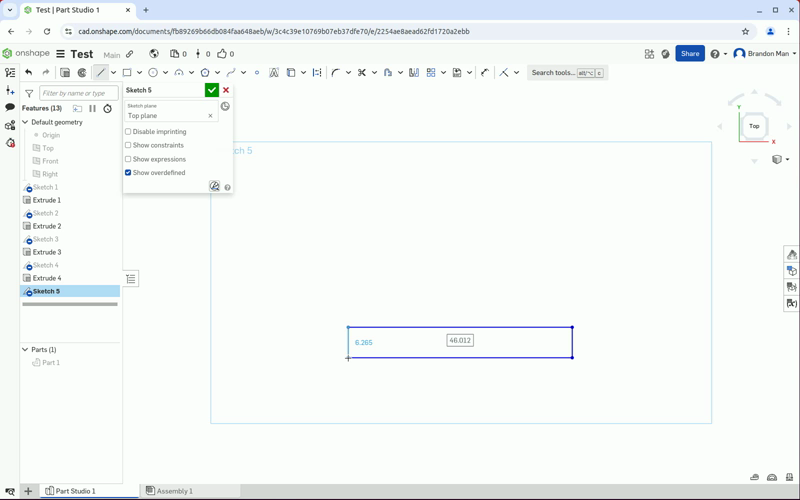
key(esc)
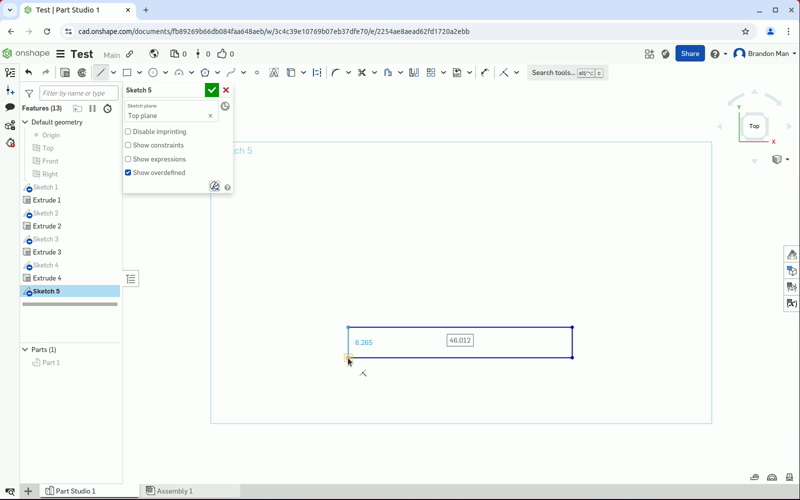
mouse_move(491, 346)
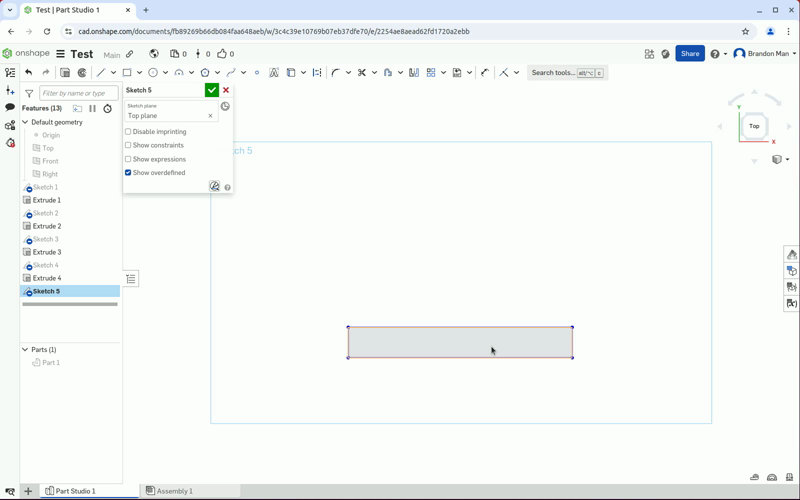
click(491, 346)
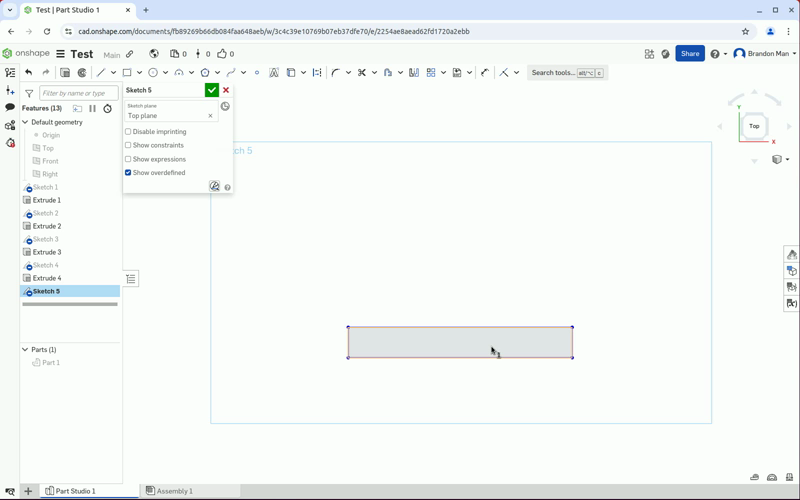
mouse_move(73, 352)
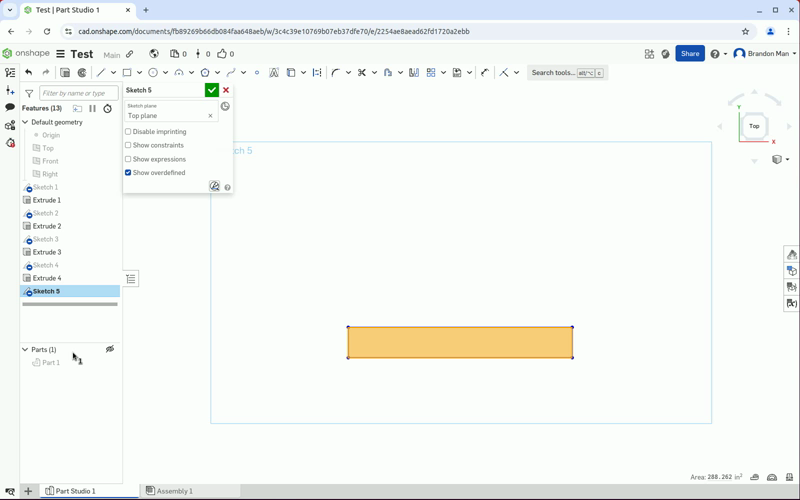
key(shift+y)
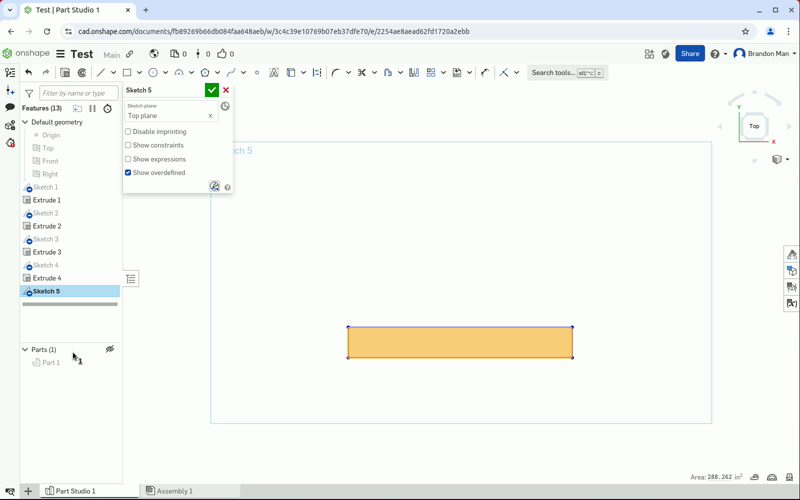
key(shift+e)
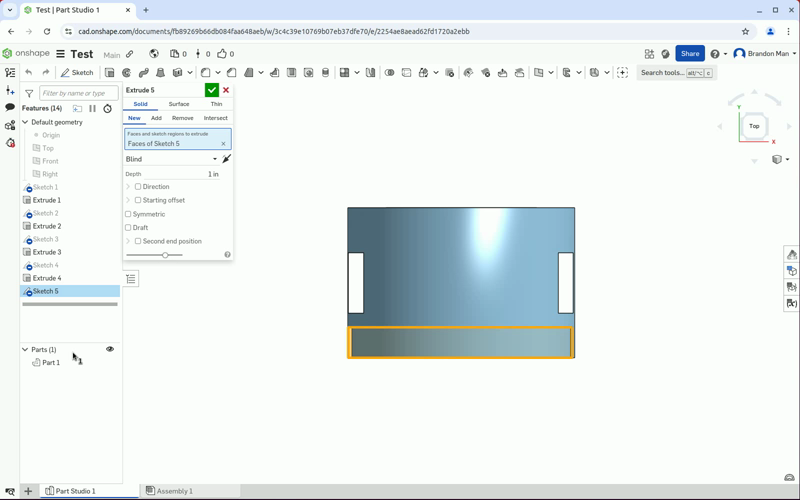
mouse_move(143, 106)
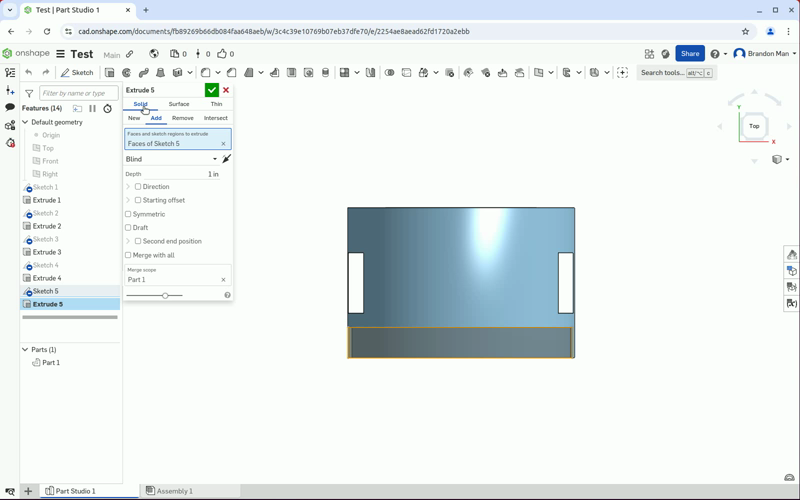
click(143, 106)
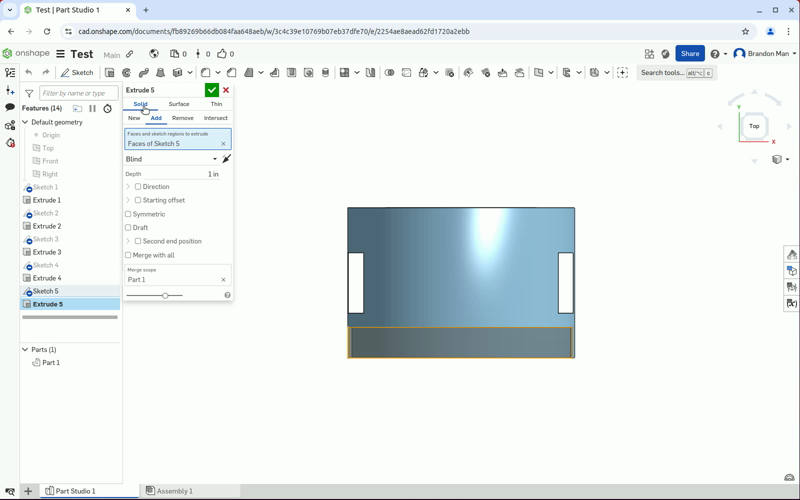
mouse_move(186, 120)
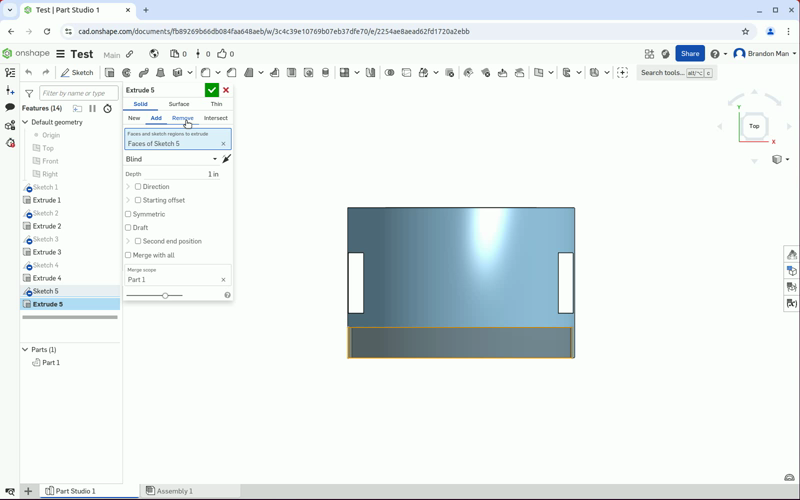
click(186, 120)
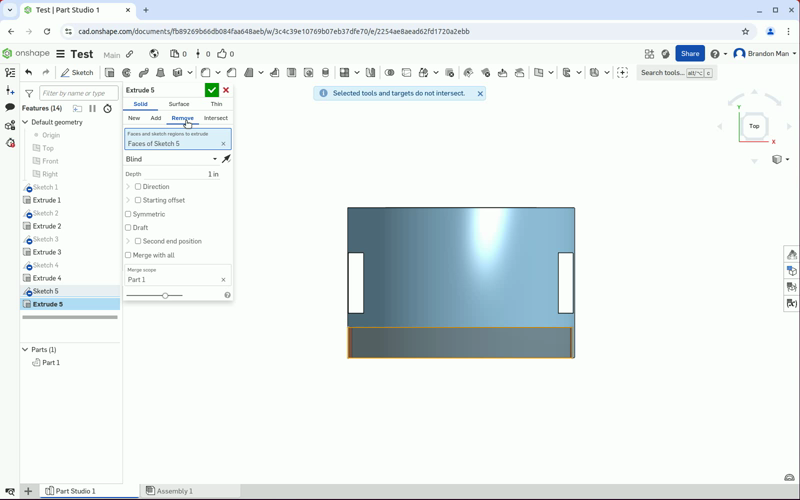
key(tab, 4)
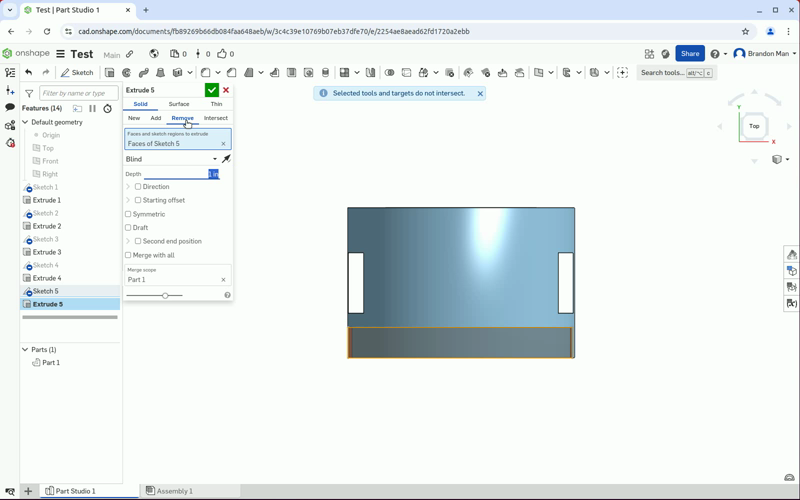
text(12.516)
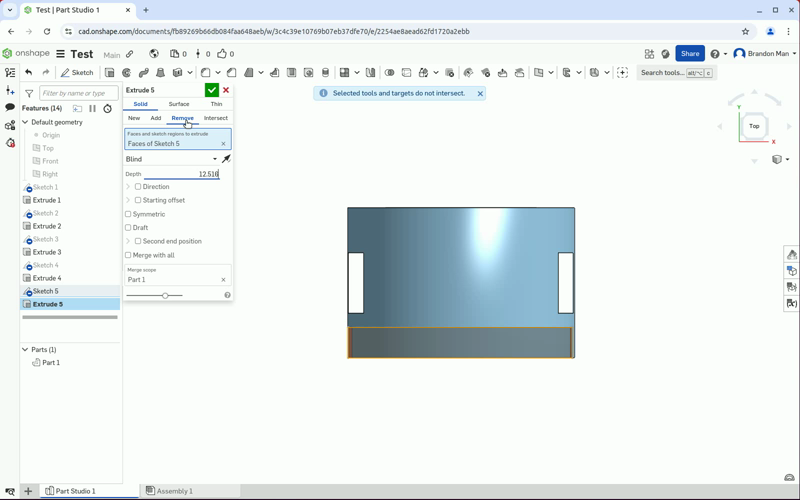
key(tab, 3)
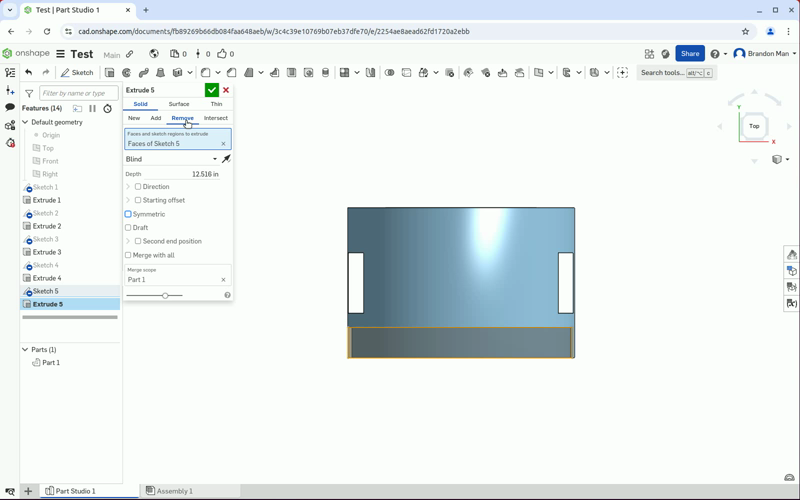
key(space)
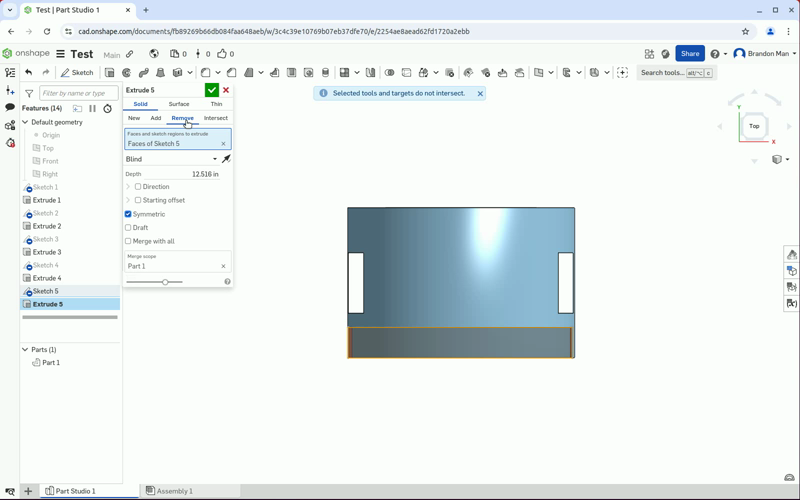
key(tab, 2)
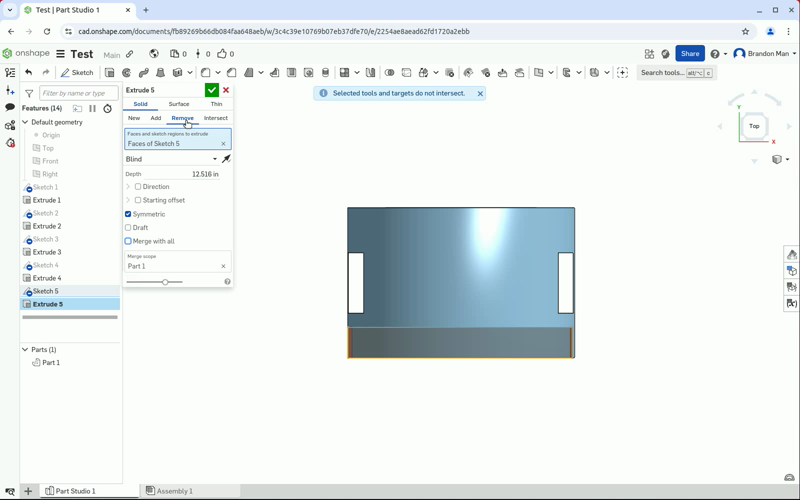
key(space)
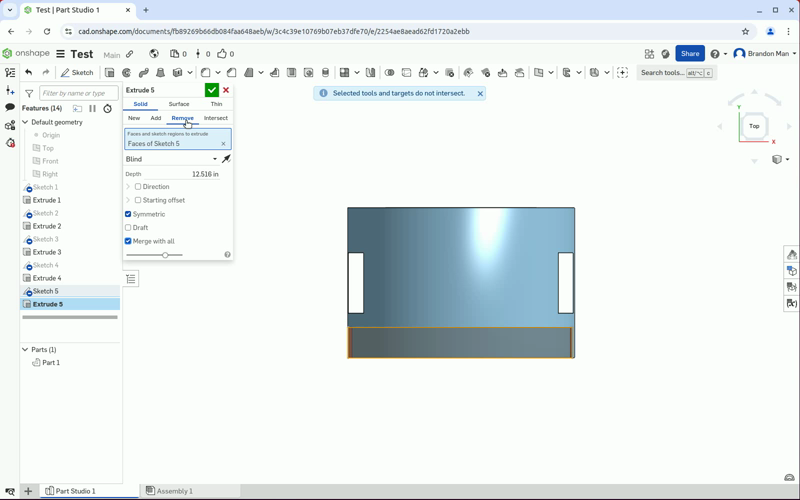
key(enter)
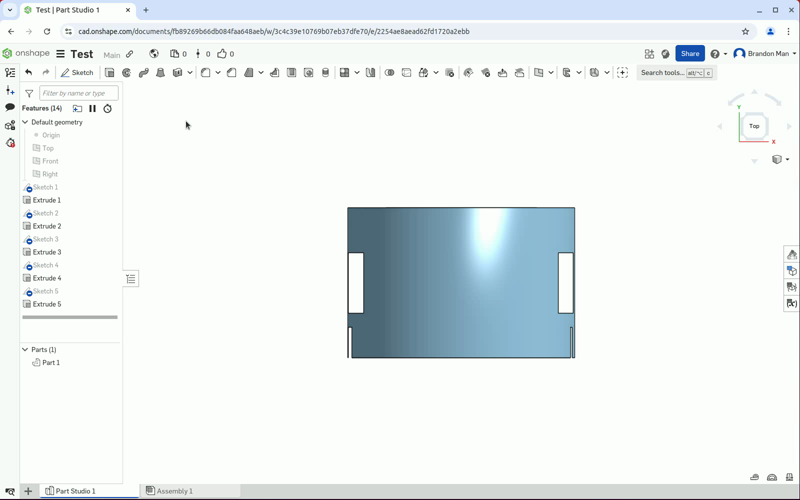
key(shift+h)
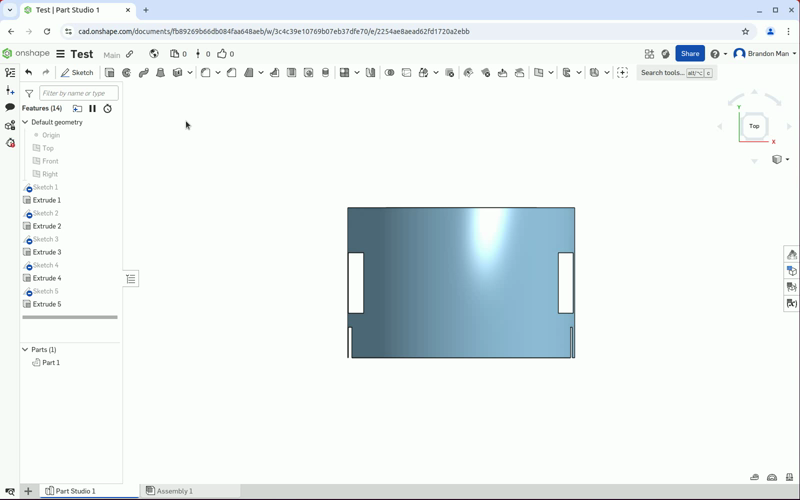
key(shift+h)
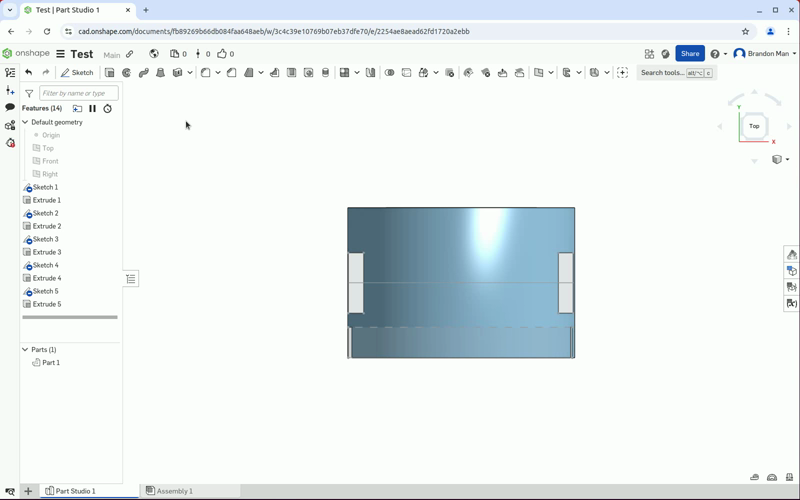
key(shift+7)
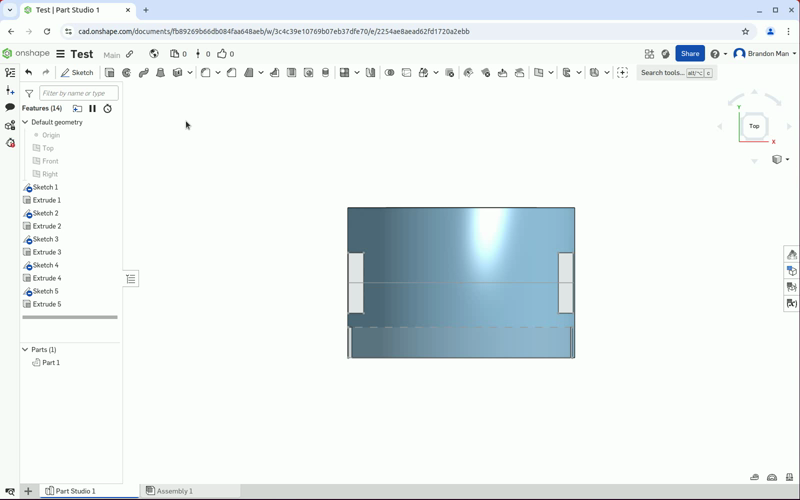
key(up, 3)
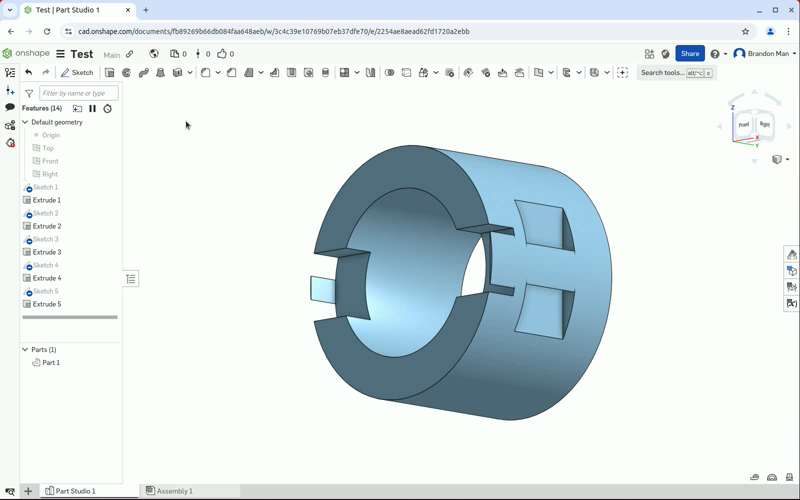
key(left, 3)
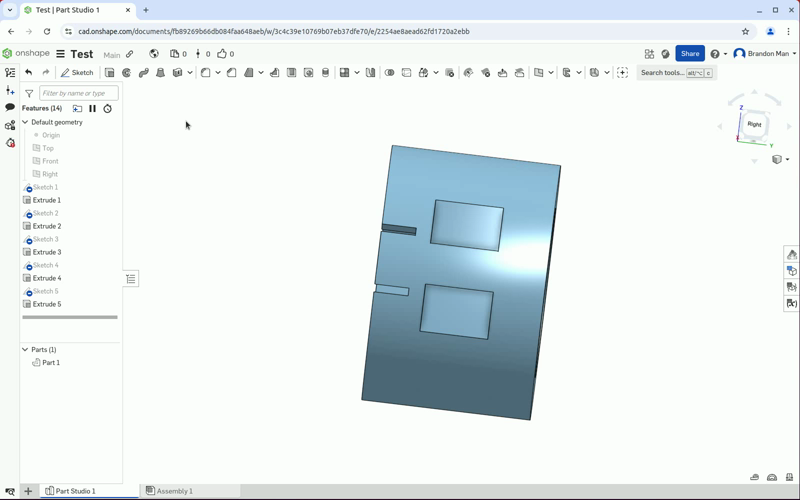
key(right, 3)
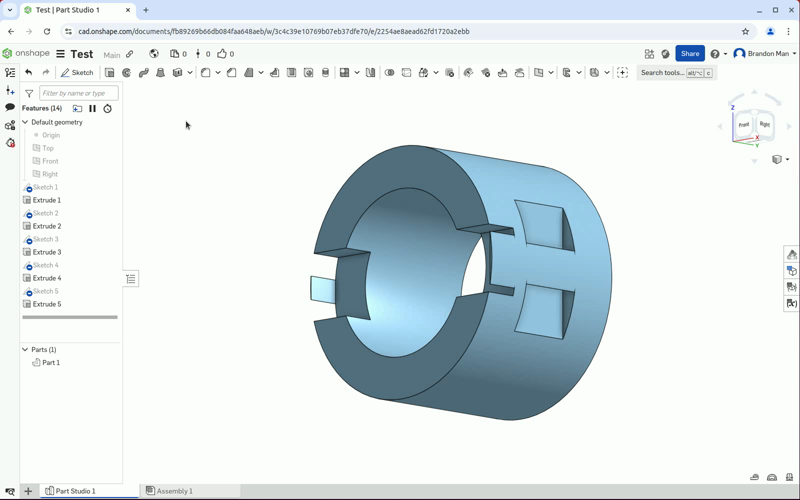
key(down, 3)
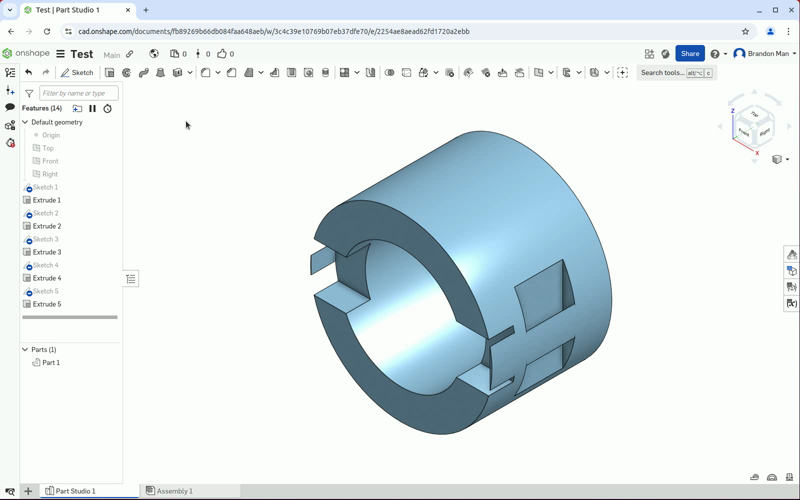
mouse_move(73, 189)
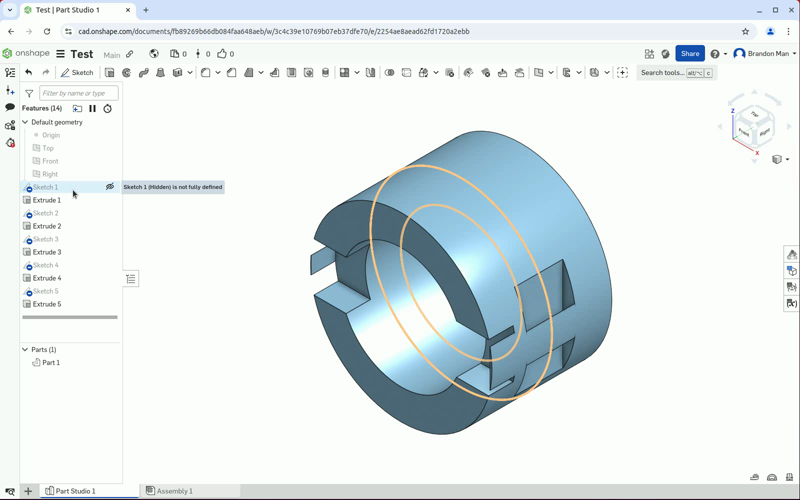
click(73, 189)